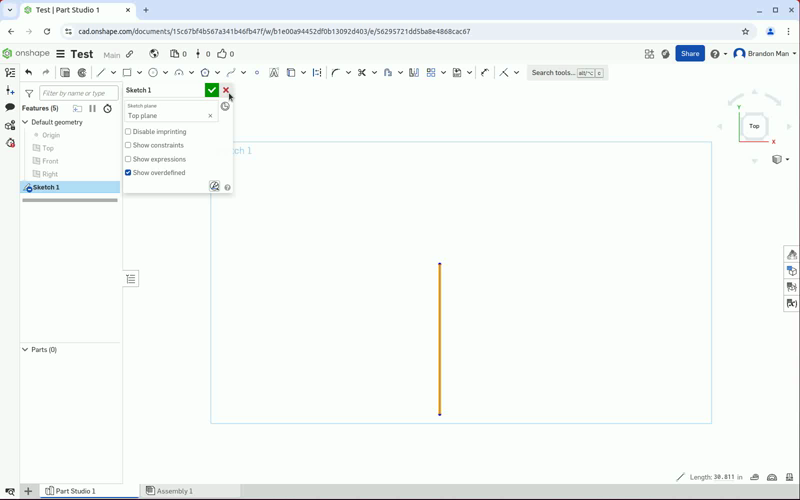
key(shift+h)
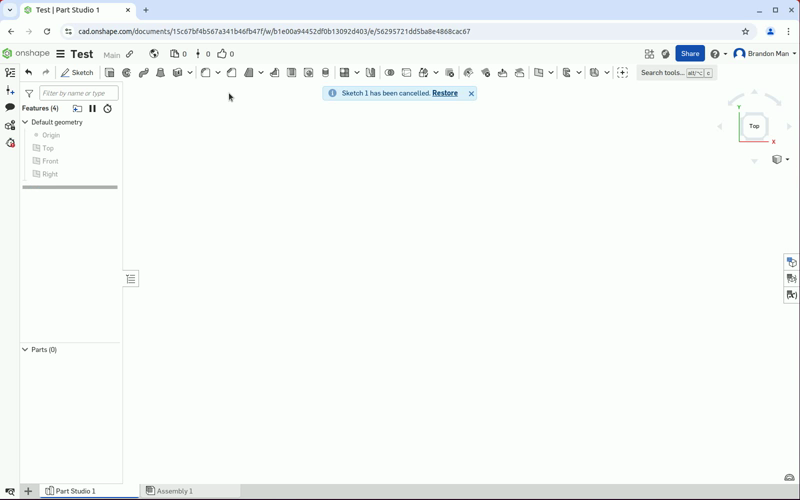
mouse_move(73, 352)
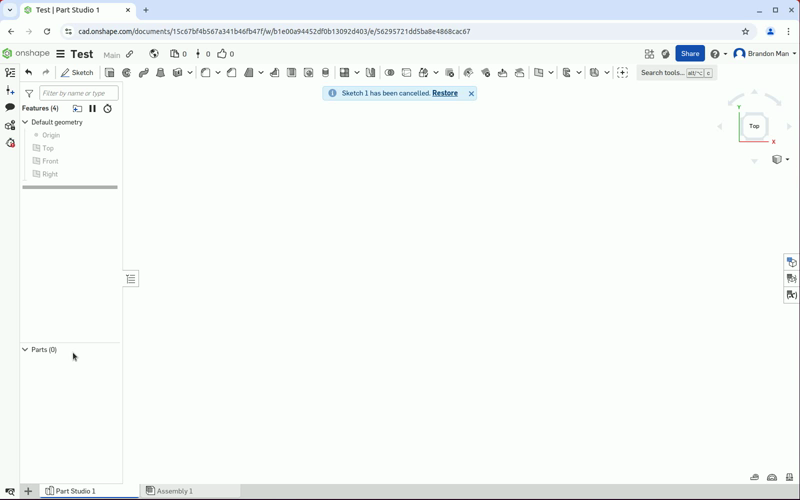
key(y)
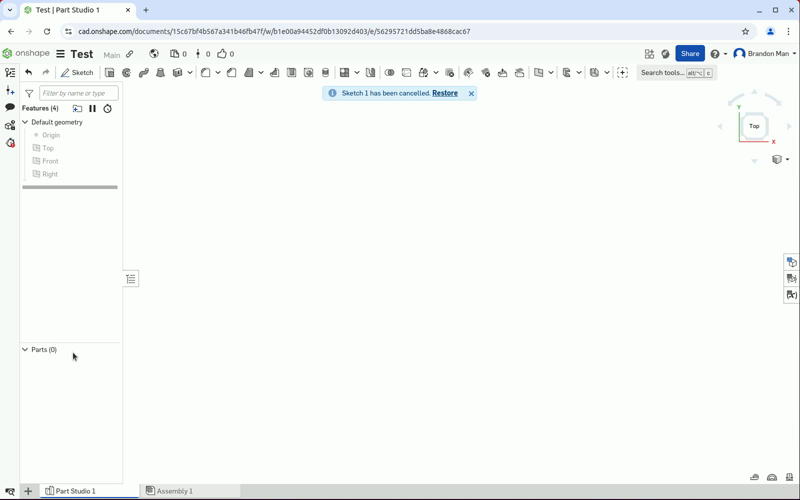
key(shift+p)
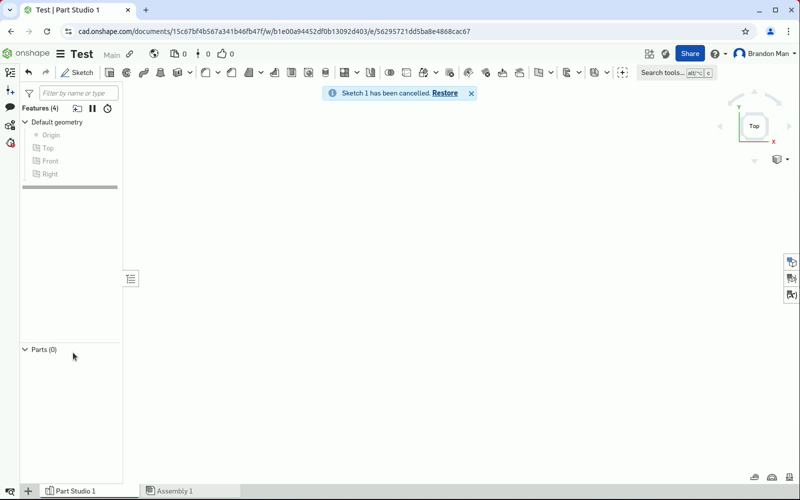
key(space)
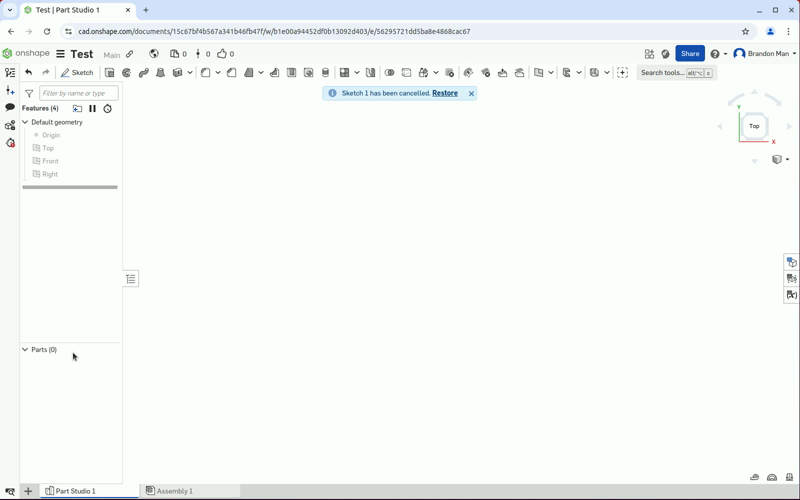
key_down(shift)
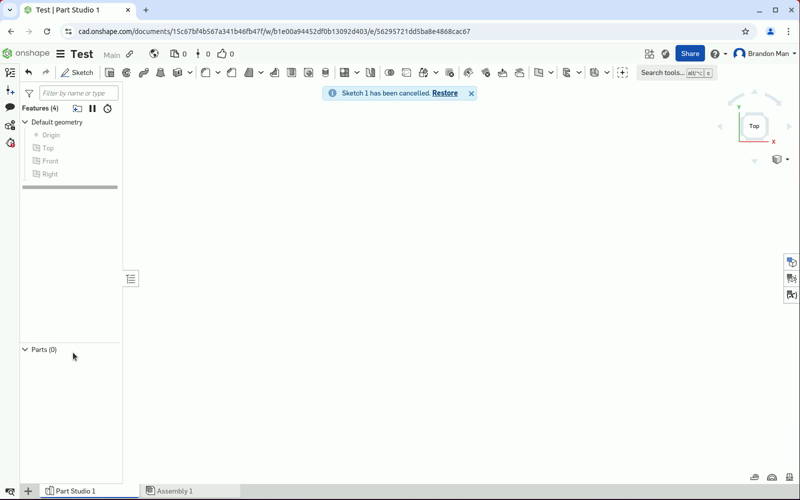
key(up)
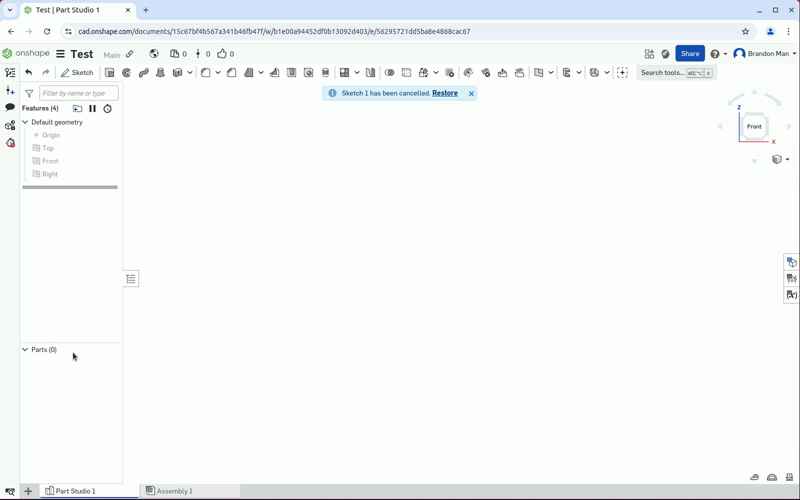
key_up(shift)
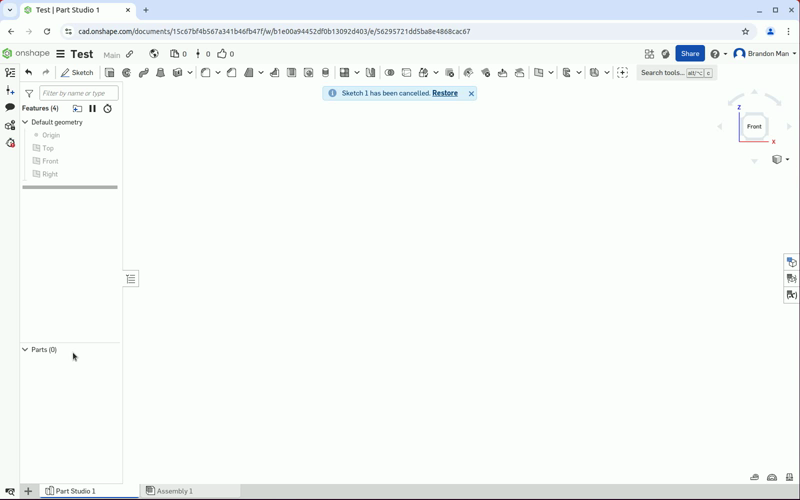
mouse_move(73, 352)
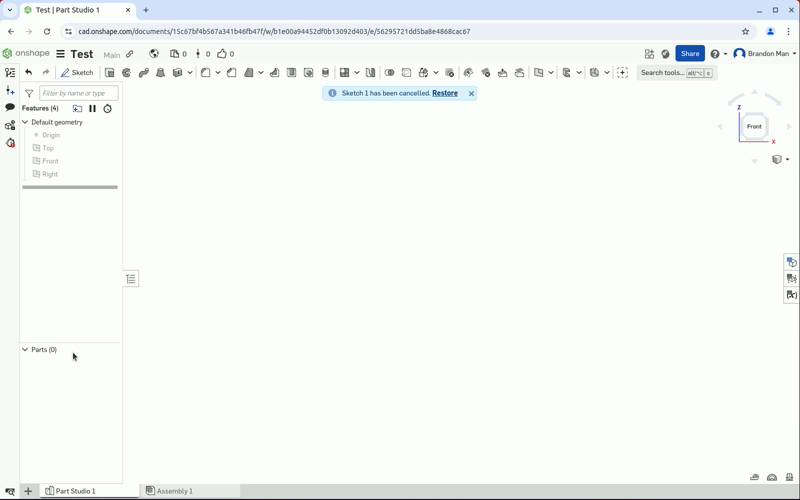
key(shift+y)
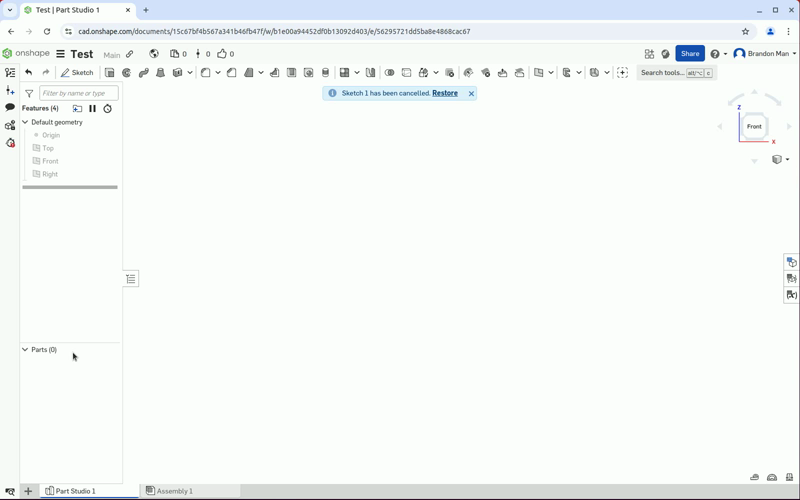
key(shift+s)
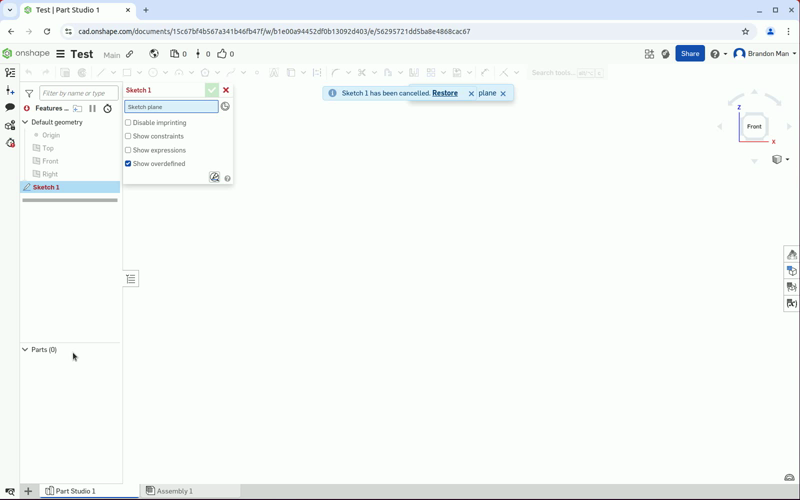
mouse_move(73, 163)
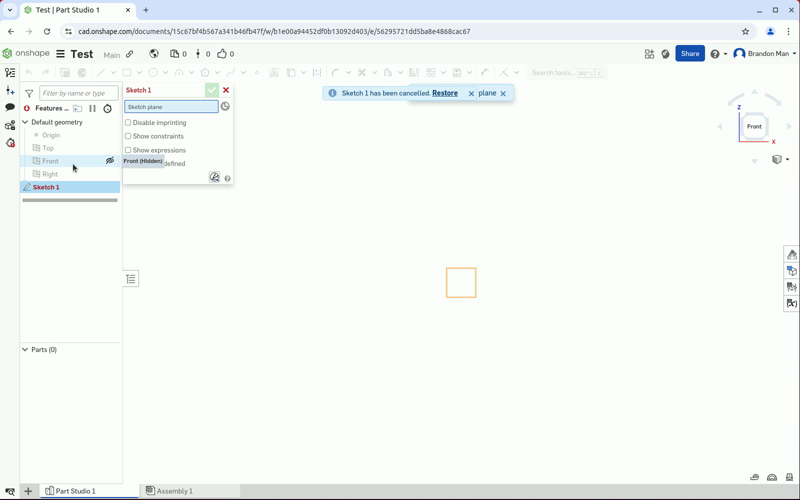
click(73, 163)
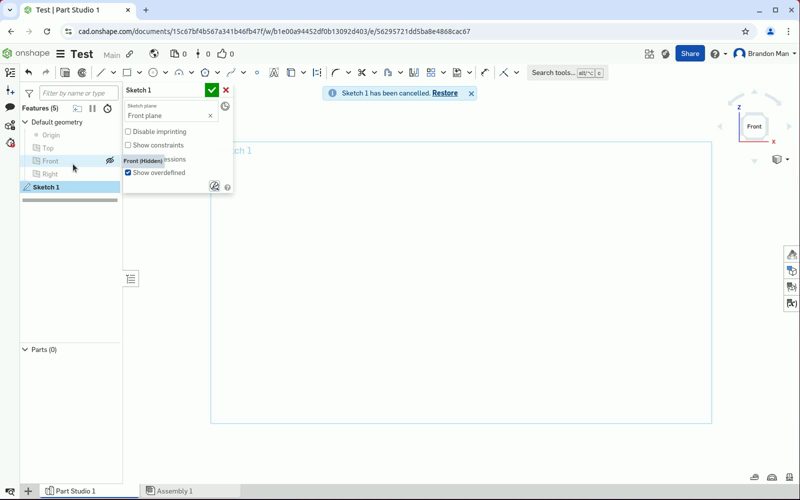
mouse_move(73, 352)
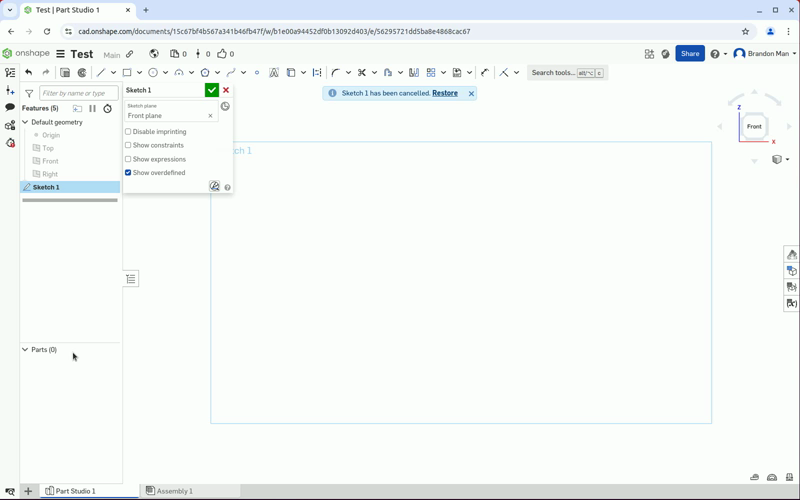
key(y)
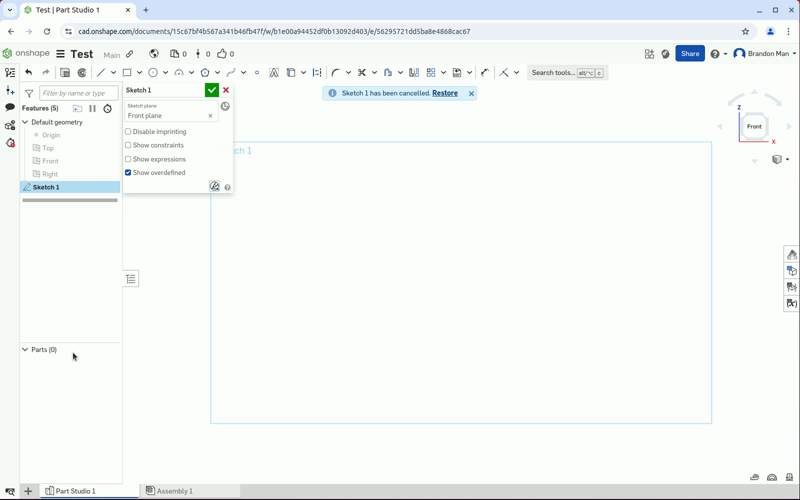
key(l)
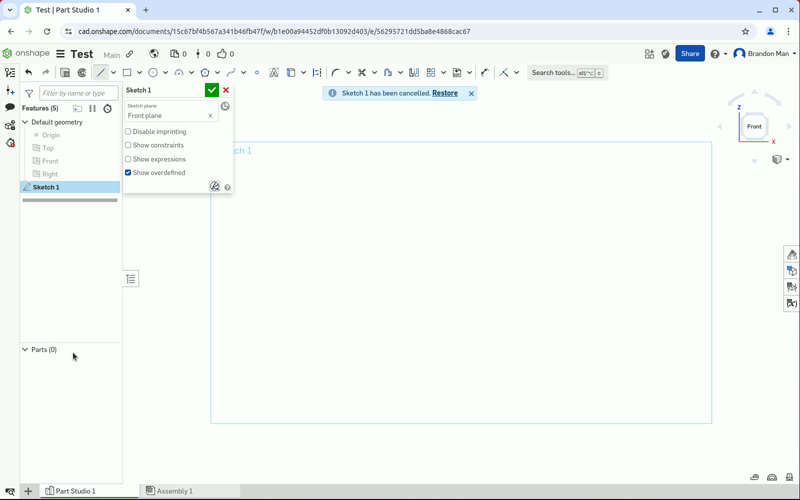
key_down(shift)
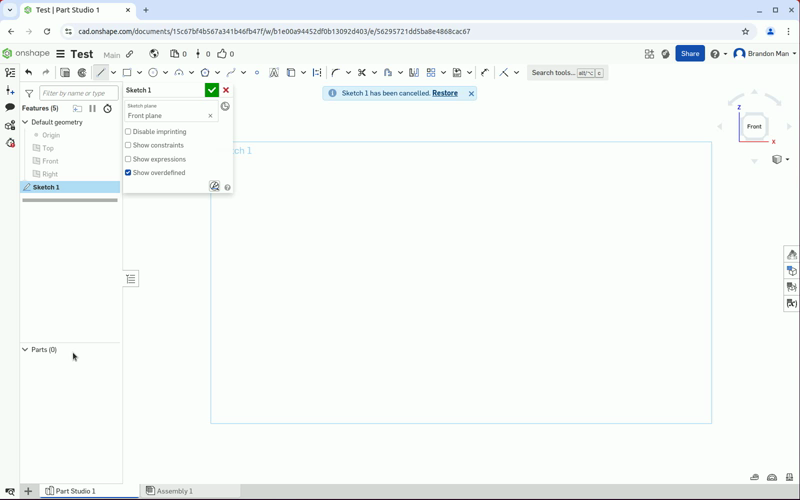
mouse_move(351, 227)
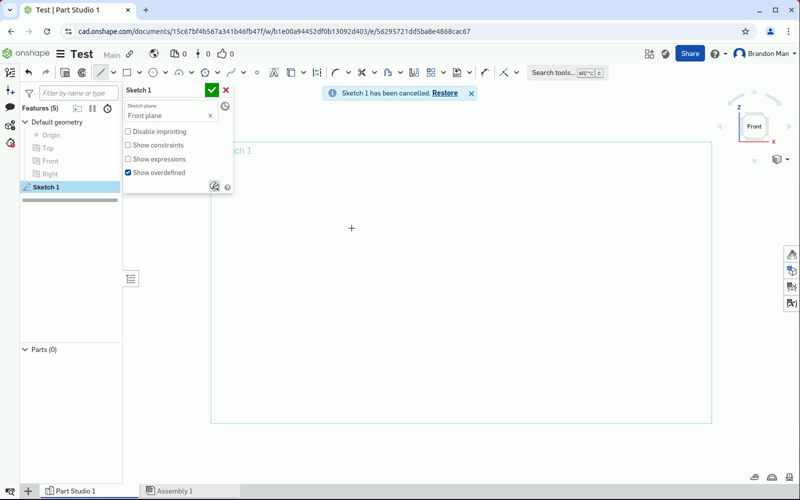
click(351, 227)
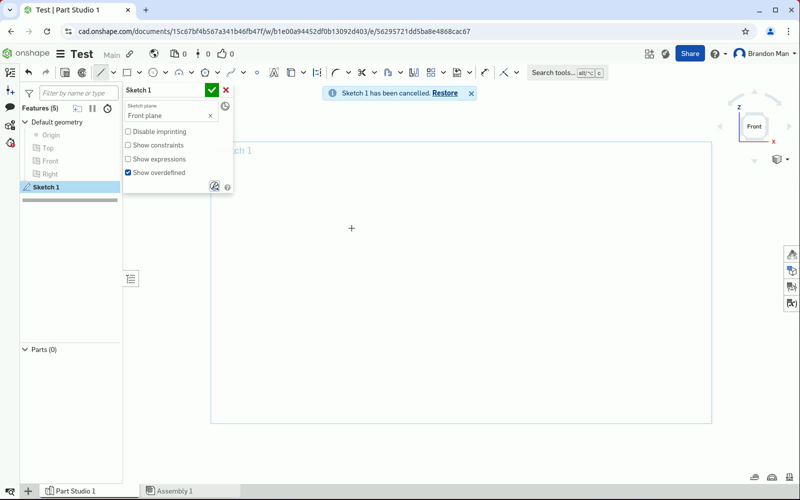
key_up(shift)
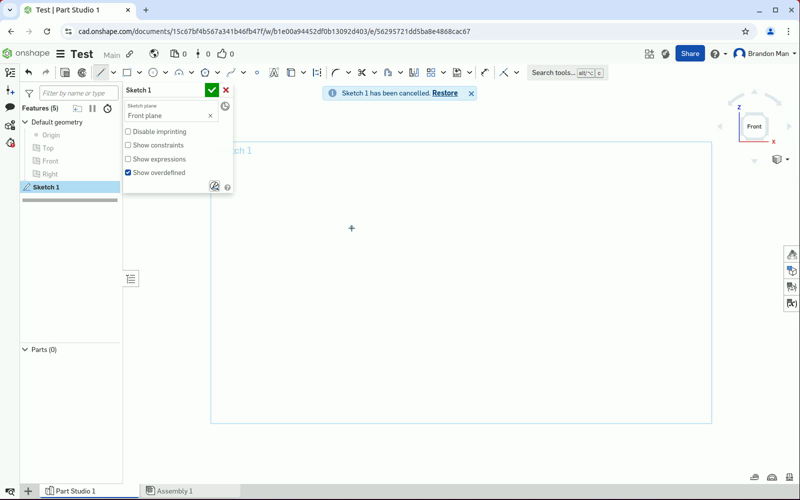
key_down(shift)
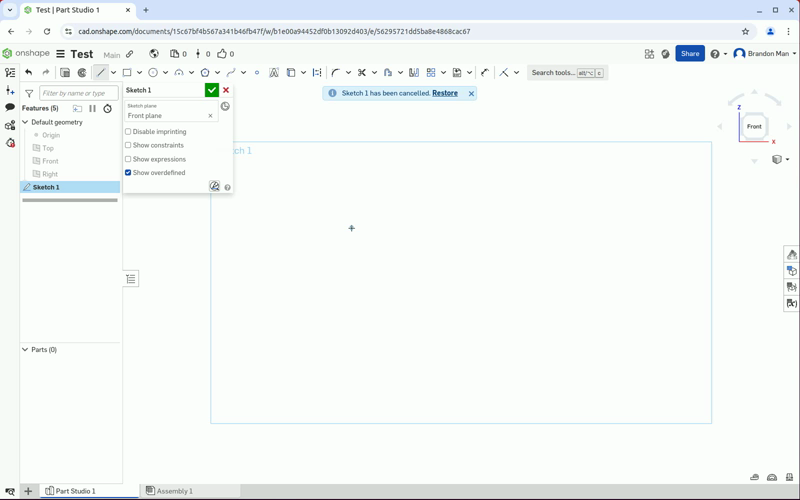
mouse_move(381, 227)
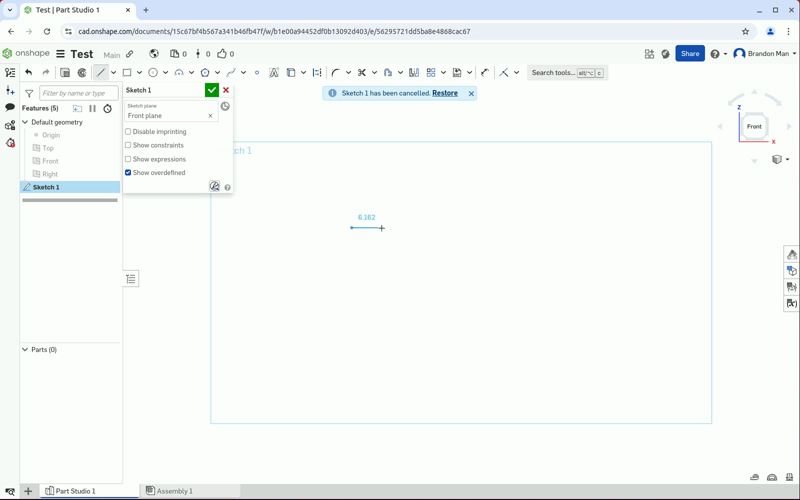
mouse_move(406, 227)
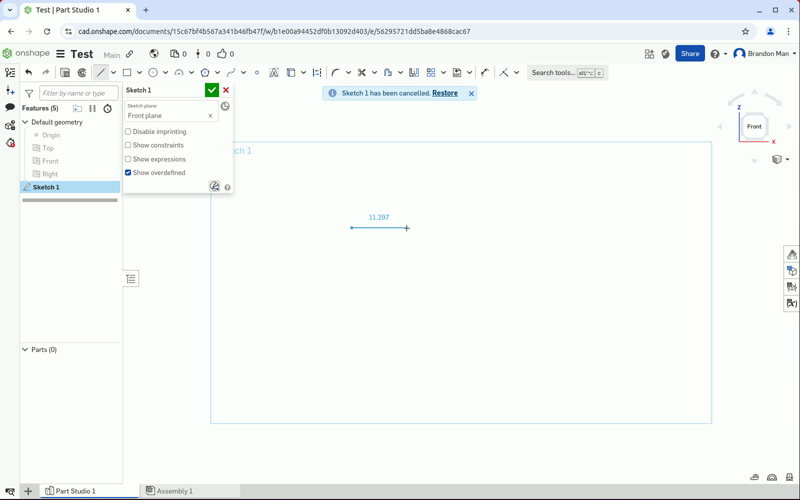
click(406, 227)
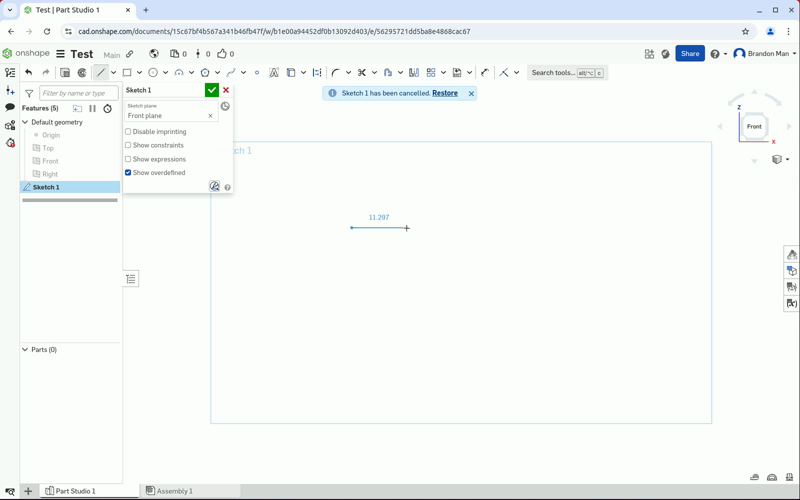
key_up(shift)
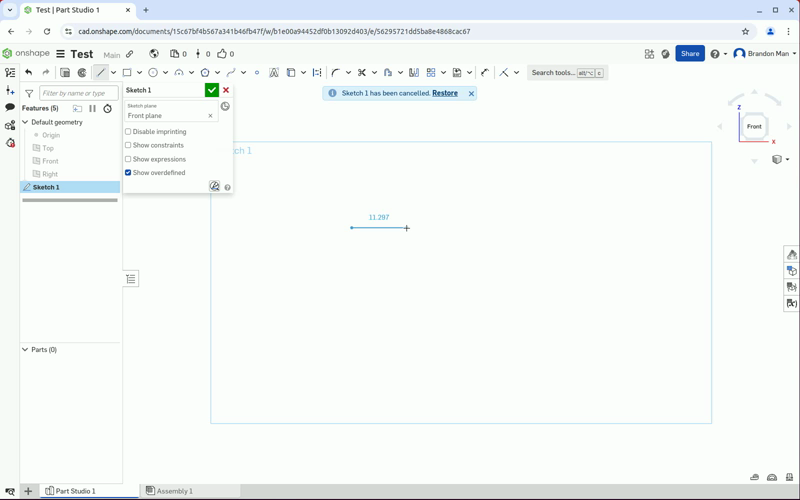
key_down(shift)
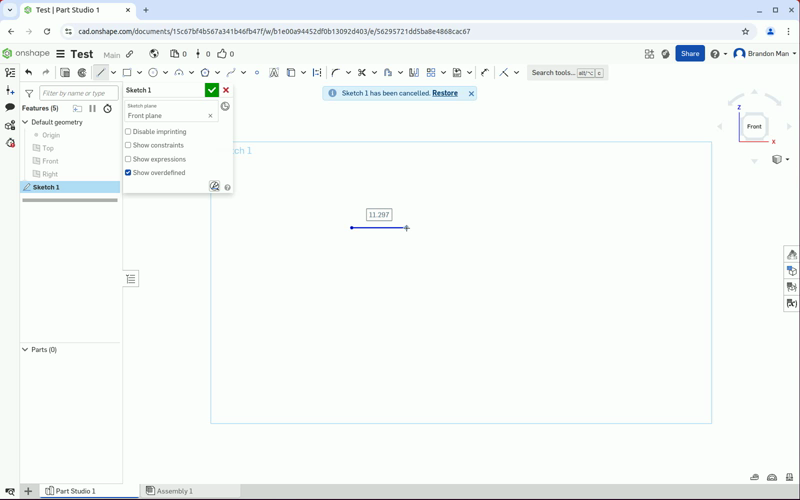
mouse_move(436, 227)
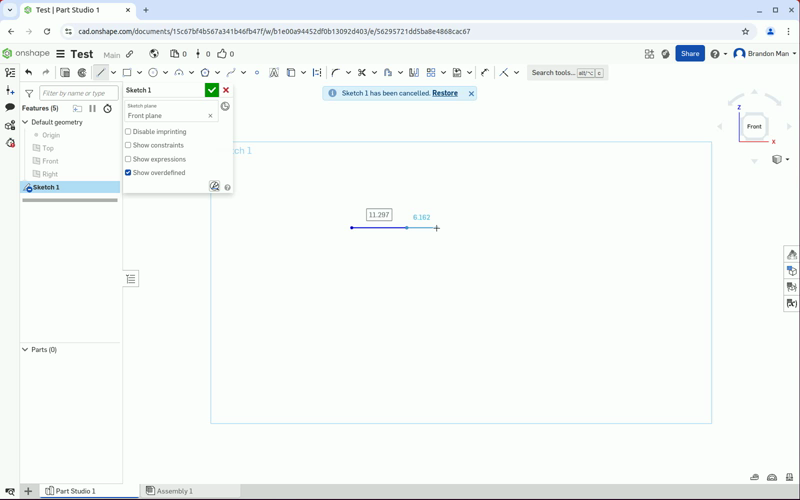
mouse_move(406, 169)
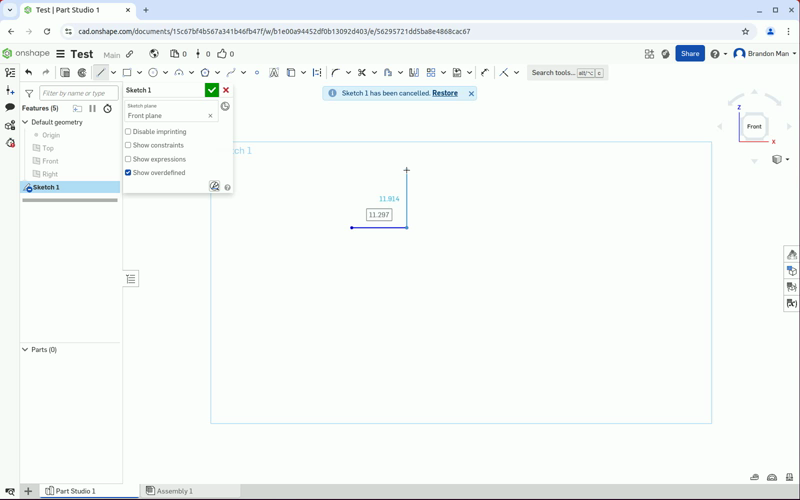
click(406, 169)
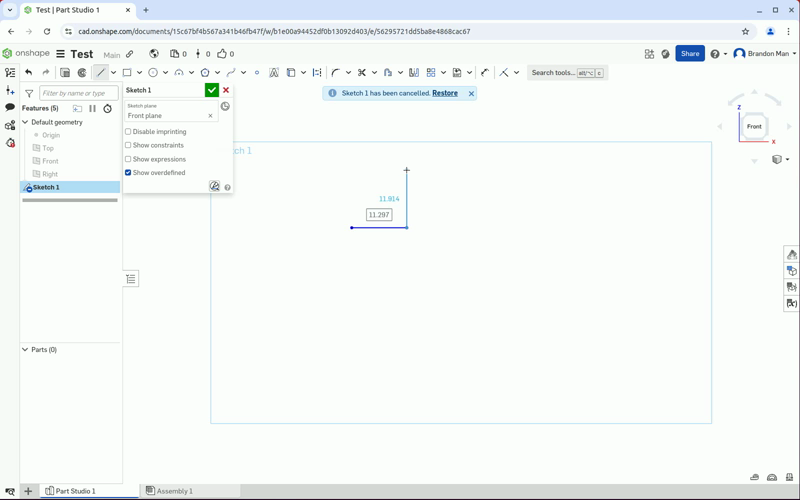
key_up(shift)
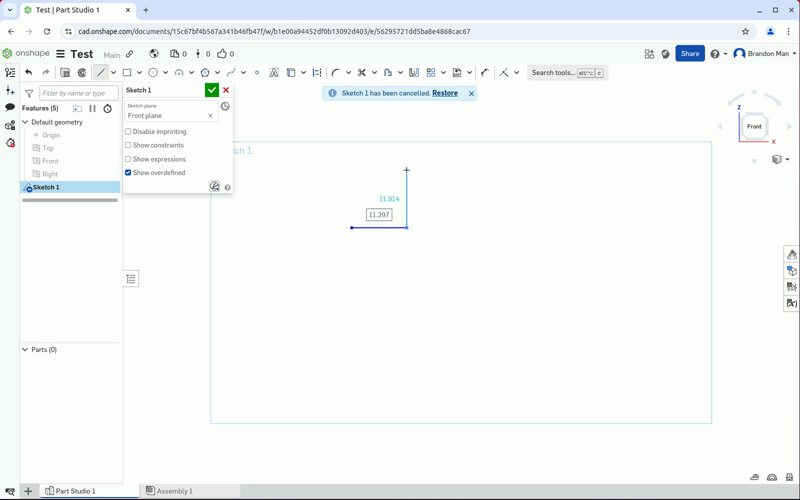
key_down(shift)
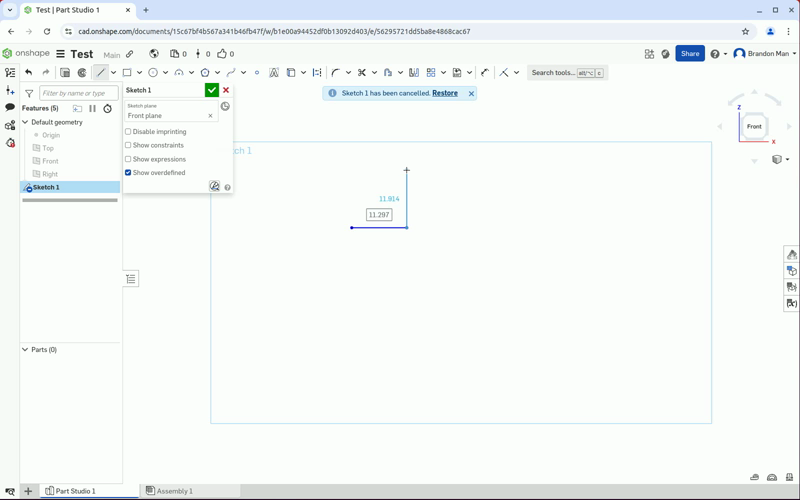
mouse_move(436, 169)
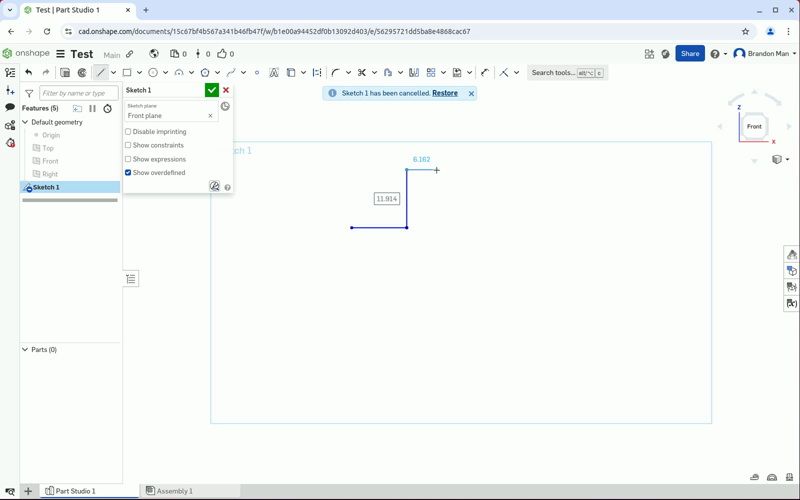
mouse_move(351, 169)
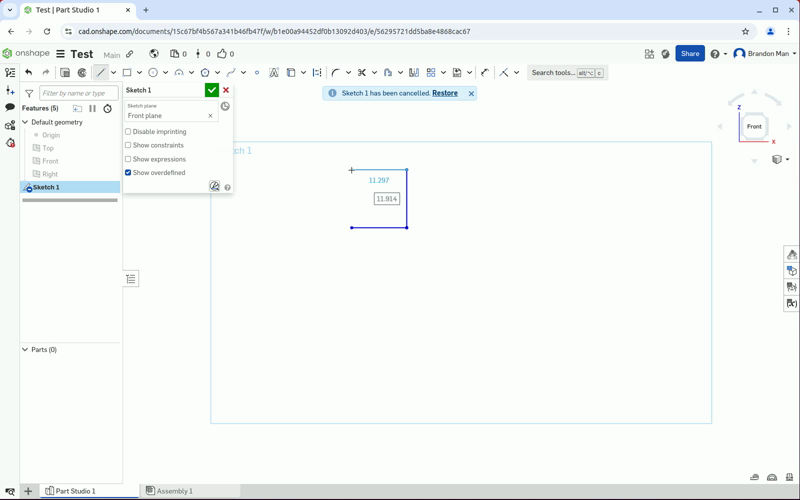
click(351, 169)
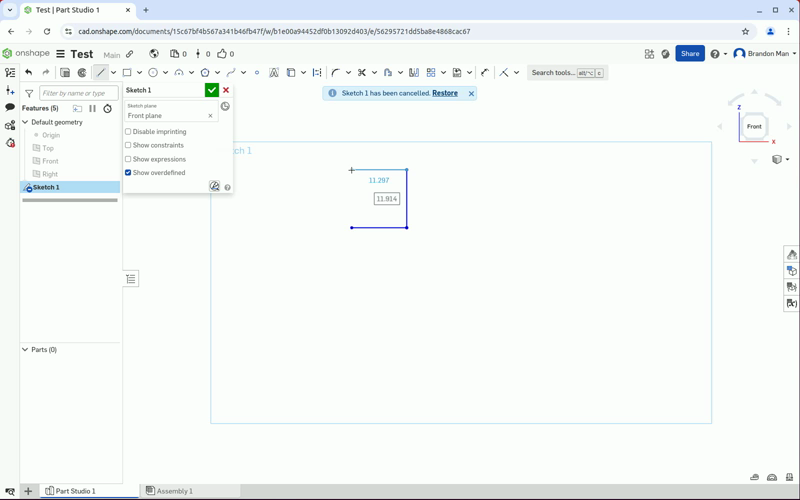
key_up(shift)
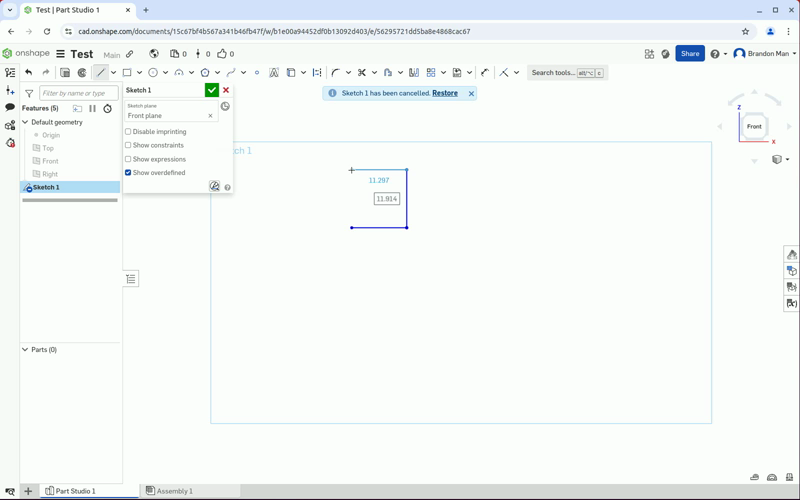
mouse_move(381, 169)
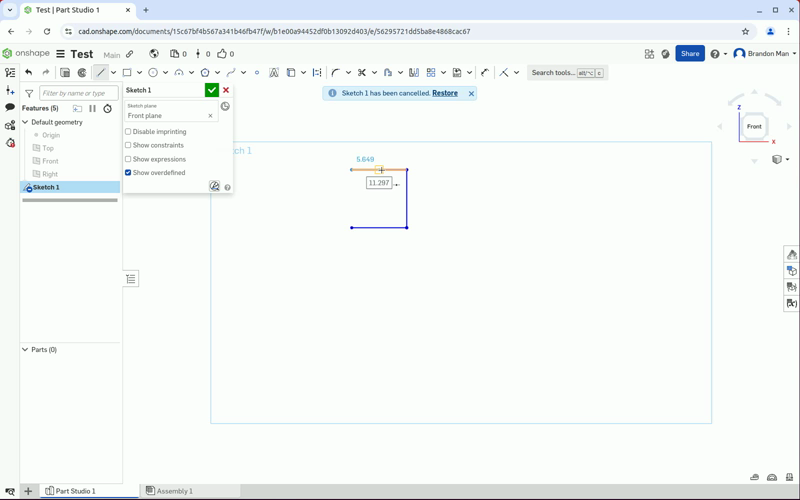
key_down(shift)
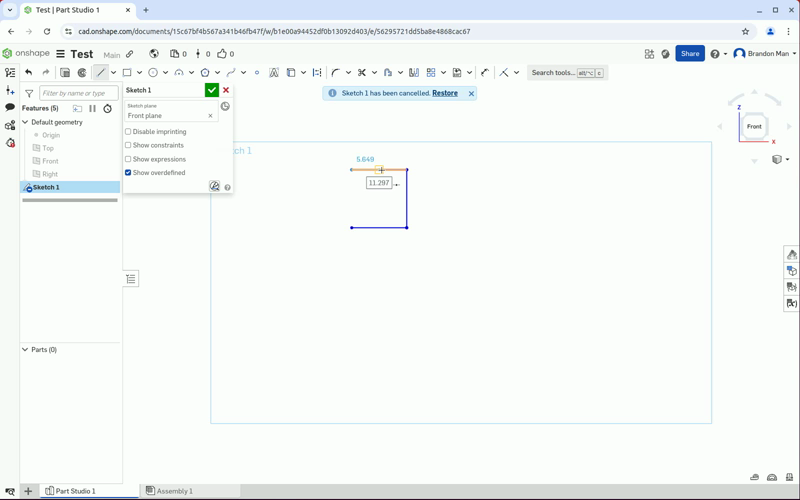
mouse_move(351, 227)
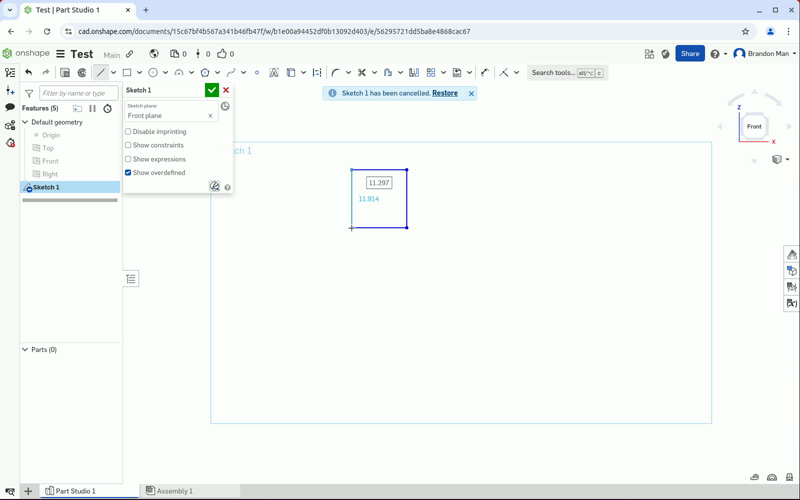
key_up(shift)
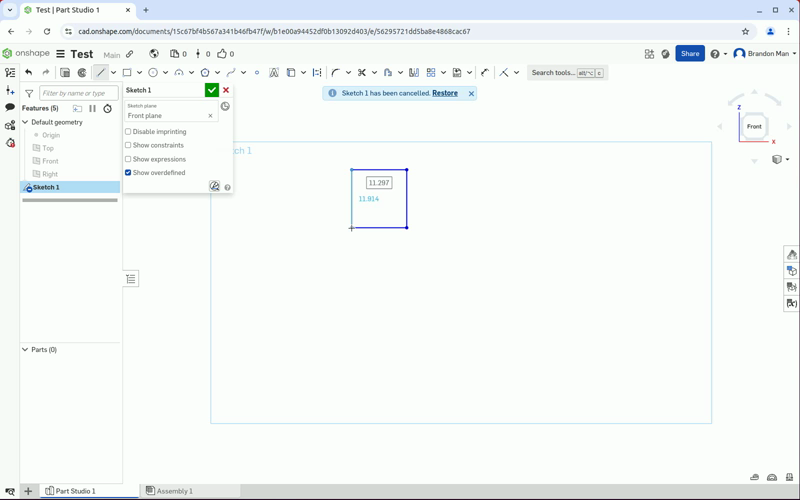
click(351, 227)
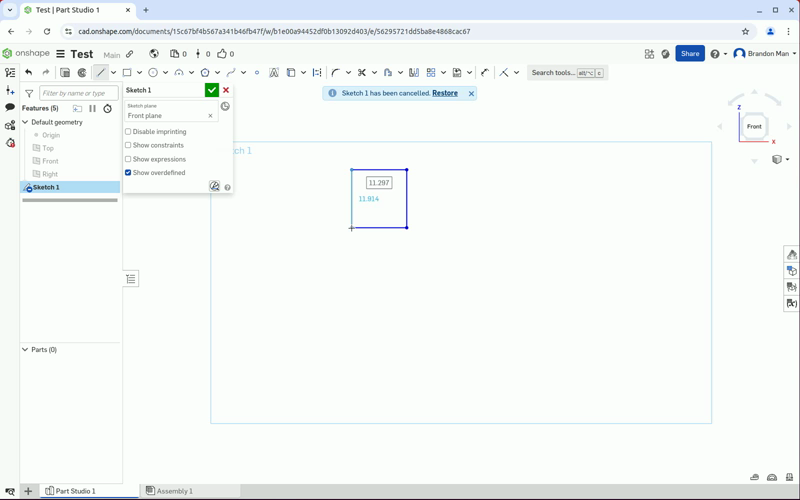
key(esc)
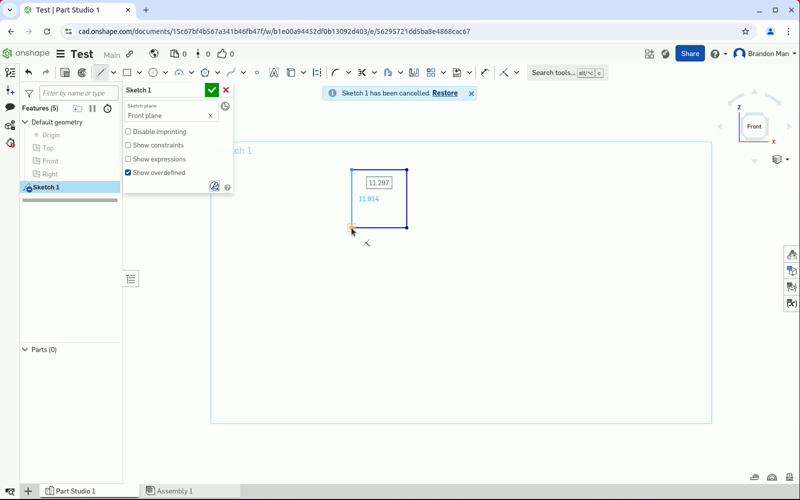
mouse_move(381, 201)
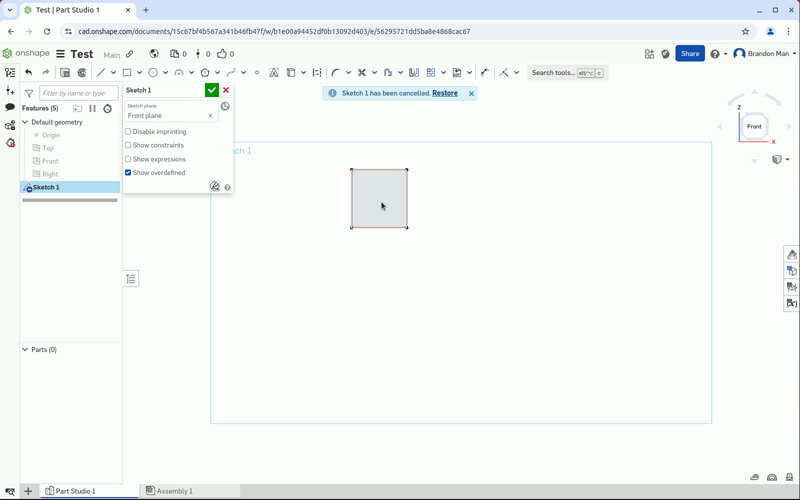
click(381, 201)
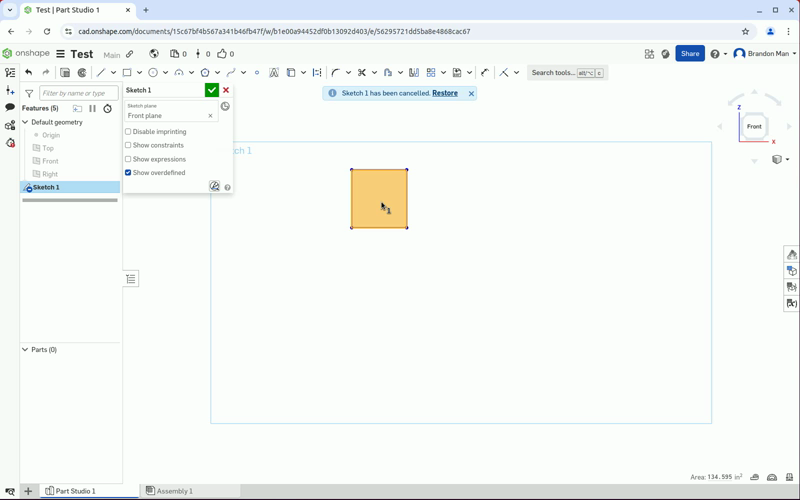
mouse_move(73, 352)
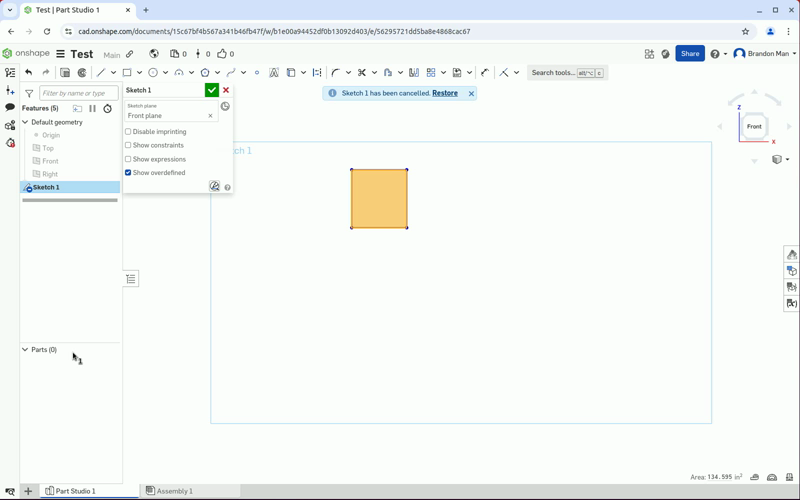
key(shift+y)
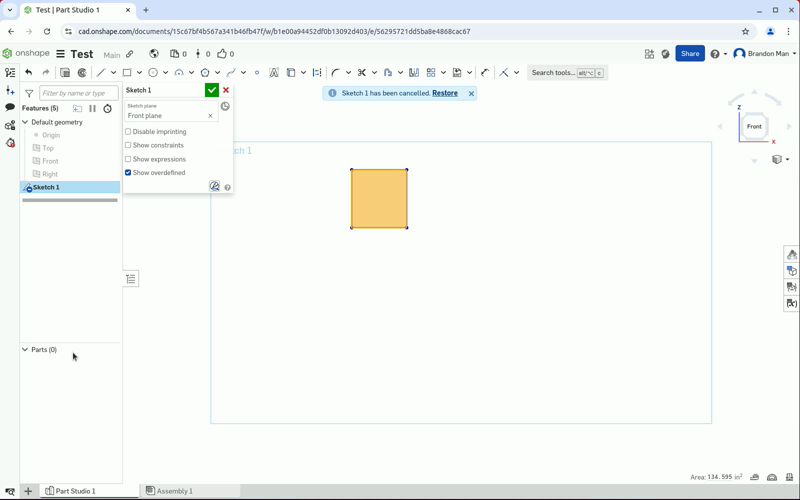
key(shift+e)
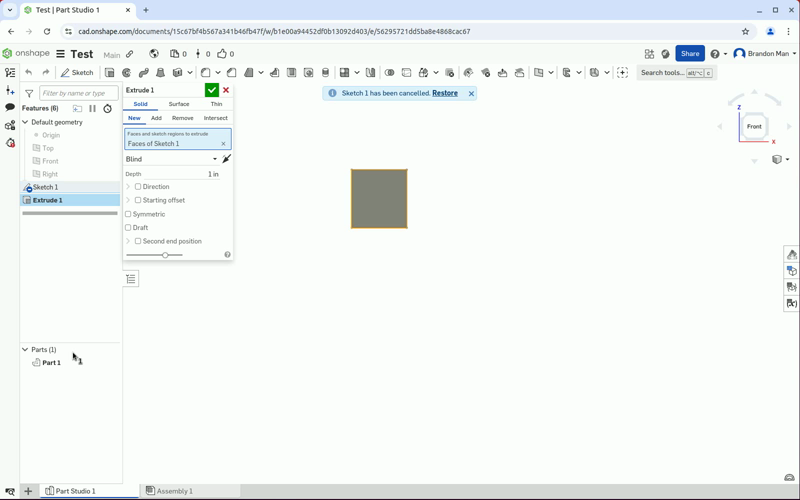
mouse_move(143, 106)
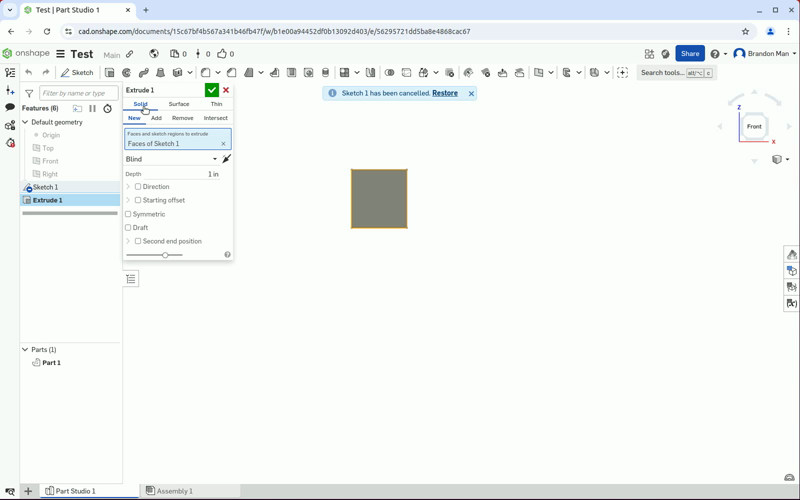
click(143, 106)
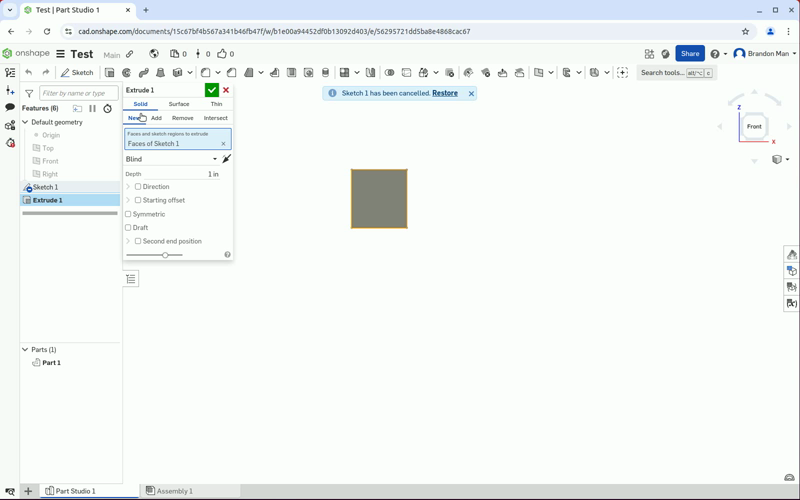
mouse_move(137, 120)
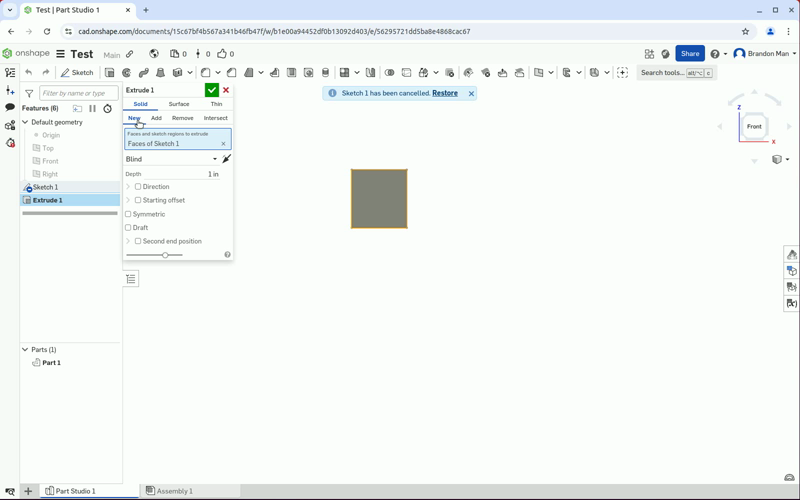
click(137, 120)
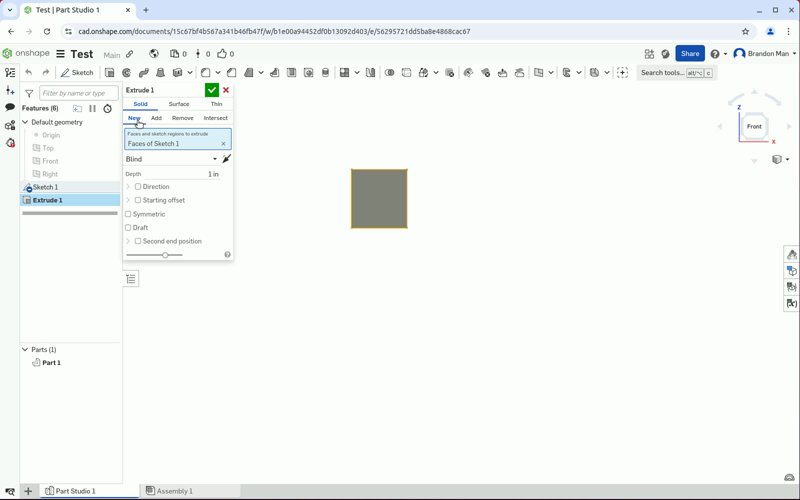
key(tab, 4)
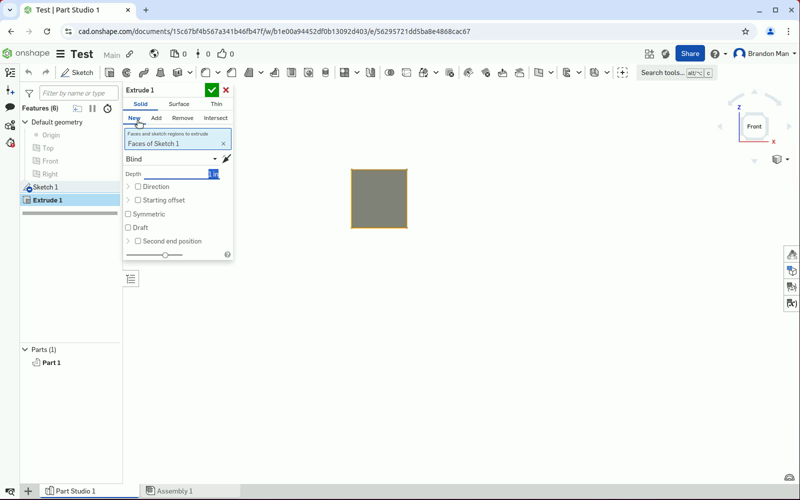
text(11.313)
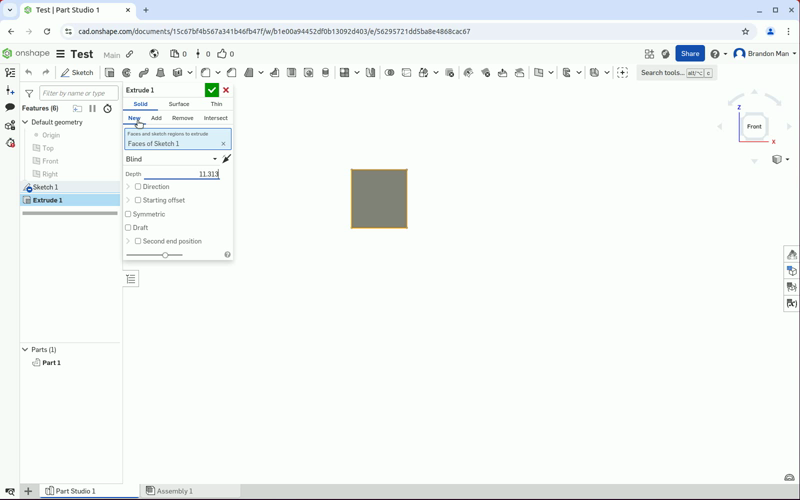
key(enter)
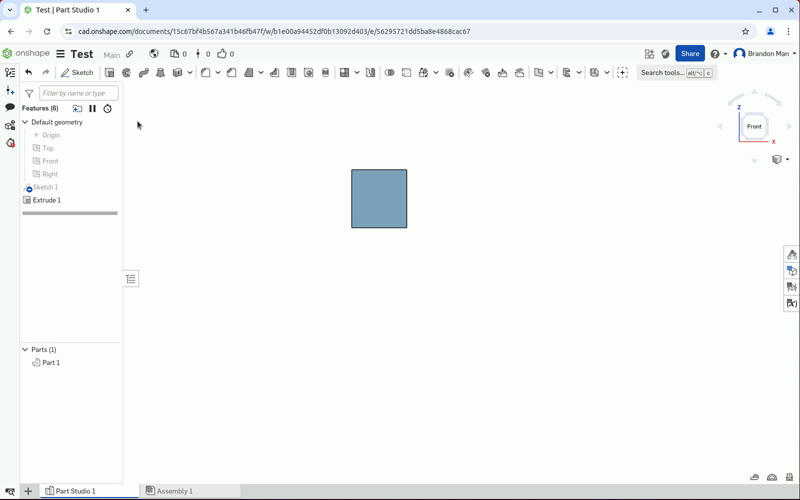
key(shift+h)
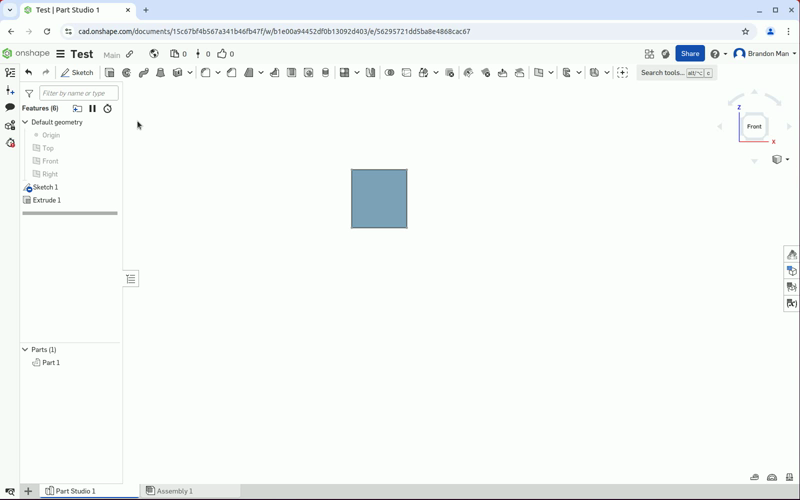
key(shift+h)
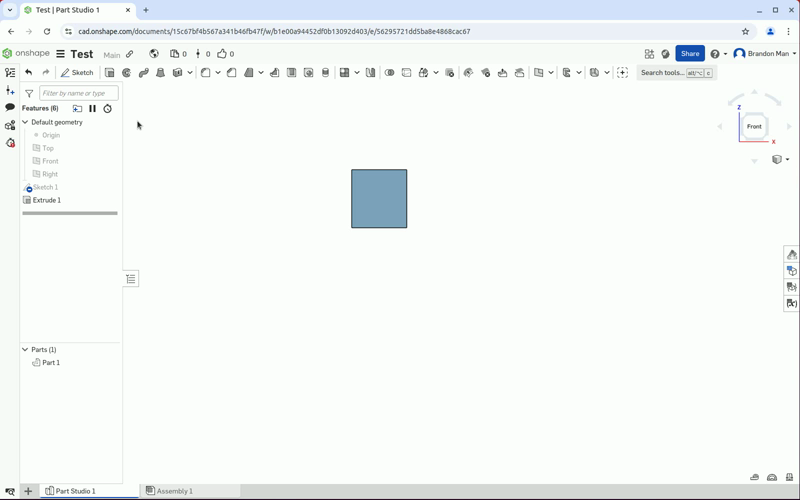
mouse_move(73, 189)
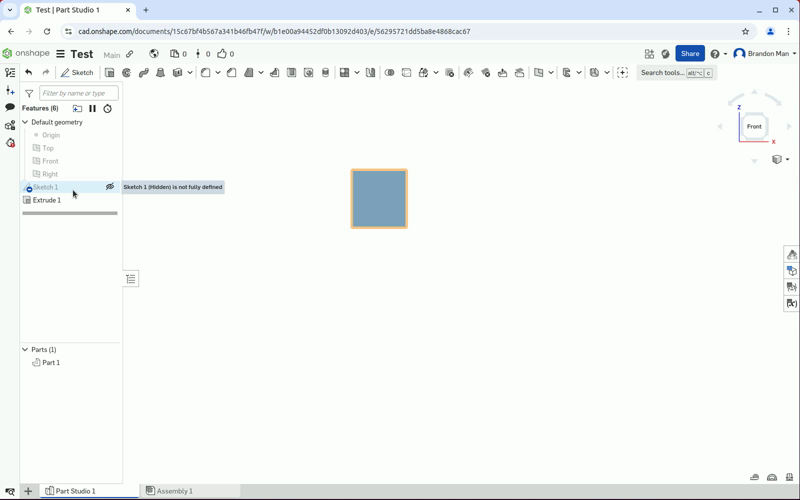
click(73, 189)
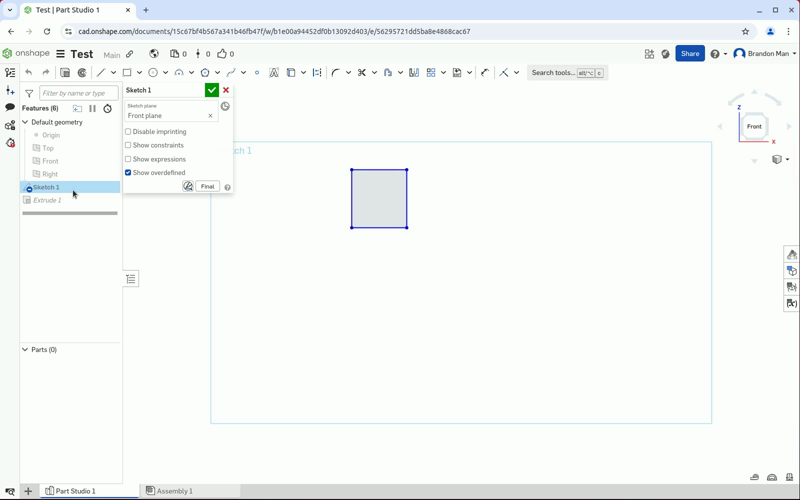
mouse_move(229, 92)
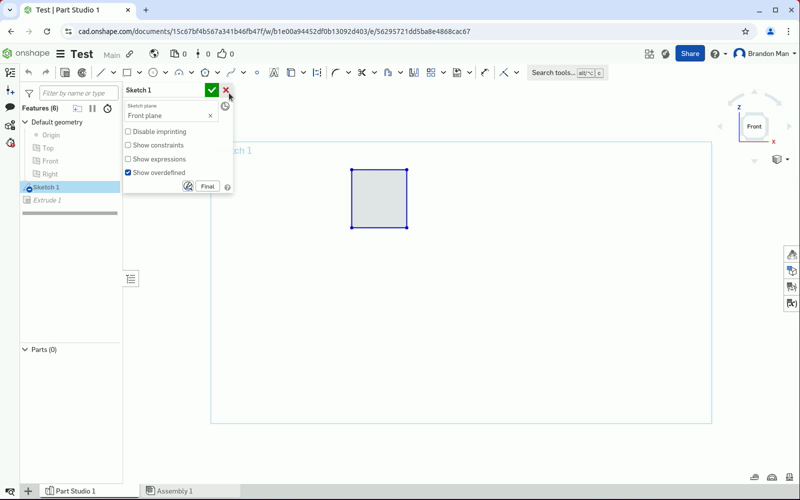
click(229, 92)
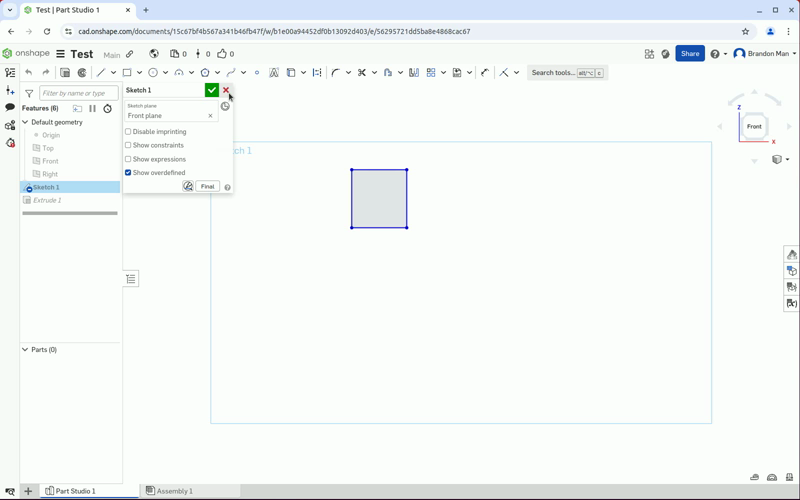
key(shift+s)
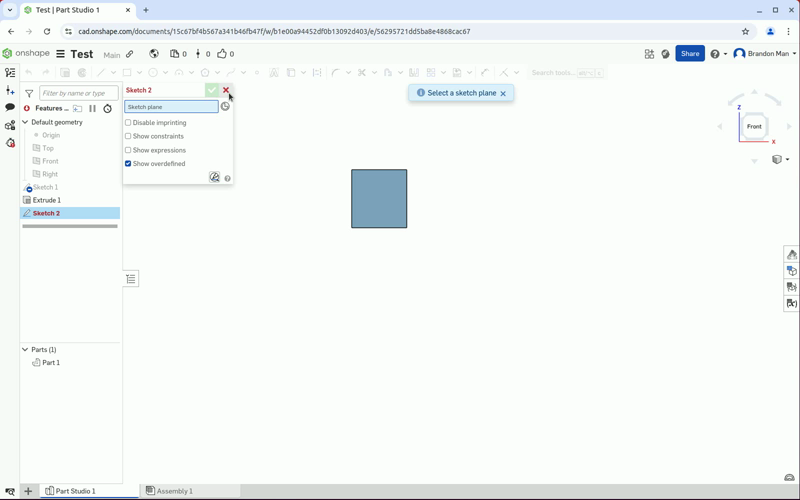
mouse_move(73, 163)
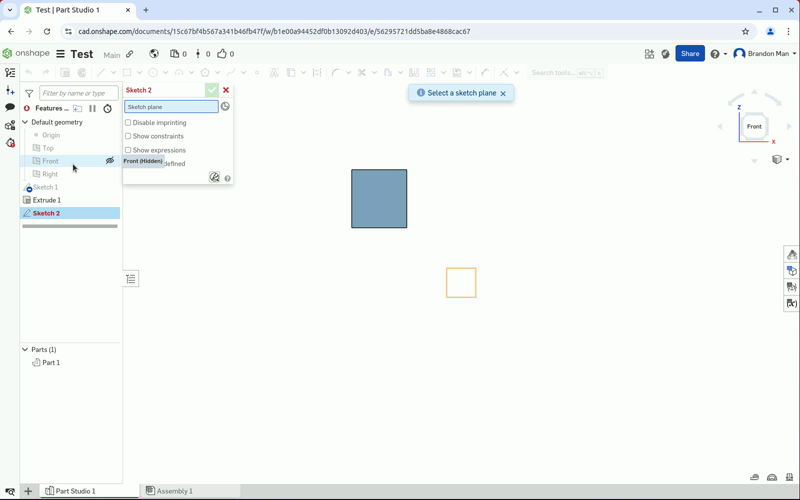
click(73, 163)
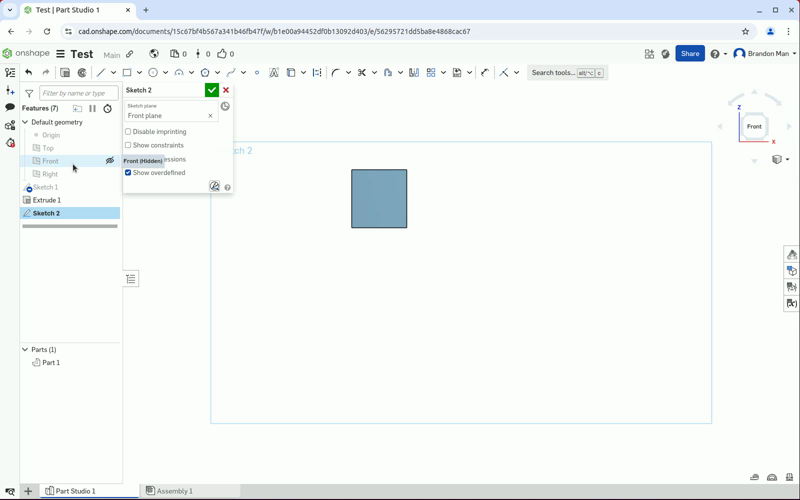
mouse_move(73, 352)
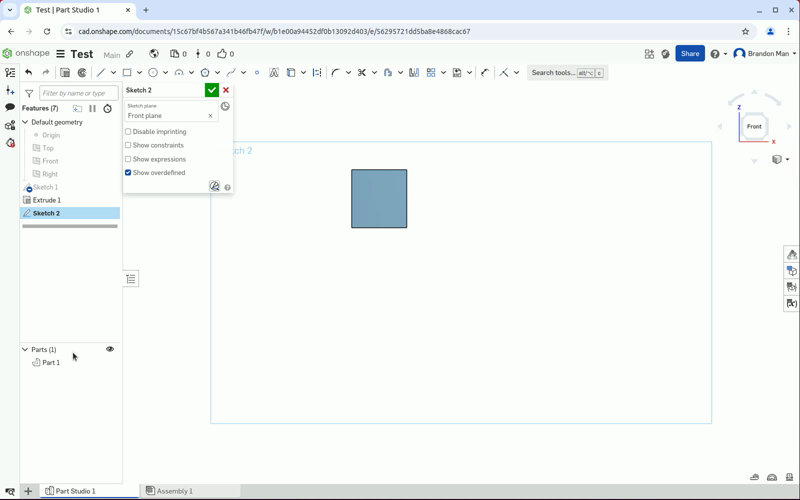
key(y)
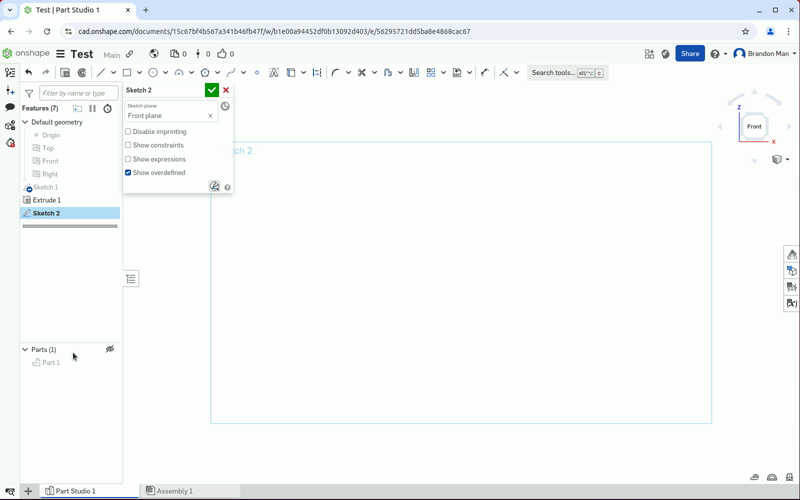
key(l)
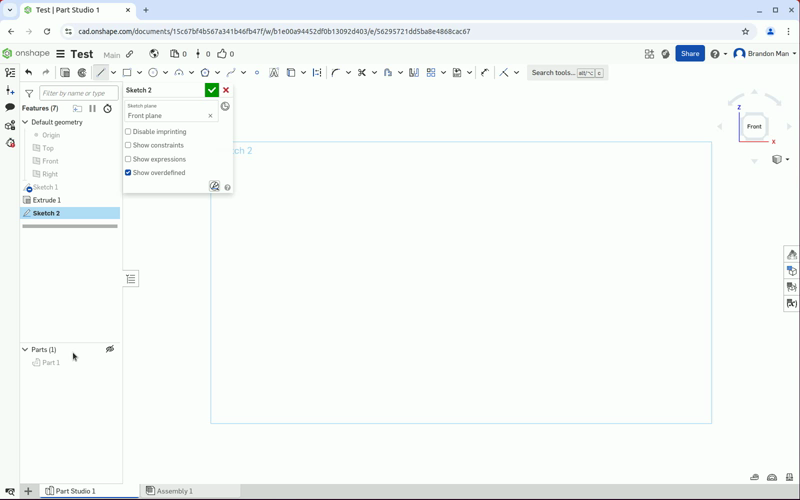
key_down(shift)
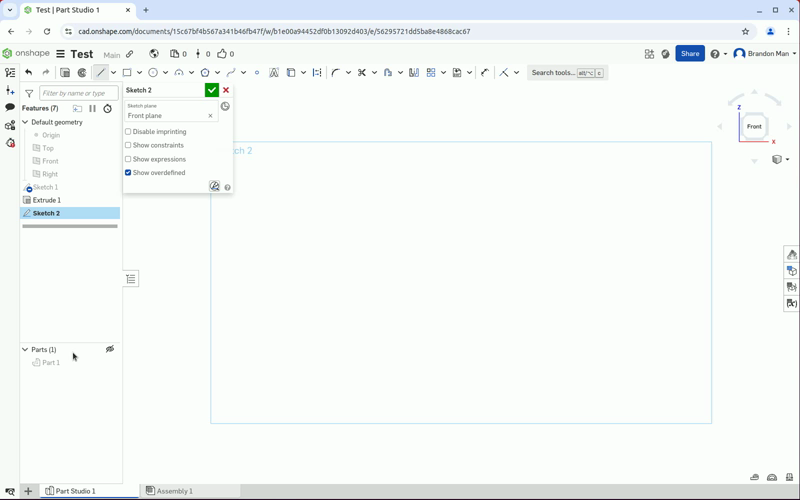
mouse_move(351, 282)
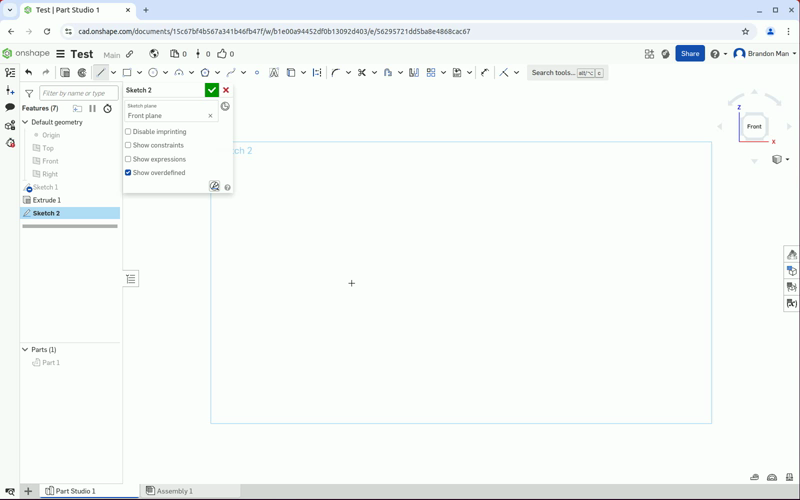
click(351, 282)
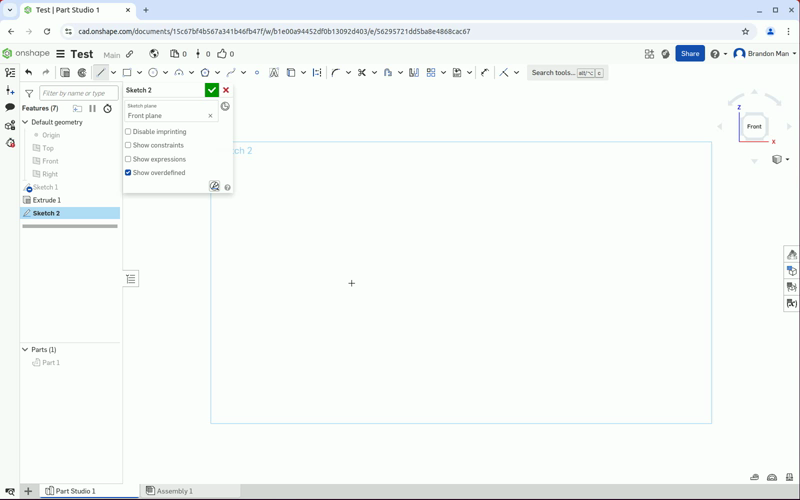
key_up(shift)
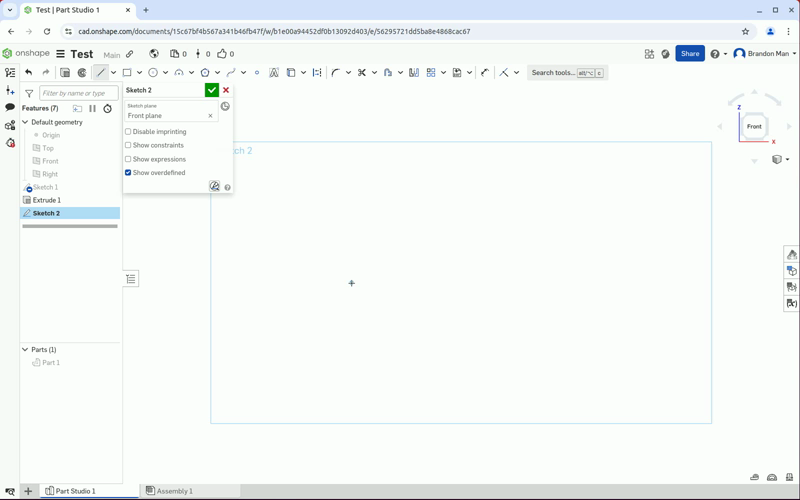
key_down(shift)
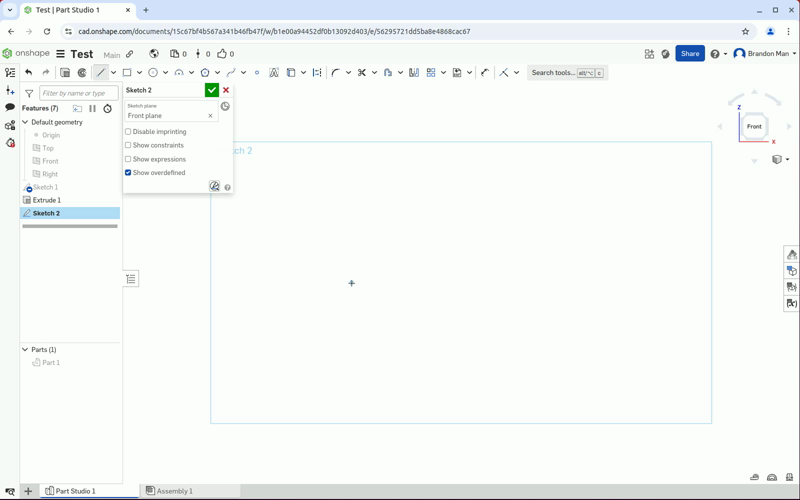
mouse_move(381, 282)
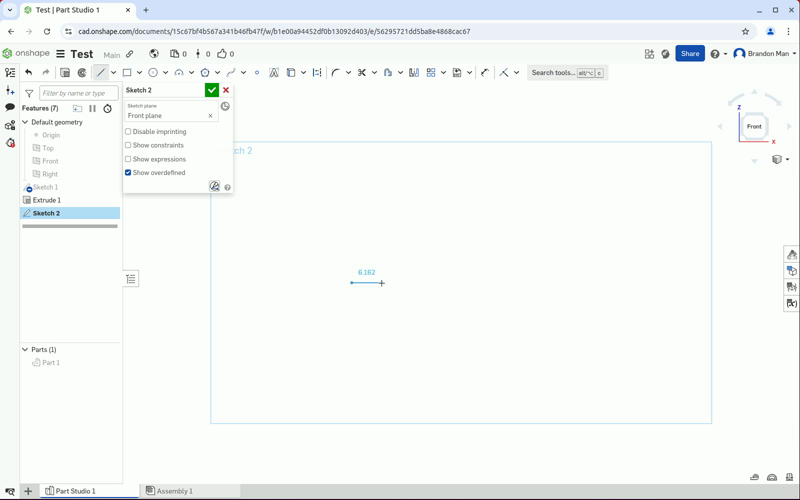
mouse_move(407, 282)
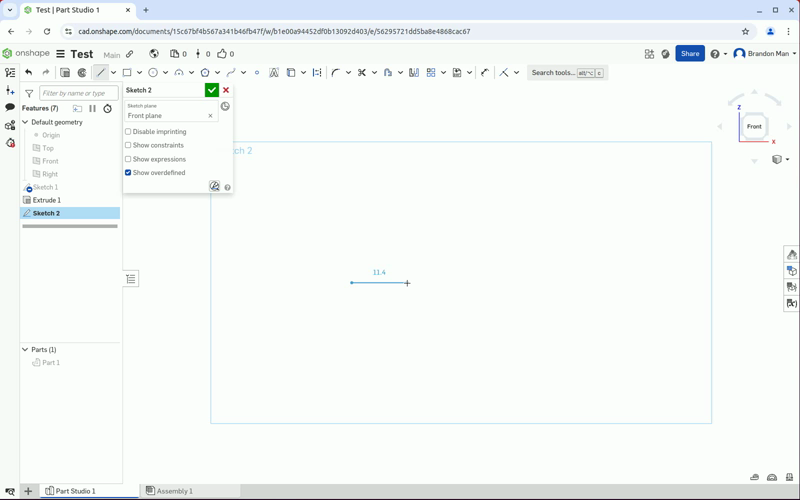
click(407, 282)
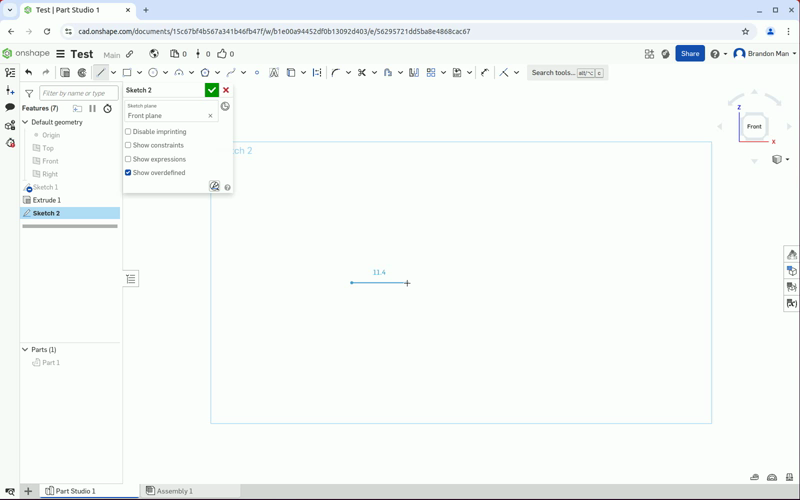
key_up(shift)
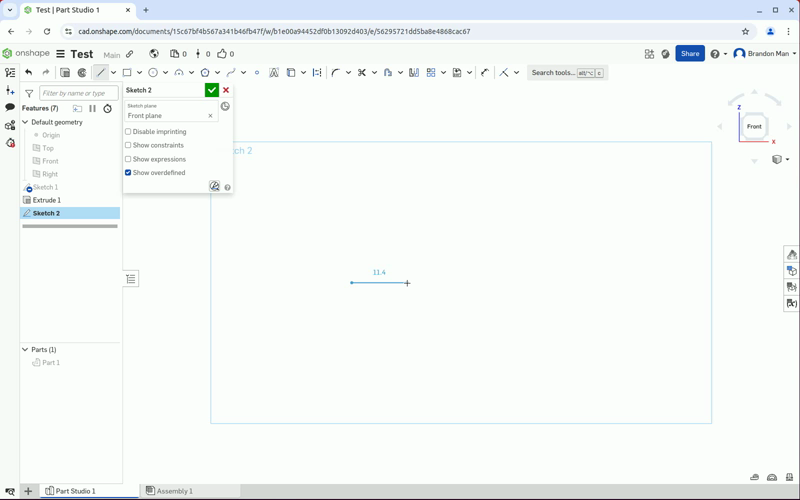
key_down(shift)
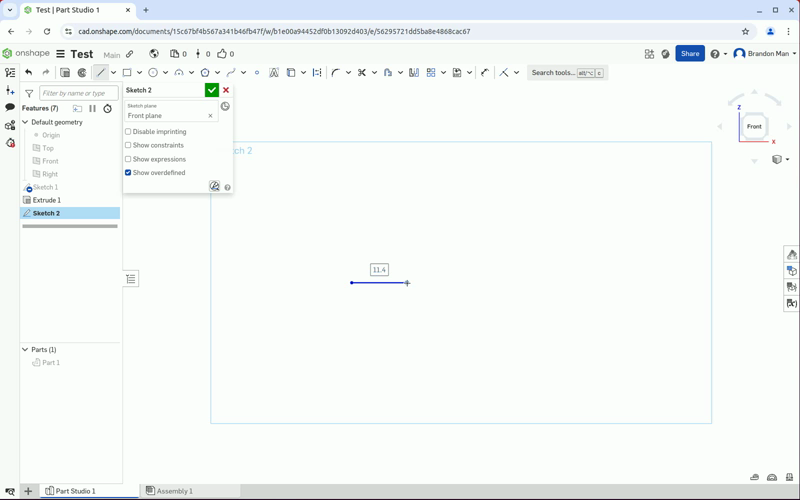
mouse_move(437, 282)
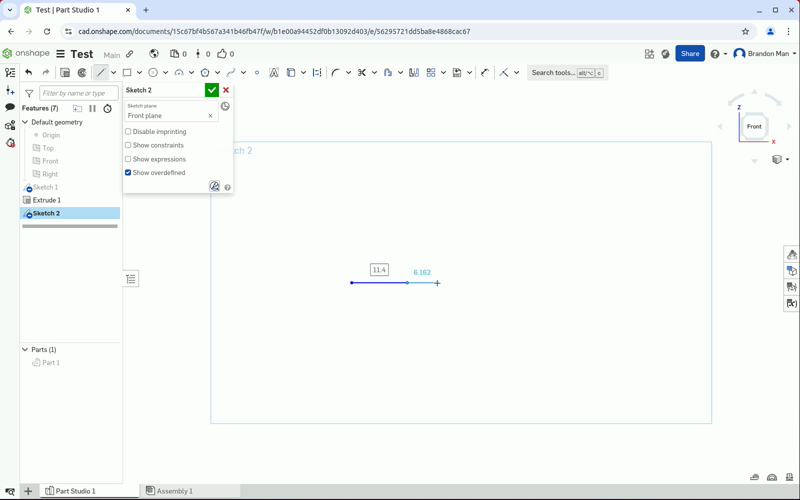
mouse_move(407, 227)
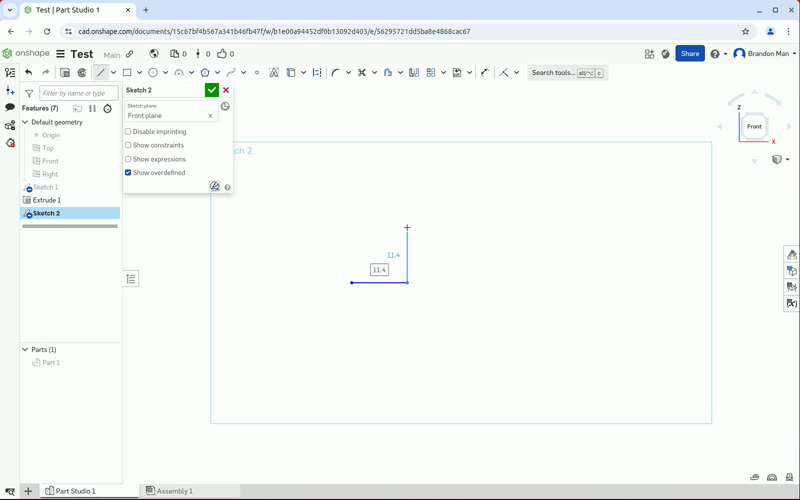
click(407, 227)
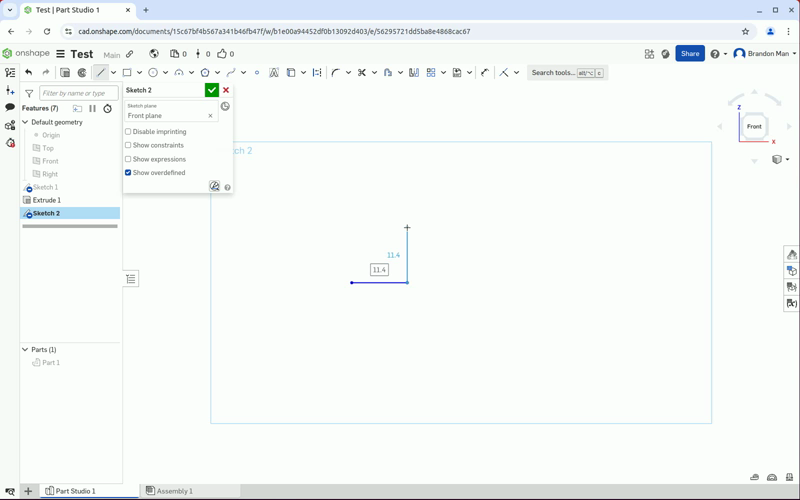
key_up(shift)
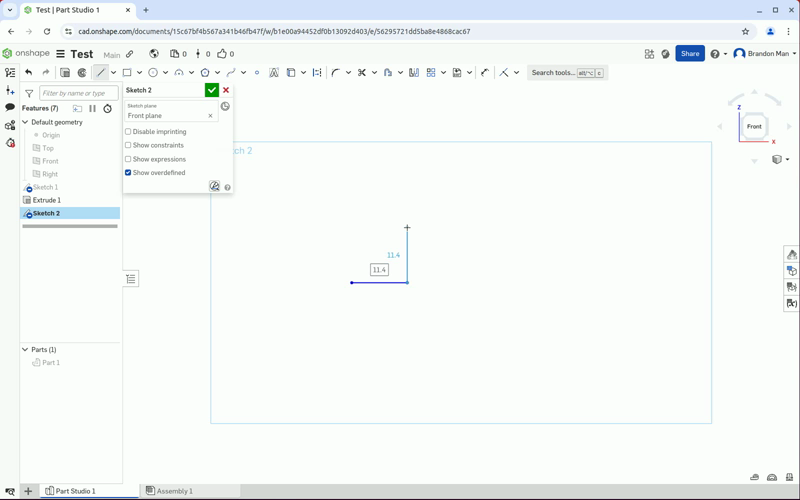
key_down(shift)
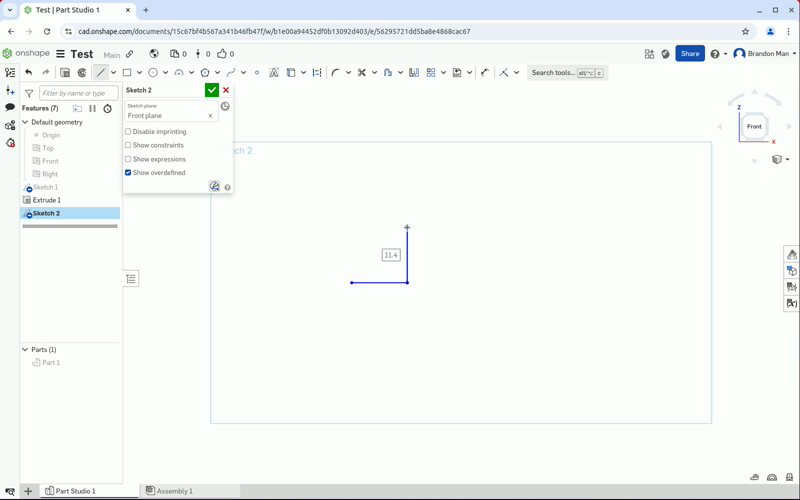
mouse_move(437, 227)
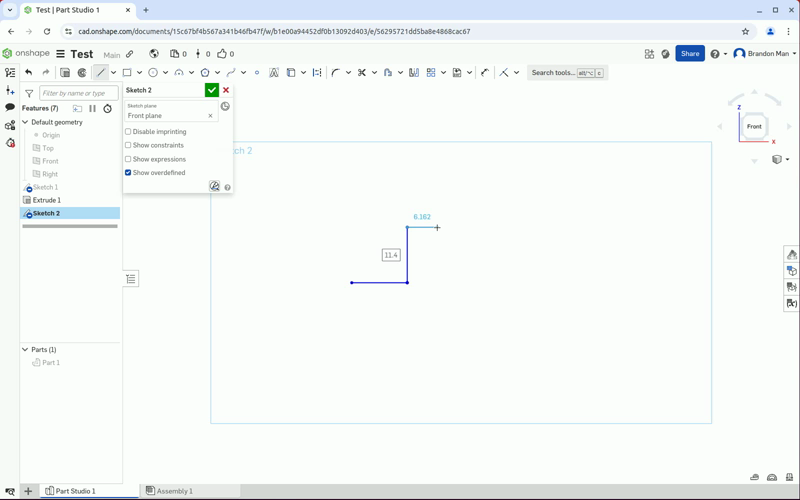
mouse_move(351, 227)
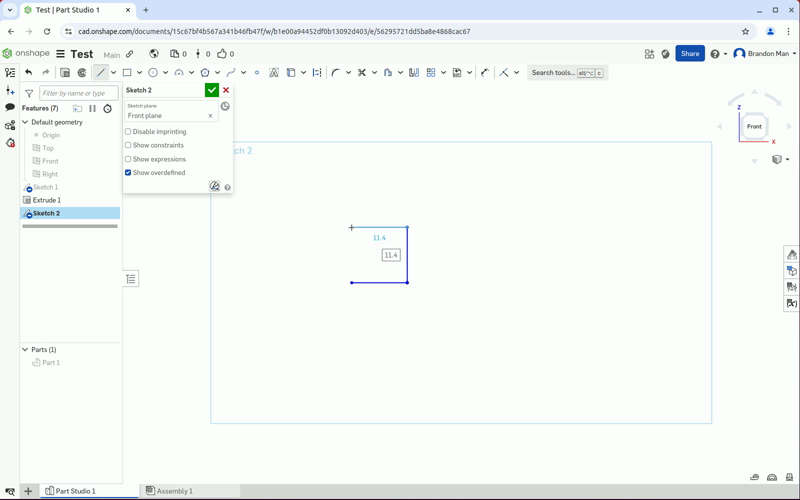
click(351, 227)
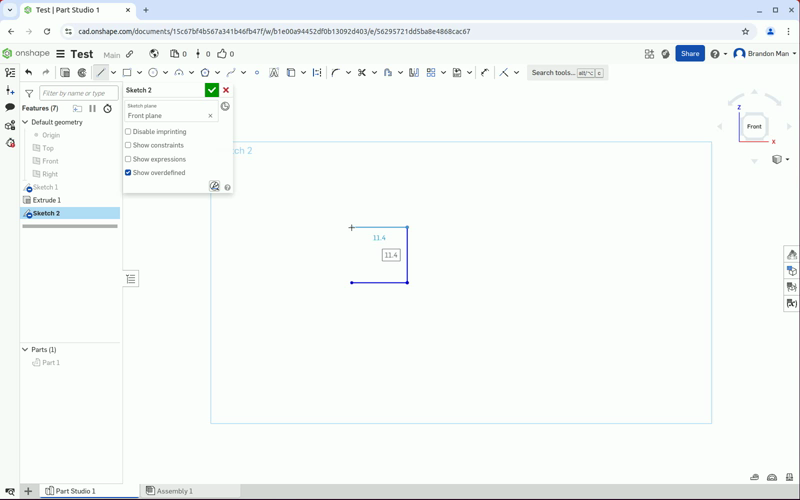
key_up(shift)
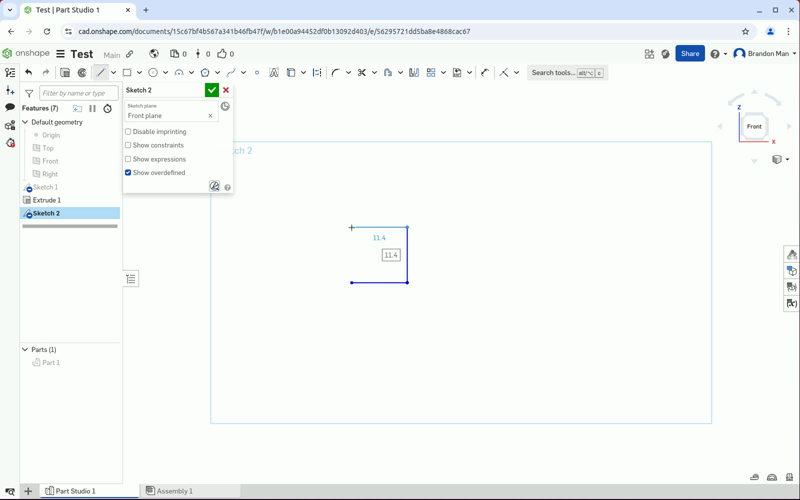
mouse_move(381, 227)
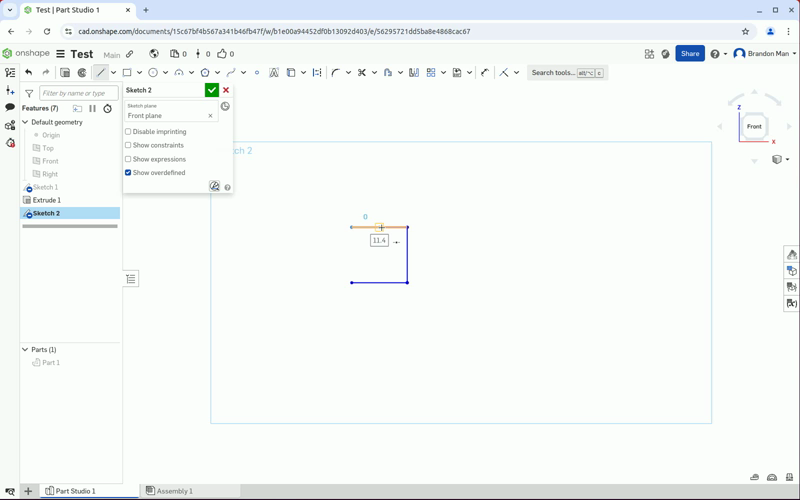
key_down(shift)
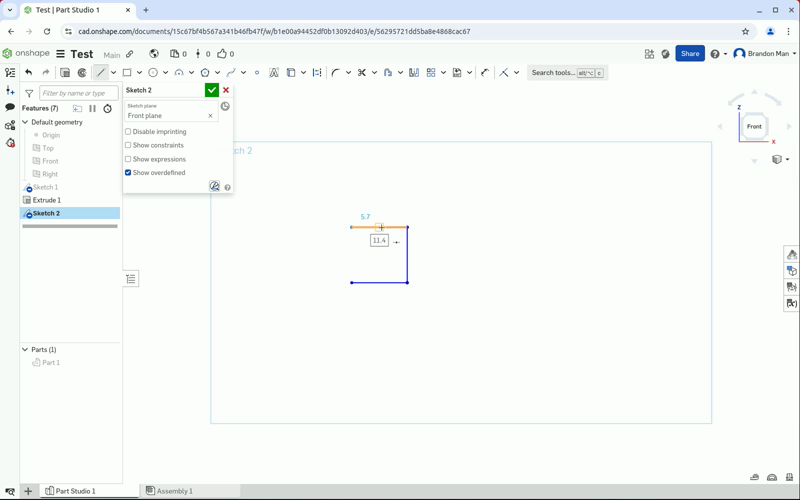
mouse_move(351, 282)
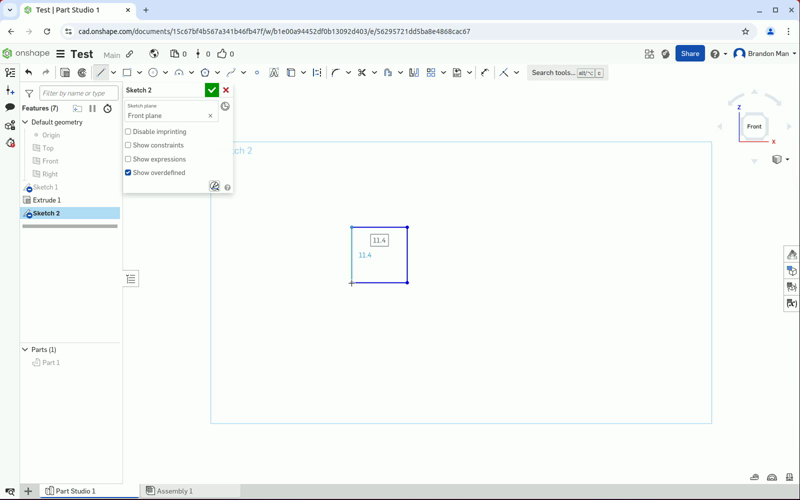
key_up(shift)
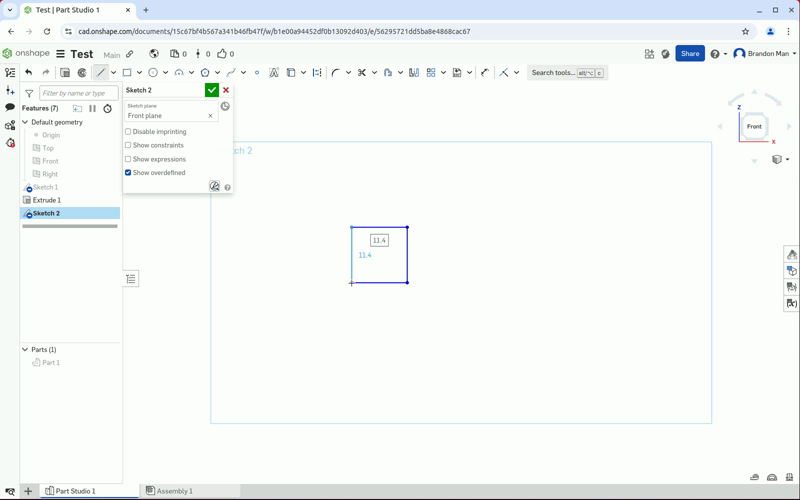
click(351, 282)
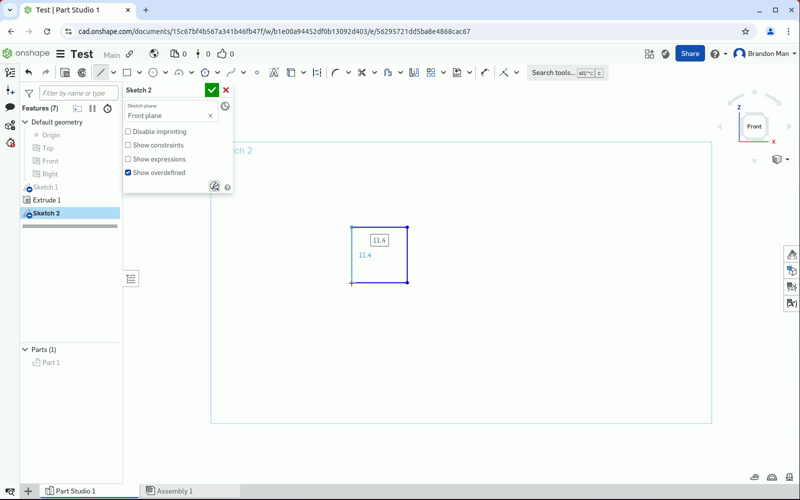
key(esc)
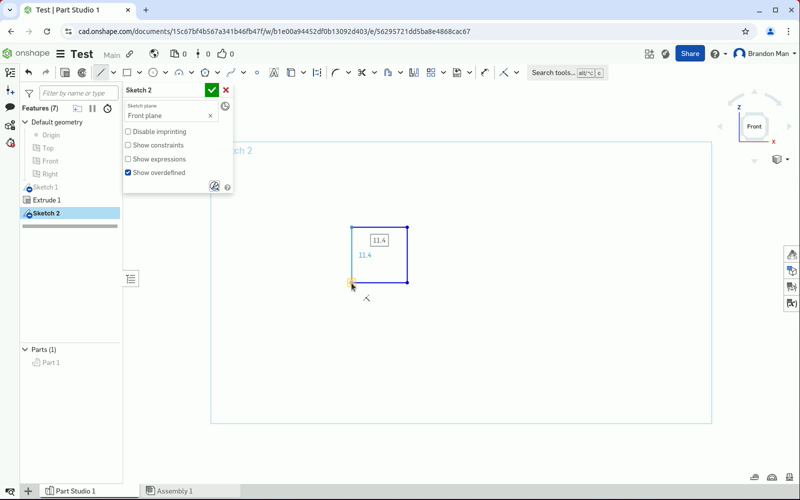
mouse_move(359, 276)
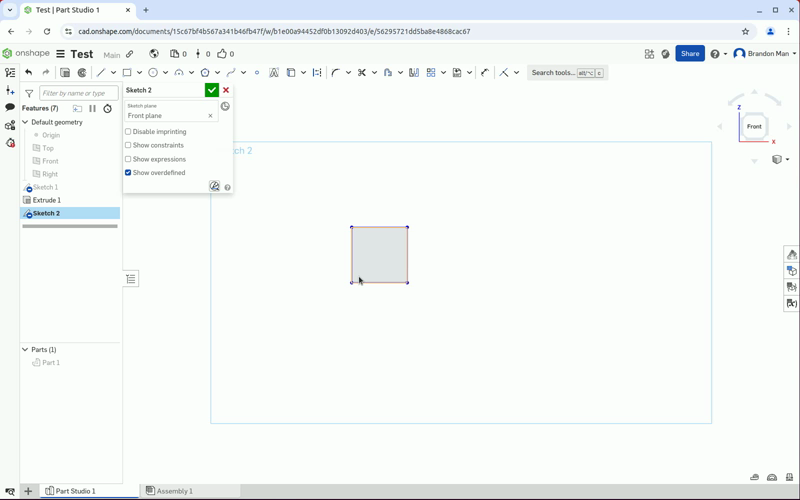
click(359, 276)
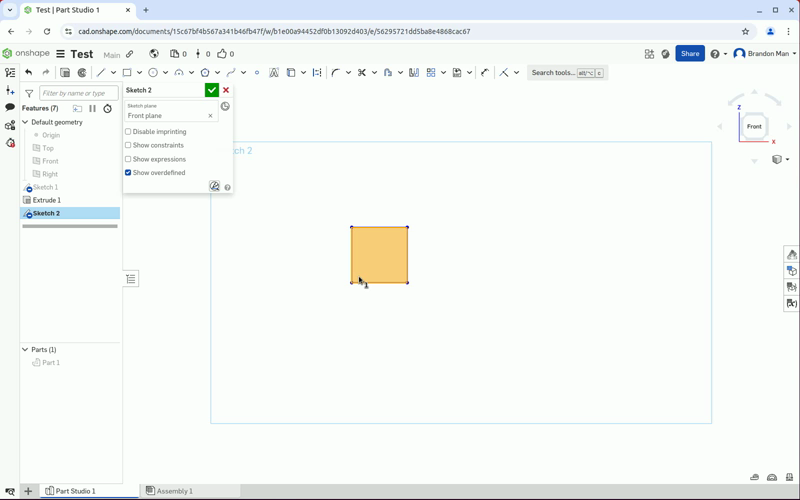
mouse_move(73, 352)
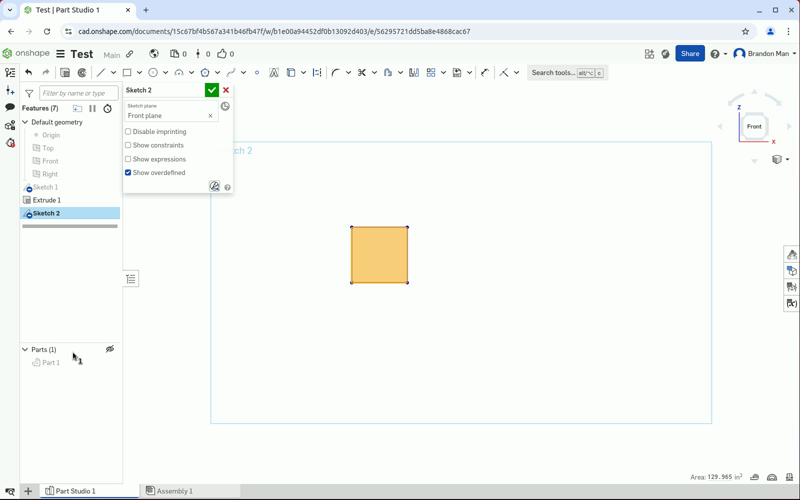
key(shift+y)
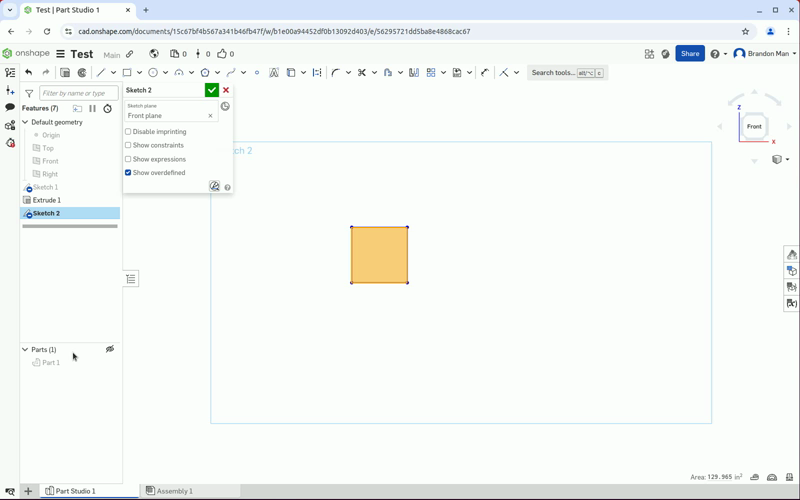
key(shift+e)
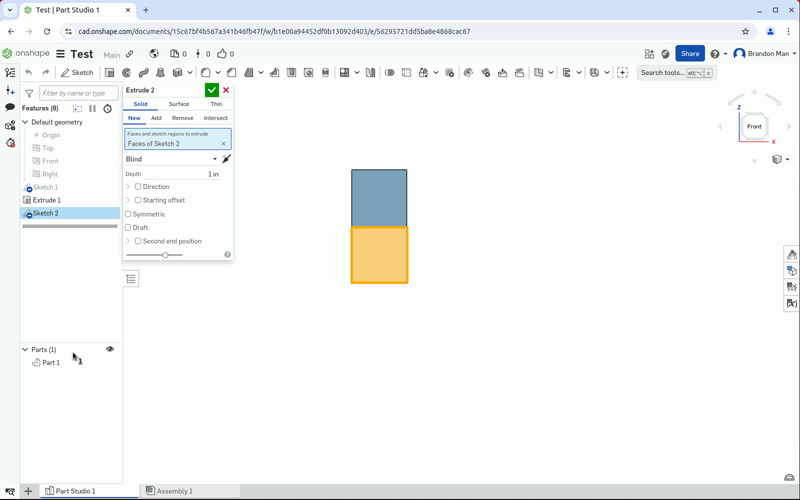
mouse_move(143, 106)
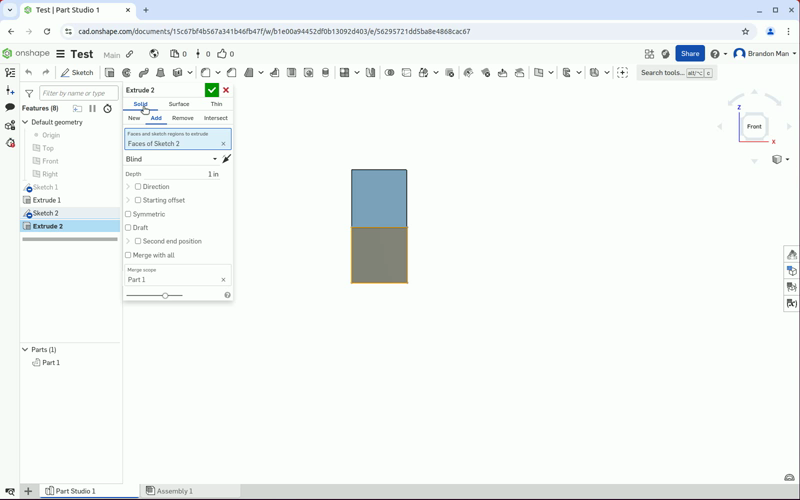
click(143, 106)
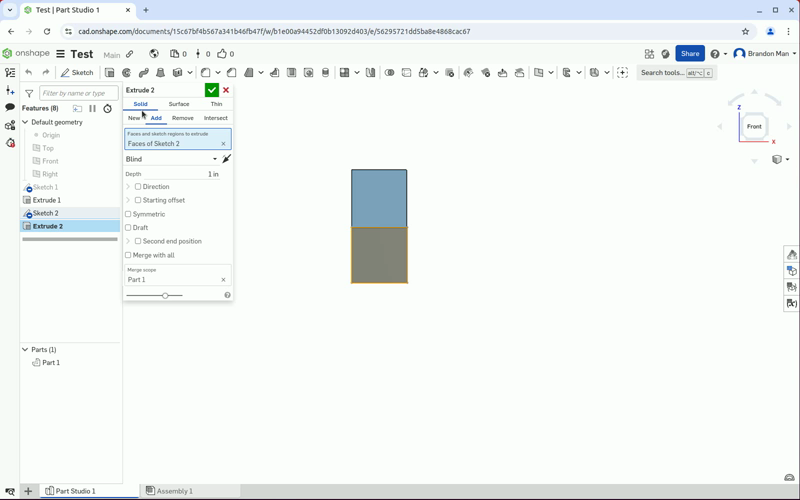
mouse_move(137, 120)
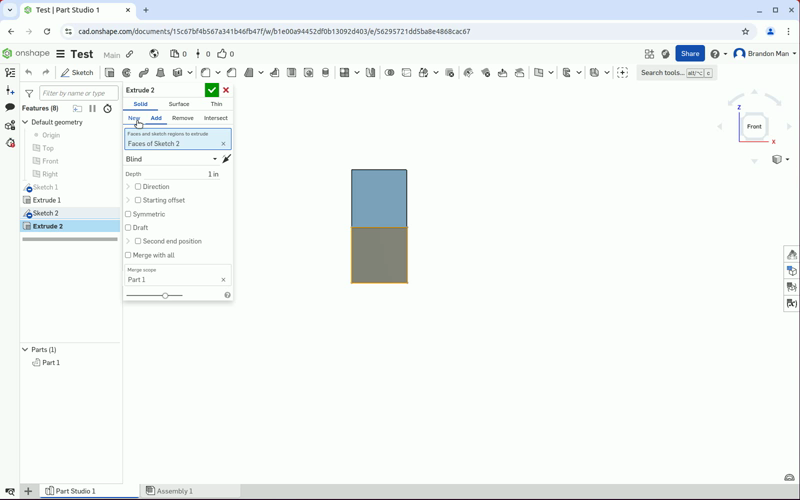
click(137, 120)
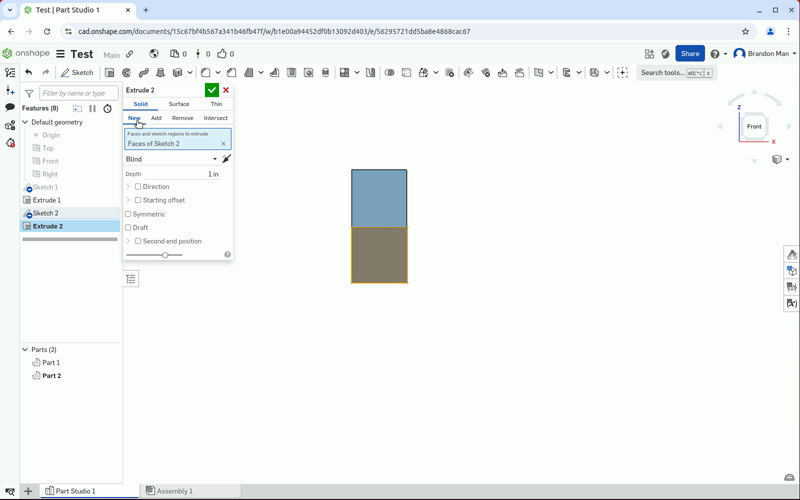
key(tab, 4)
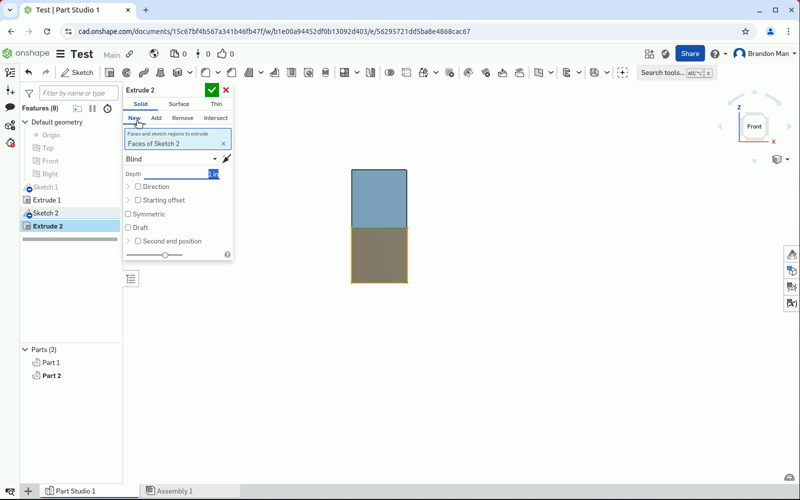
text(11.313)
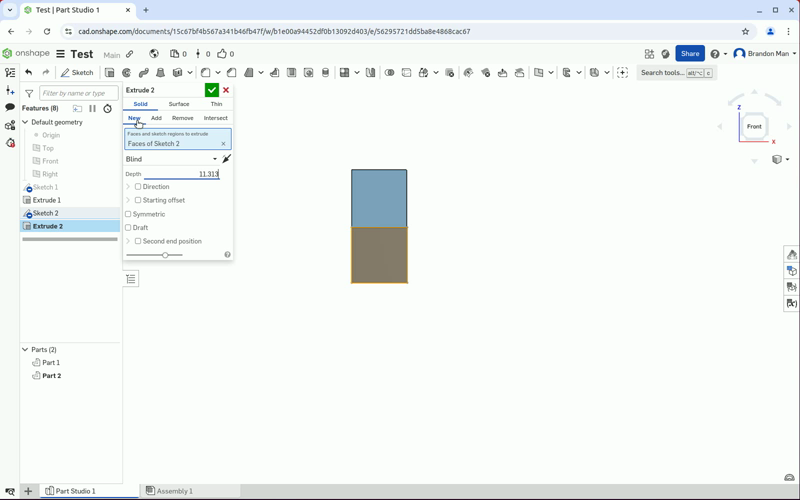
key(enter)
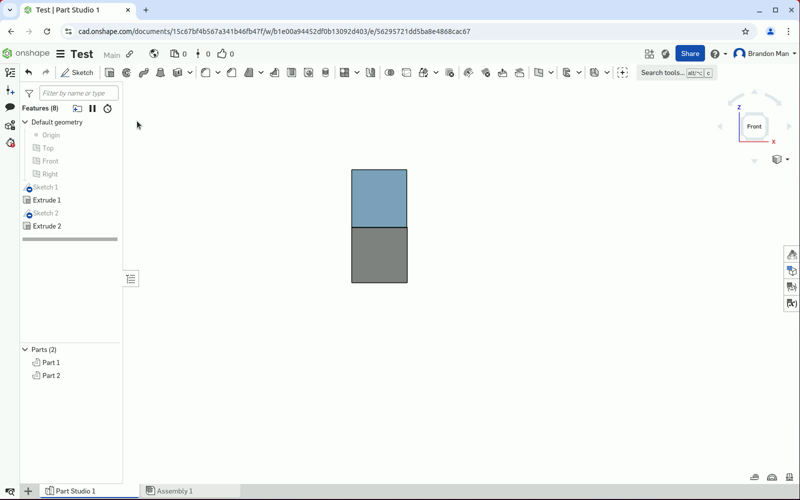
key(shift+h)
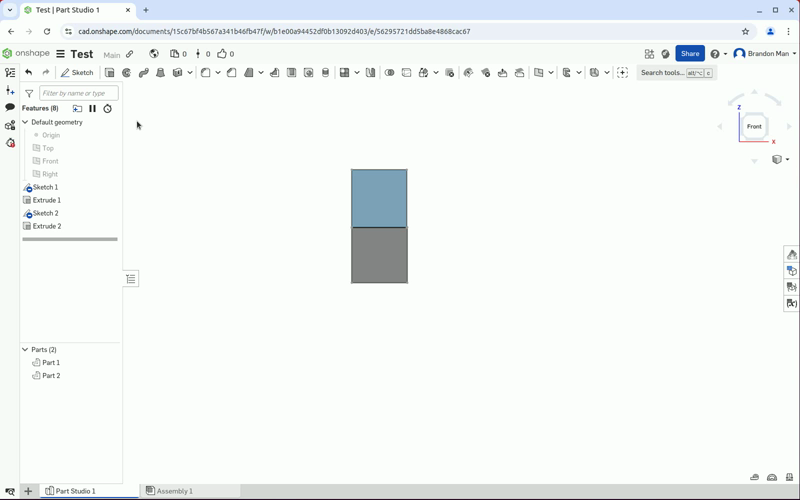
key(shift+h)
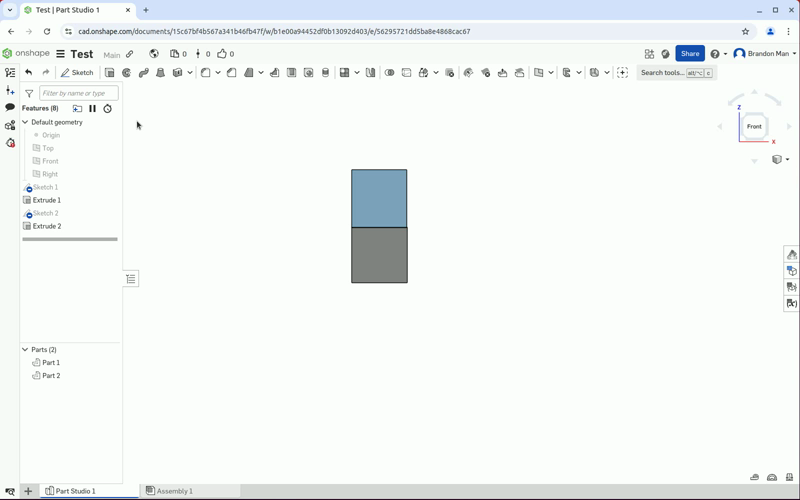
mouse_move(73, 189)
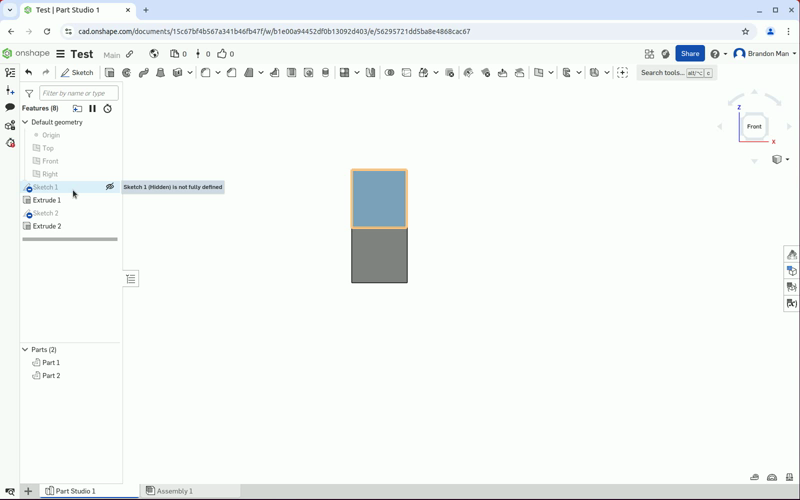
click(73, 189)
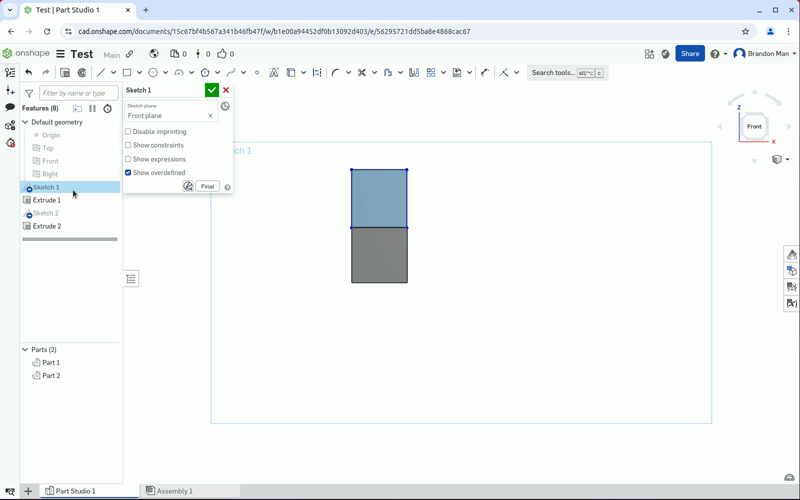
mouse_move(229, 92)
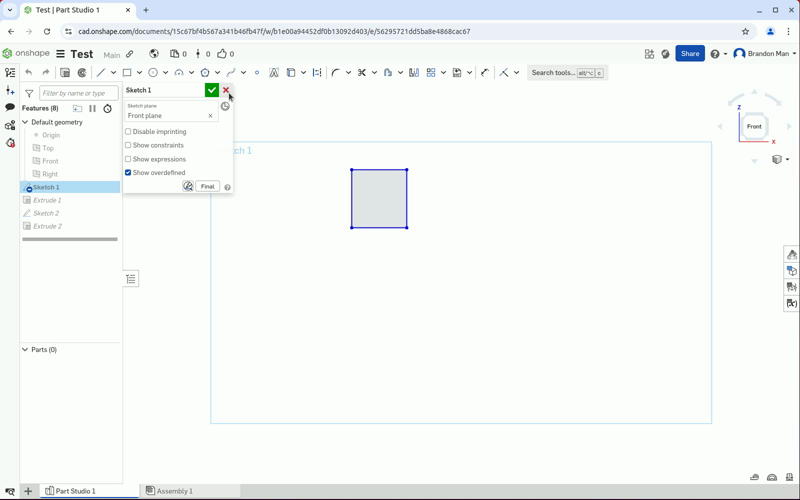
click(229, 92)
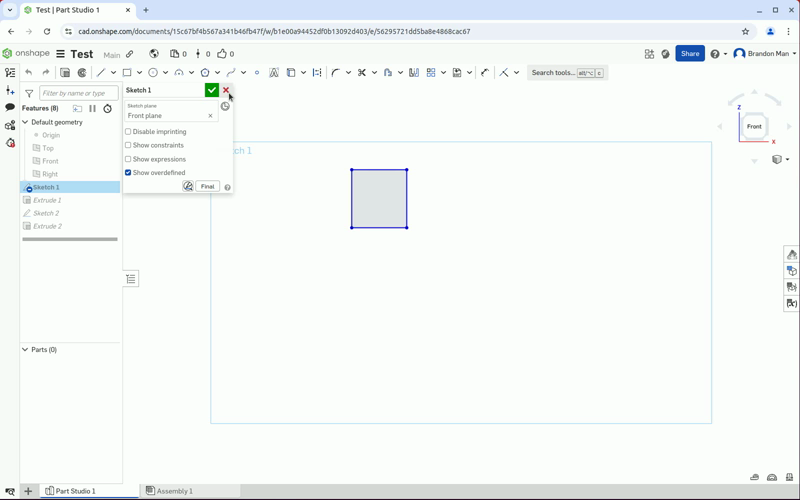
key(shift+s)
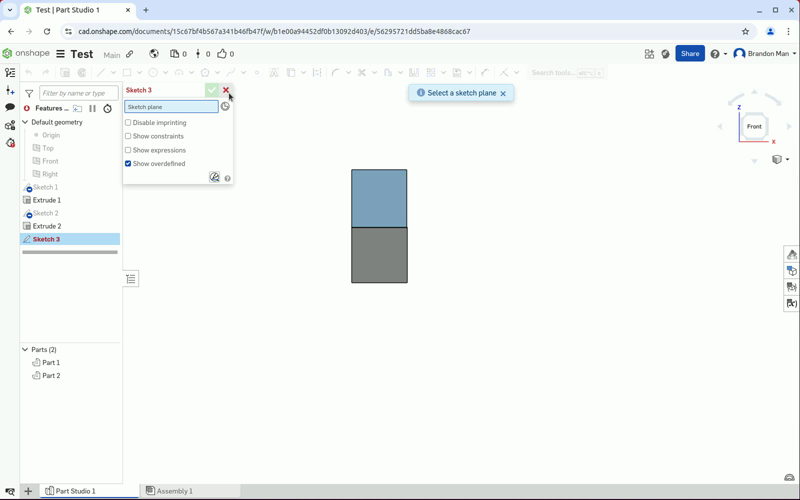
mouse_move(73, 163)
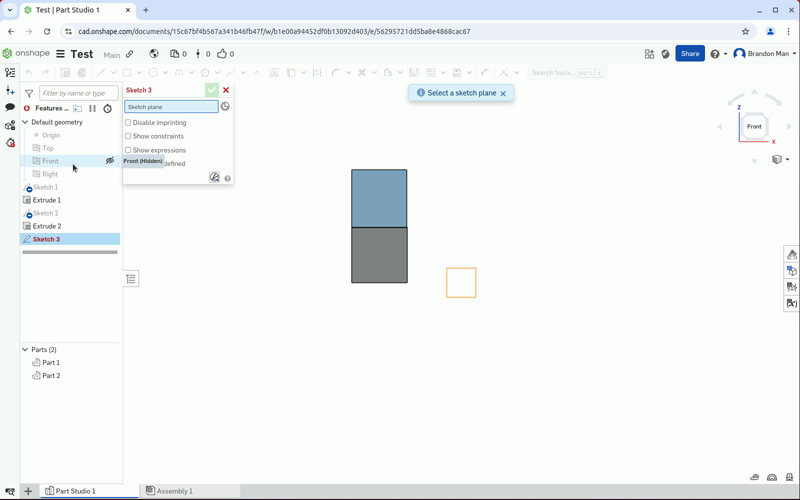
click(73, 163)
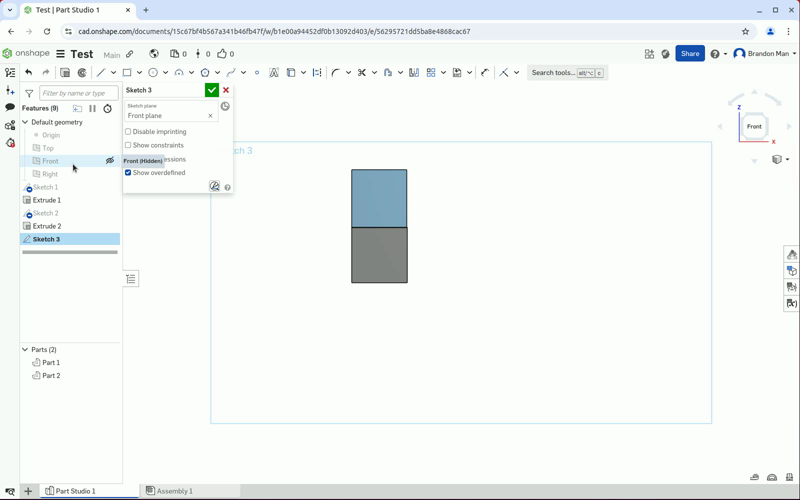
mouse_move(73, 352)
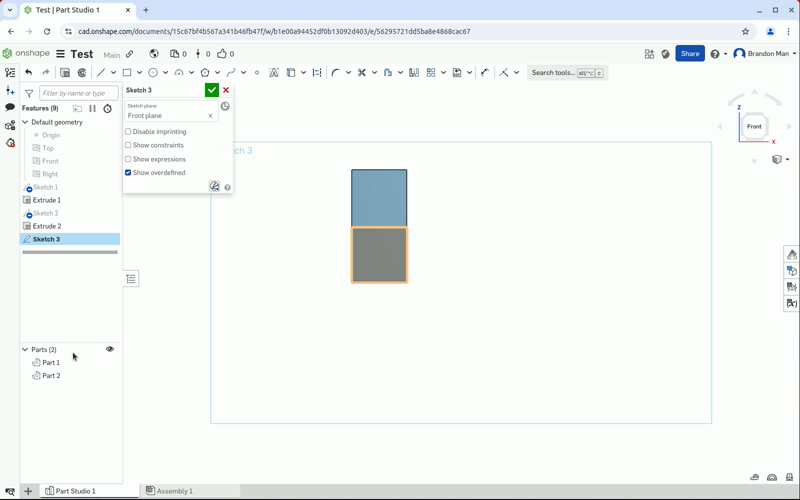
key(y)
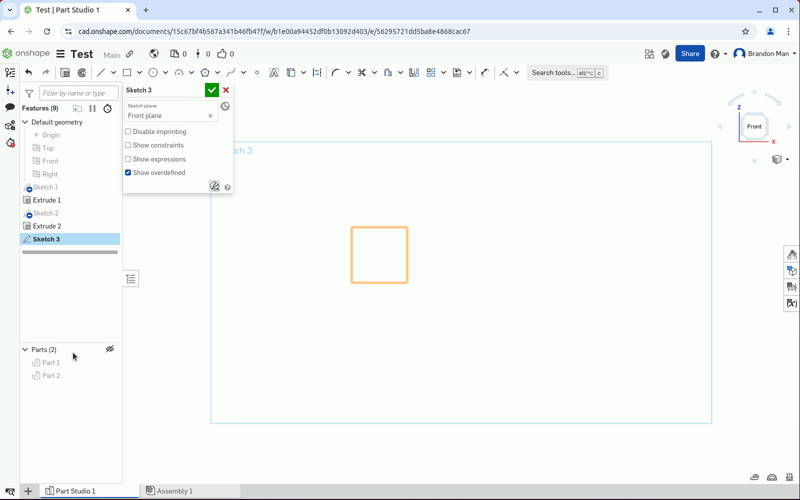
key(l)
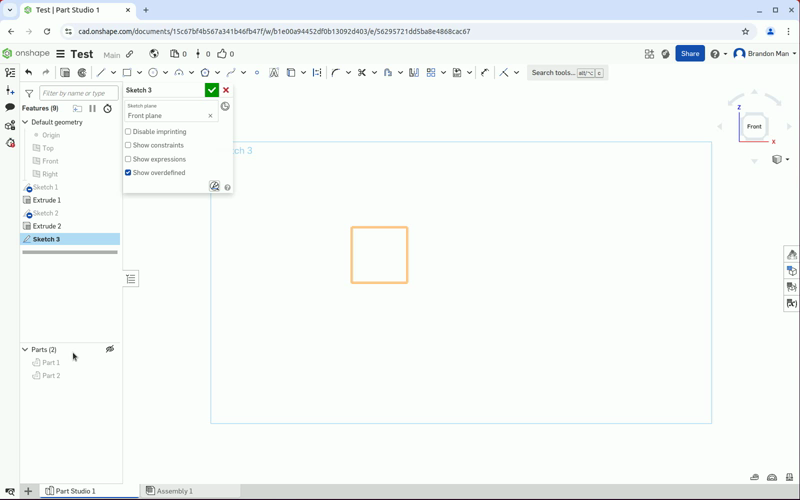
key_down(shift)
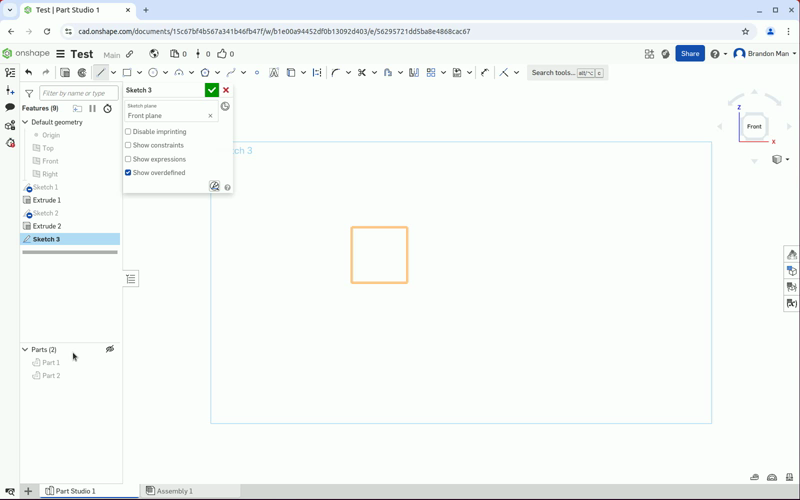
mouse_move(405, 227)
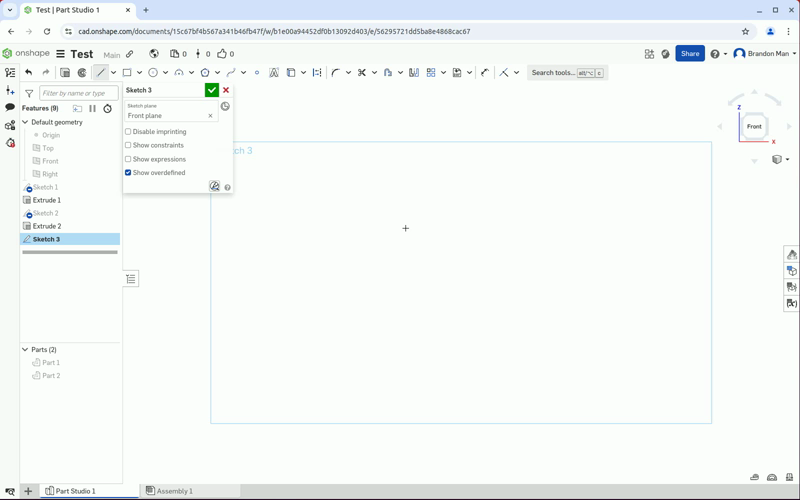
click(405, 227)
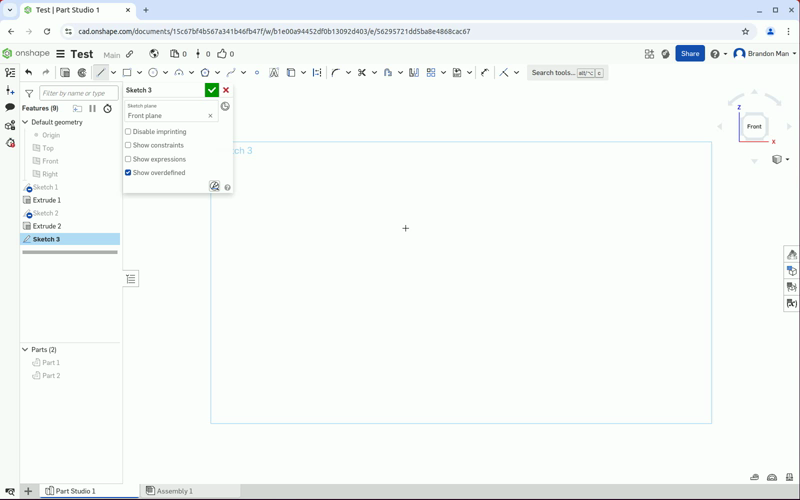
key_up(shift)
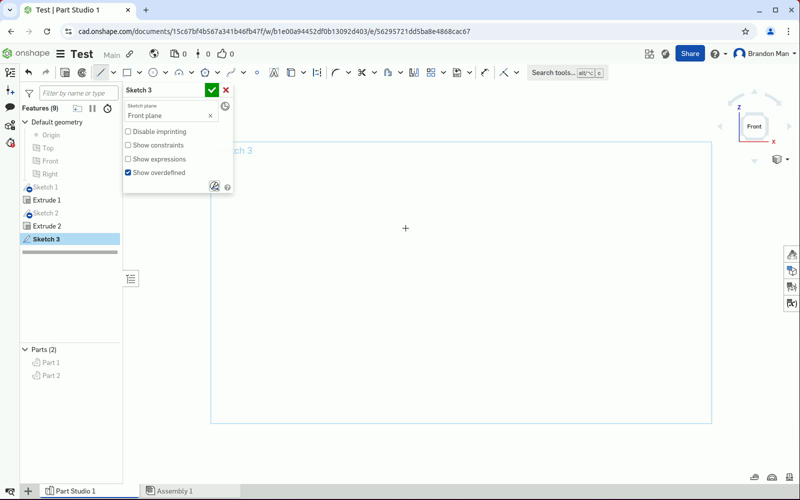
key_down(shift)
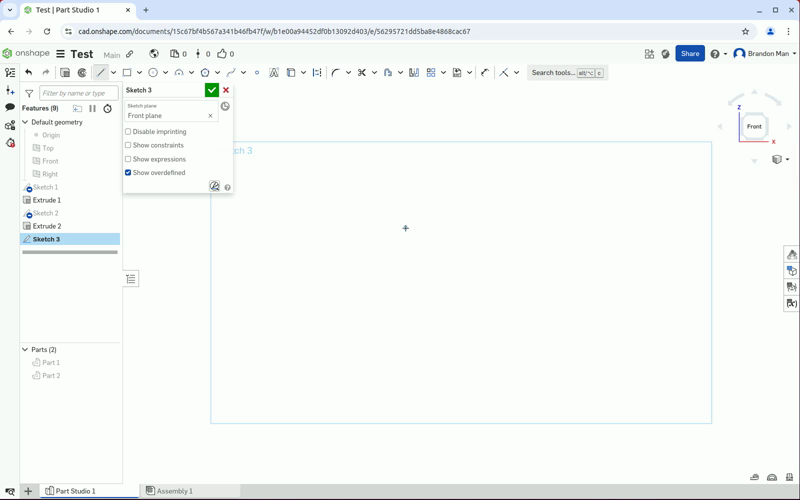
mouse_move(435, 227)
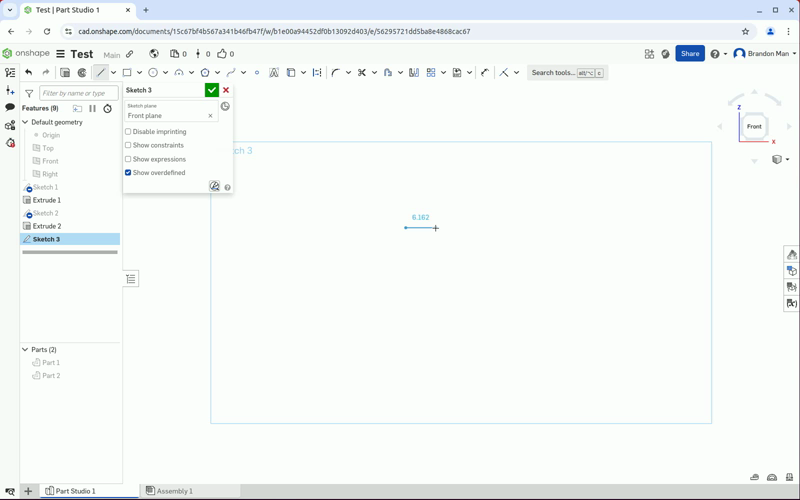
mouse_move(460, 227)
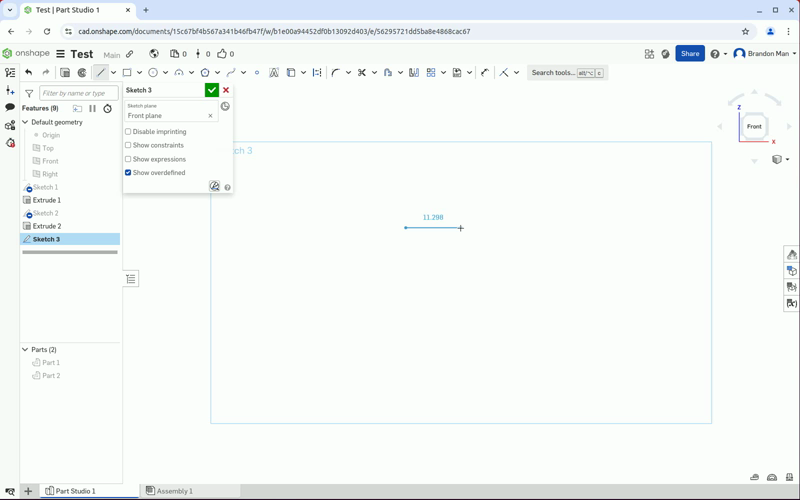
click(460, 227)
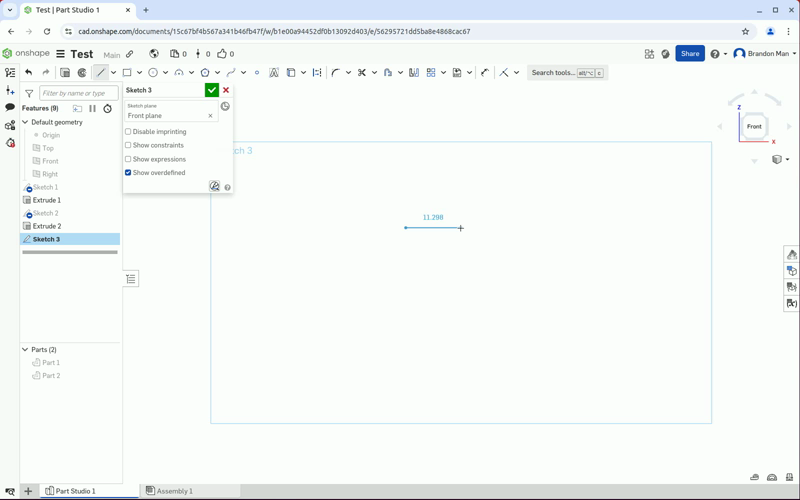
key_up(shift)
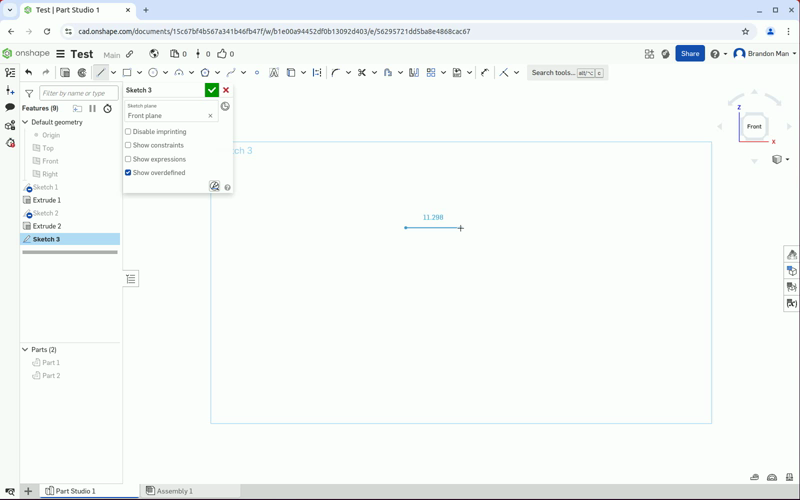
key_down(shift)
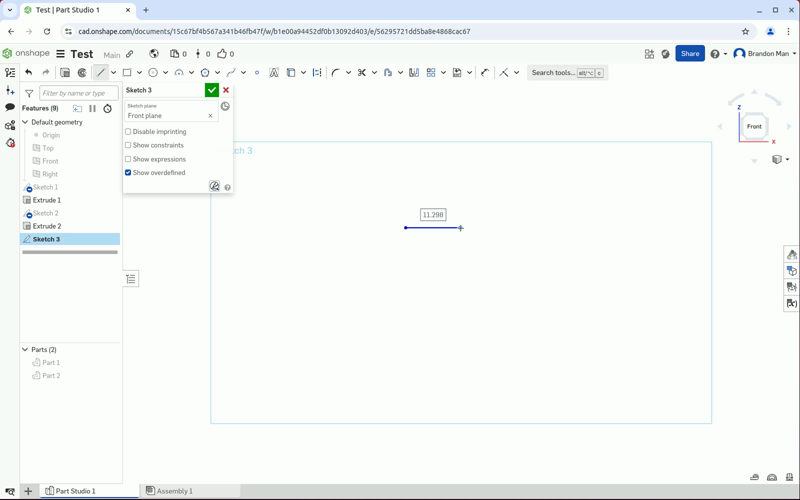
mouse_move(490, 227)
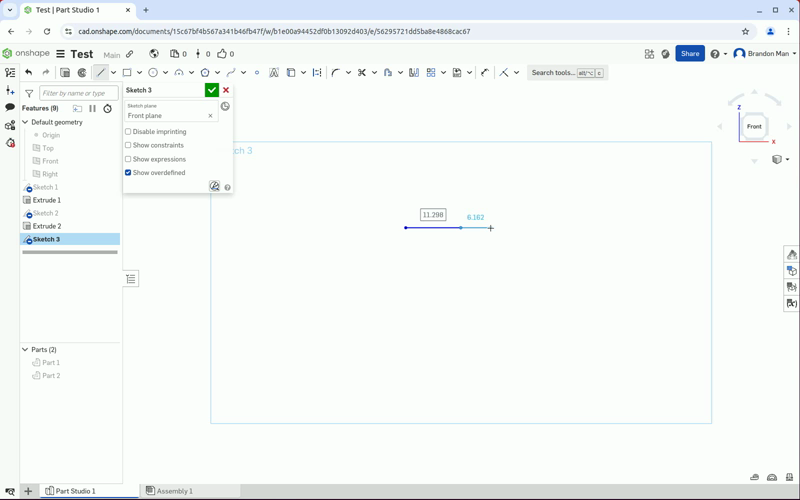
mouse_move(460, 169)
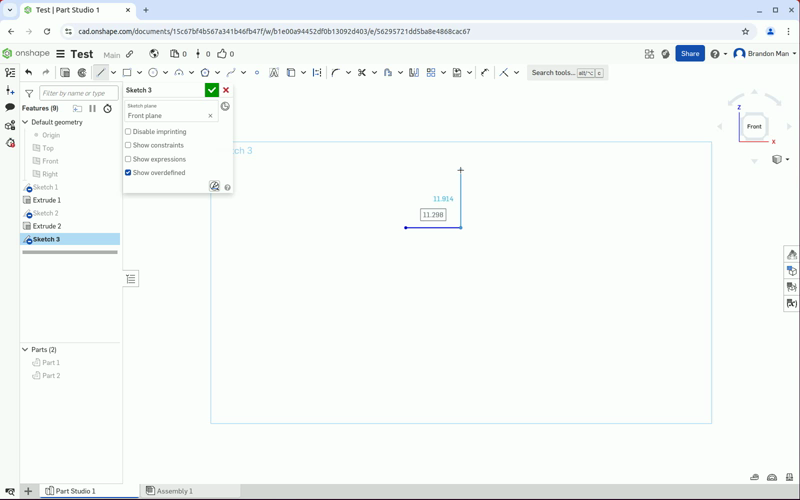
click(460, 169)
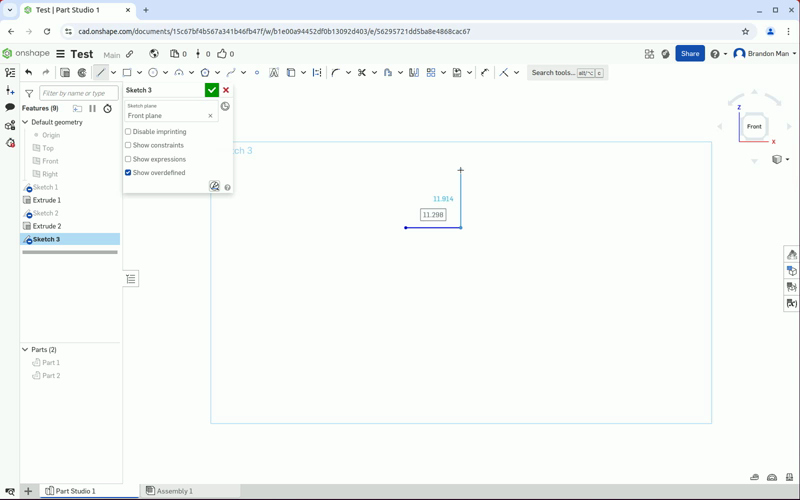
key_up(shift)
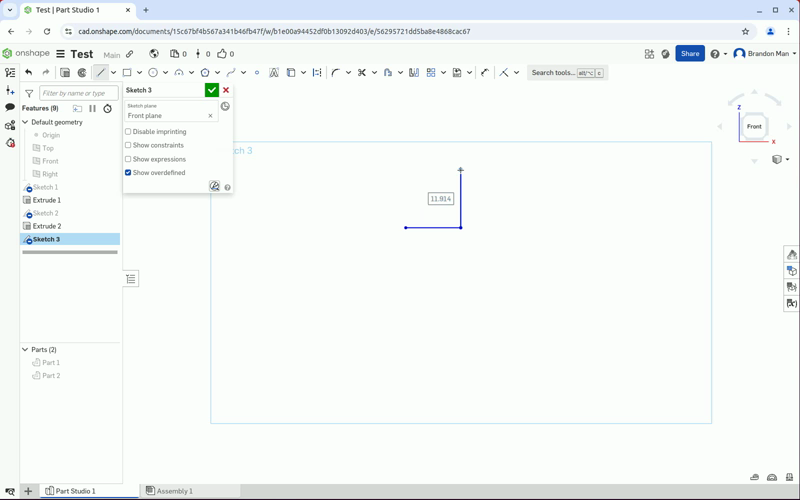
key_down(shift)
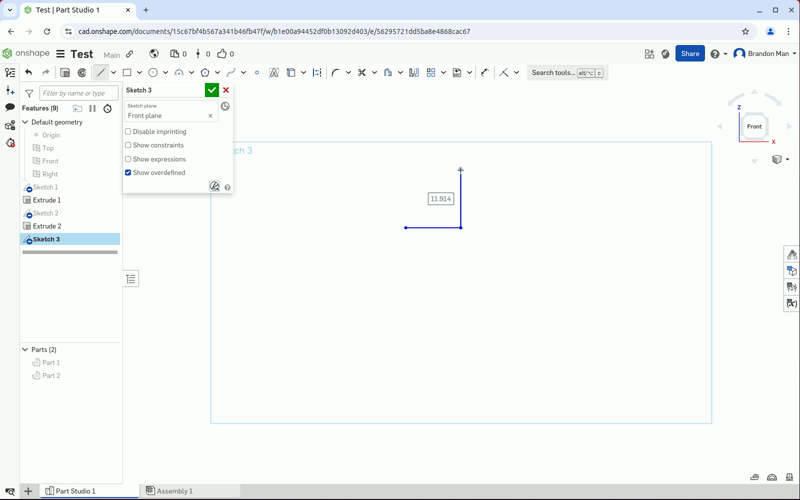
mouse_move(490, 169)
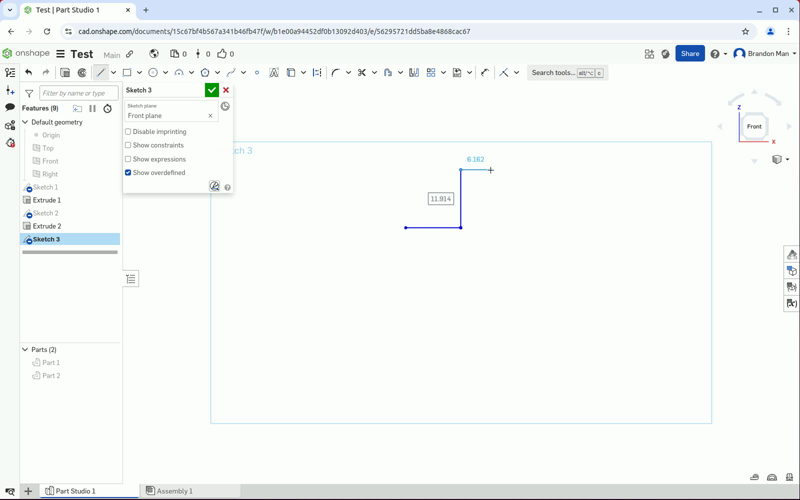
mouse_move(405, 169)
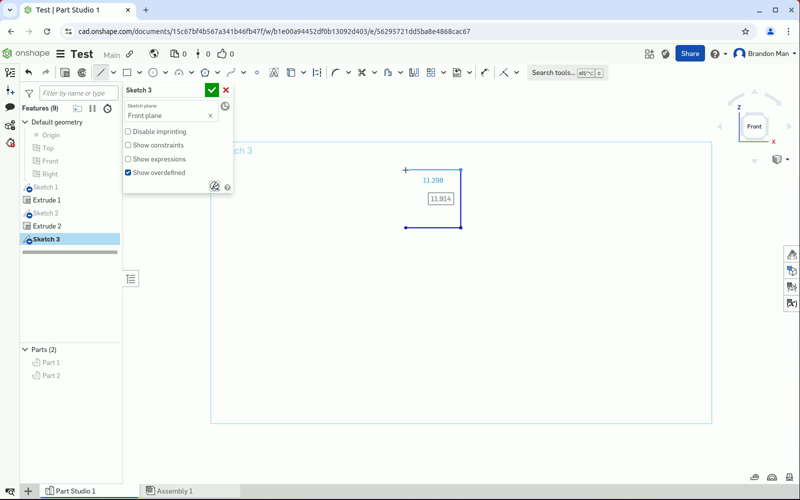
click(405, 169)
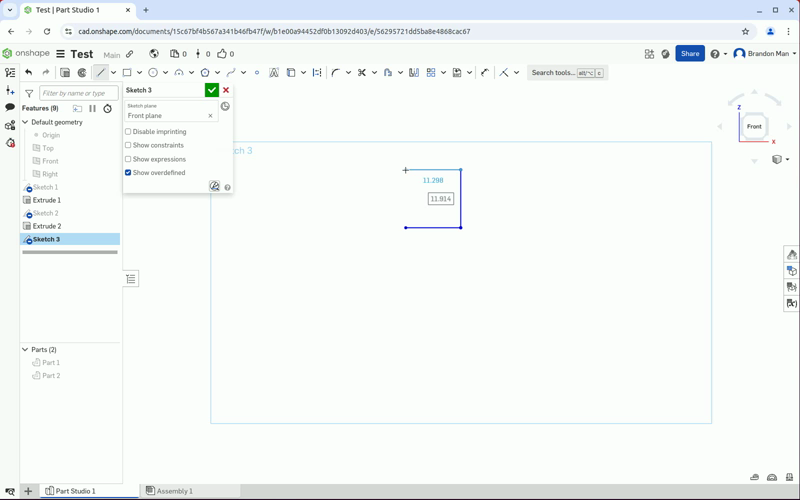
key_up(shift)
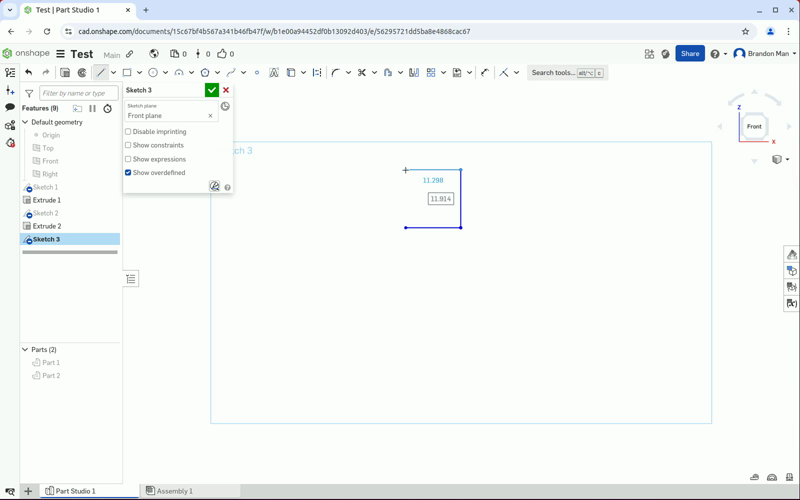
mouse_move(435, 169)
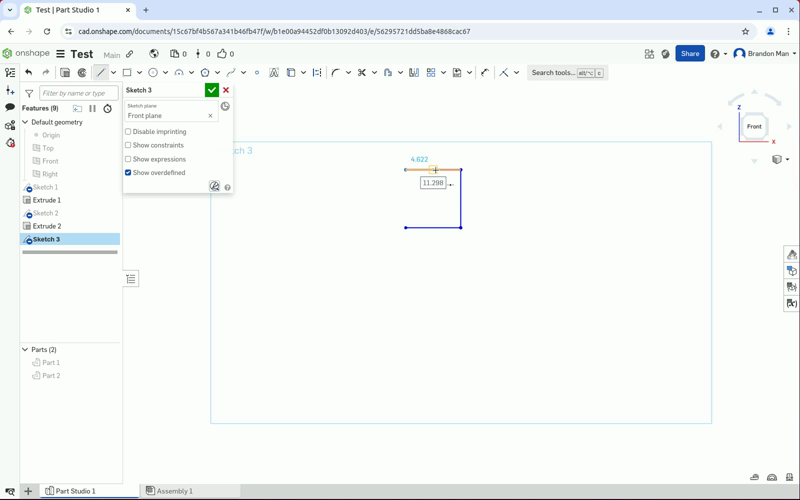
key_down(shift)
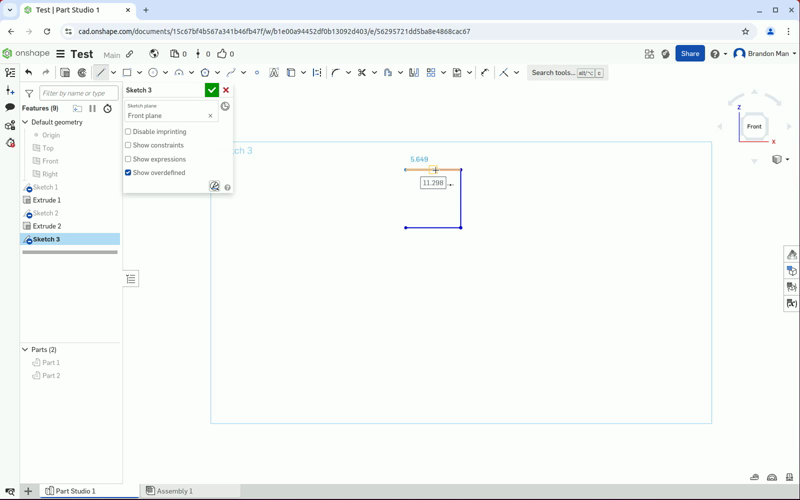
mouse_move(405, 227)
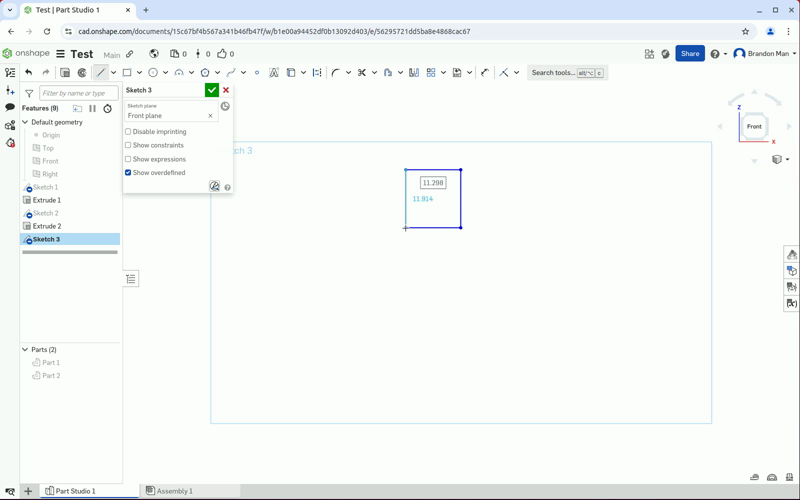
key_up(shift)
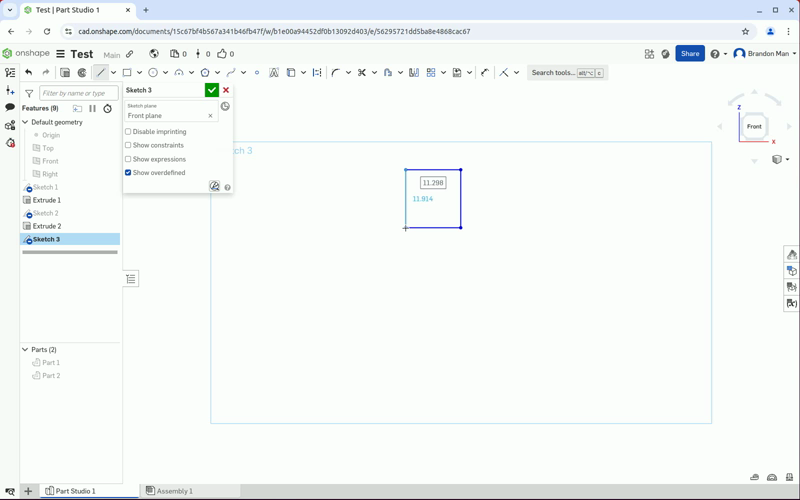
click(405, 227)
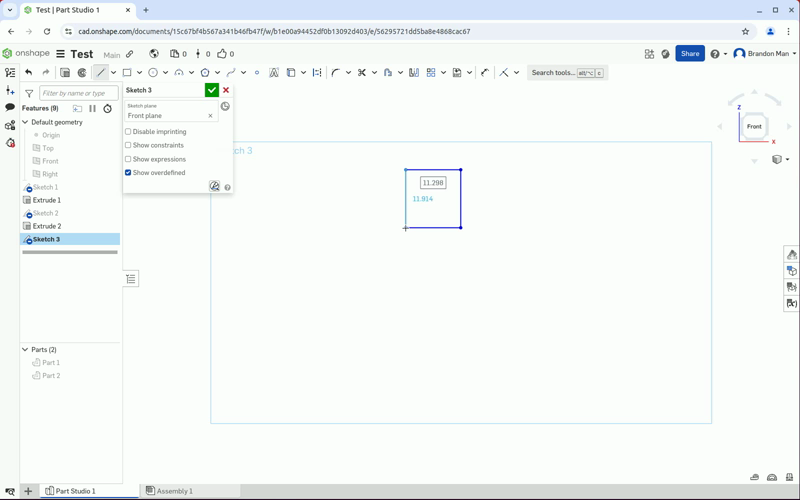
key(esc)
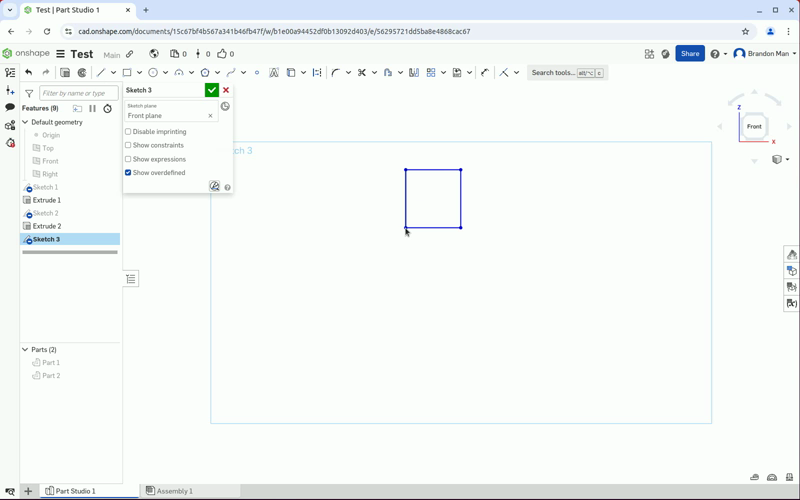
mouse_move(454, 180)
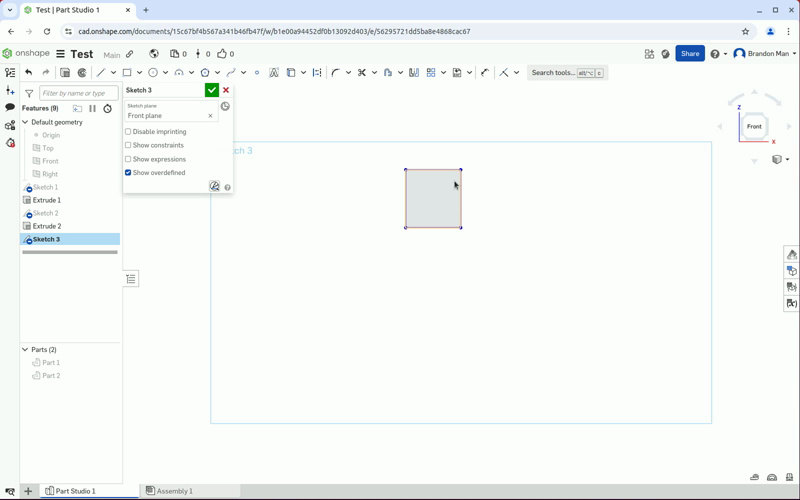
click(454, 180)
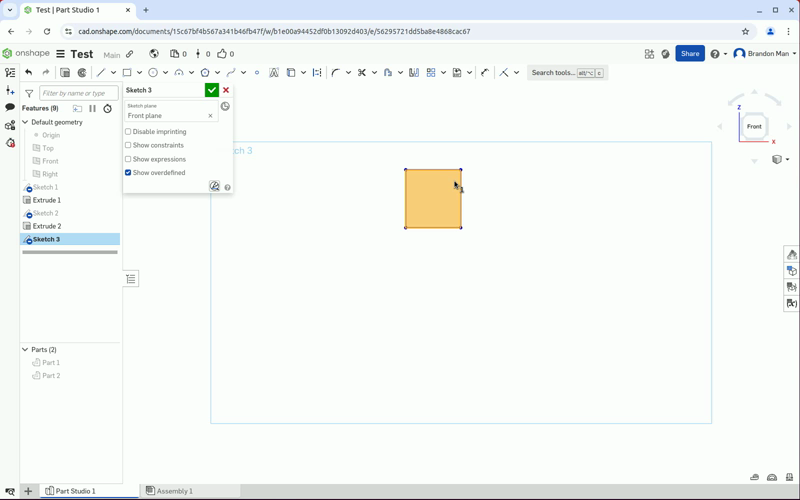
mouse_move(73, 352)
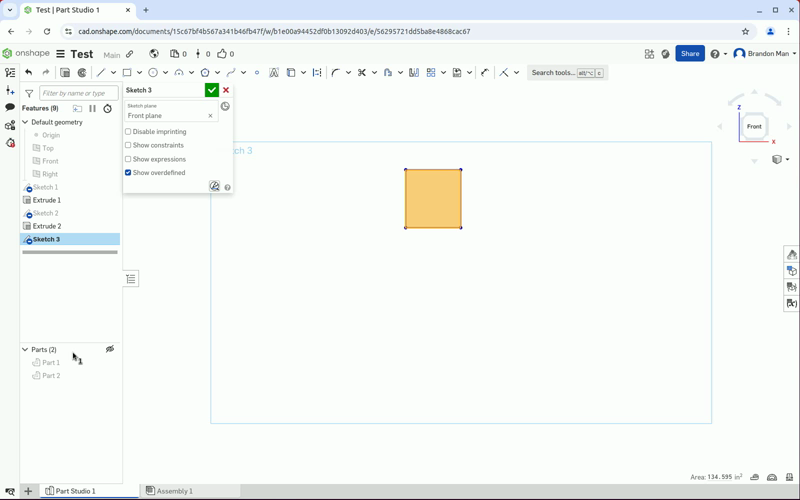
key(shift+y)
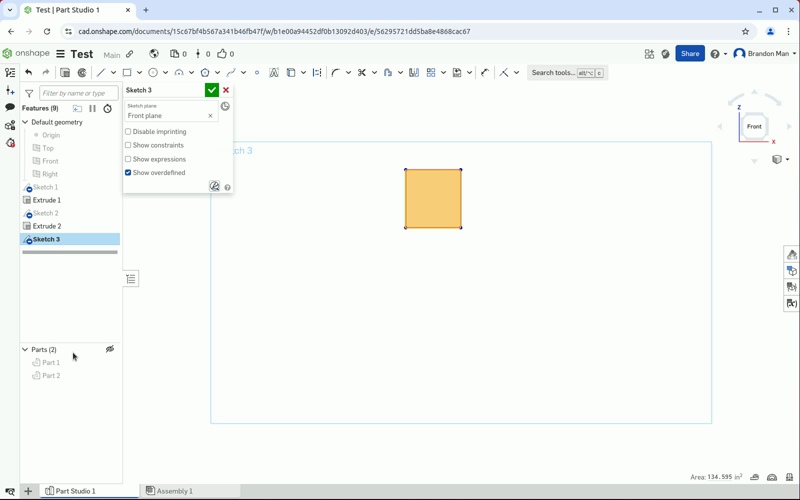
key(shift+e)
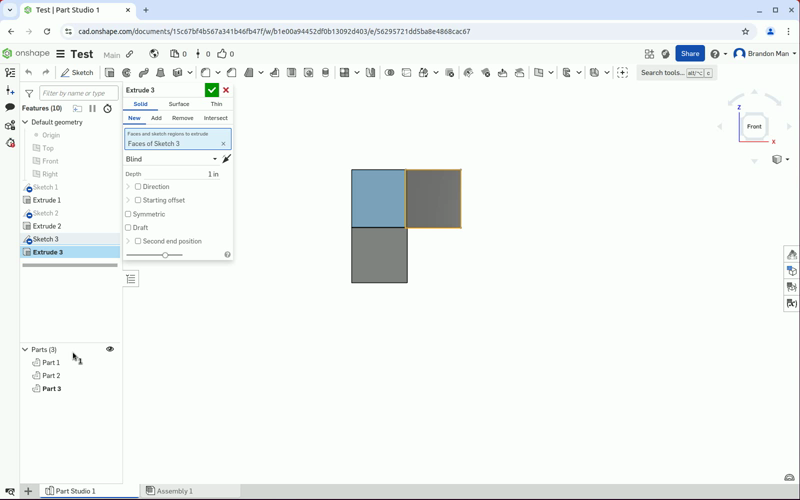
mouse_move(143, 106)
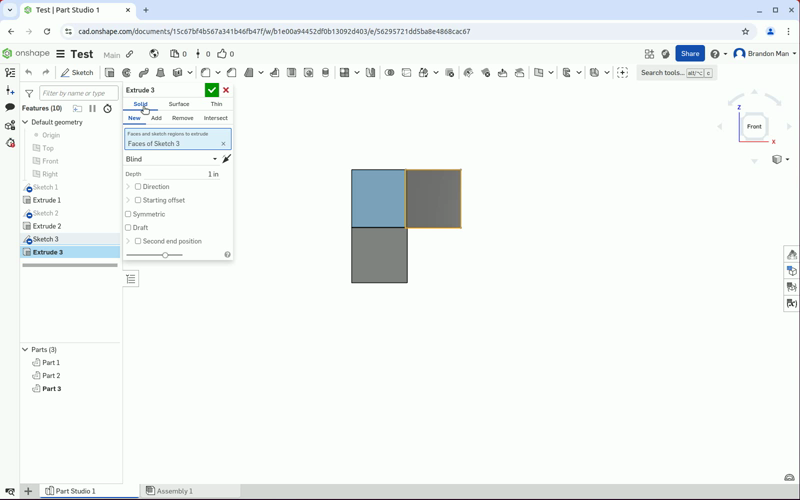
click(143, 106)
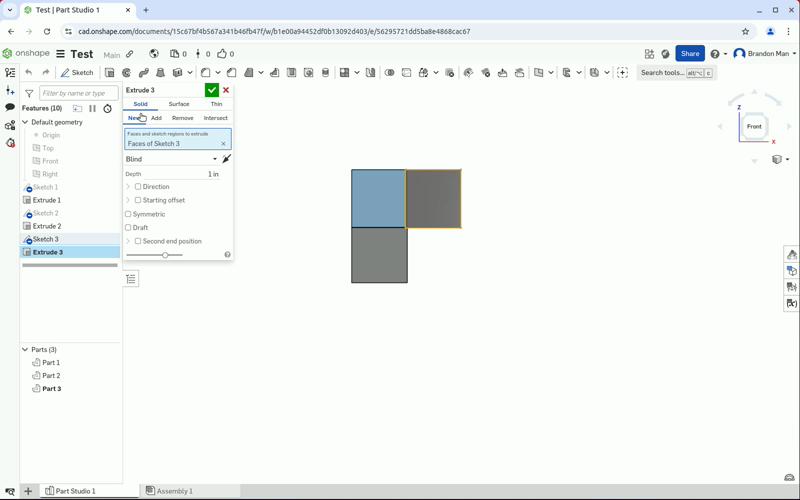
mouse_move(137, 120)
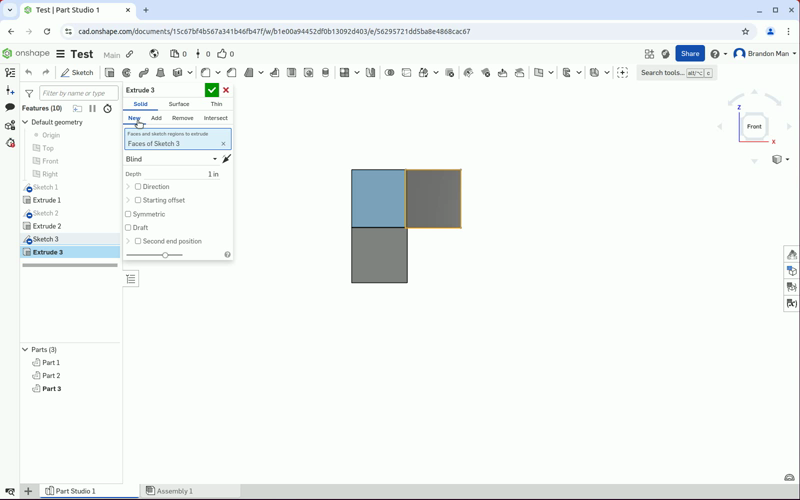
click(137, 120)
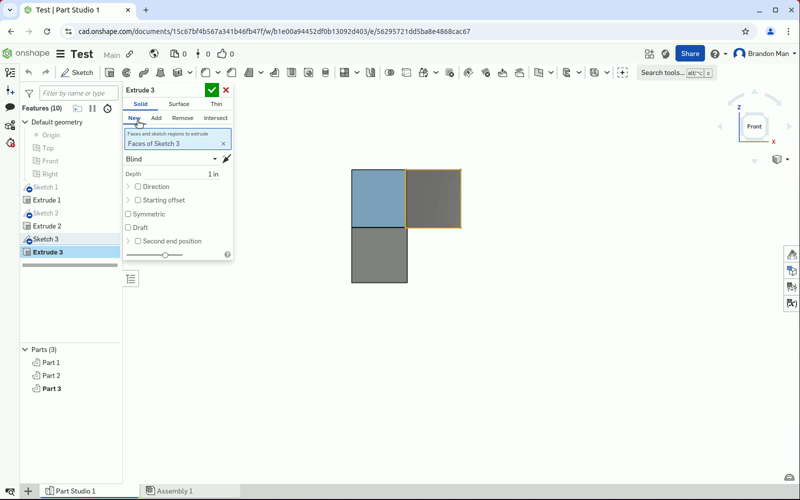
key(tab, 4)
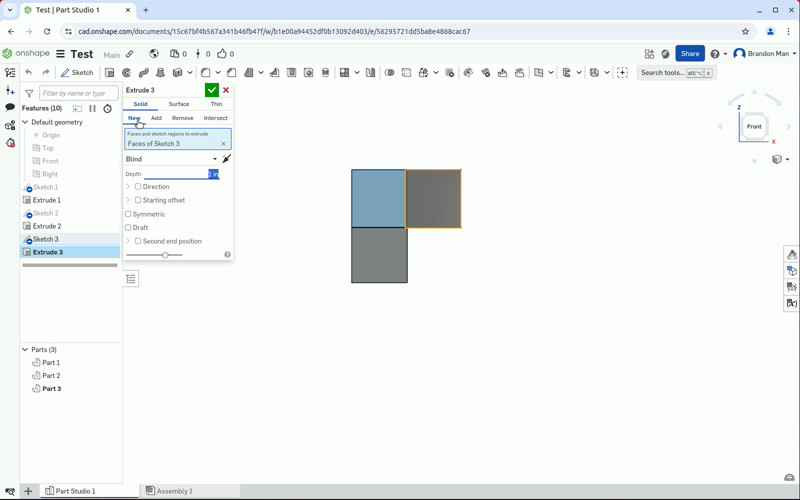
text(11.313)
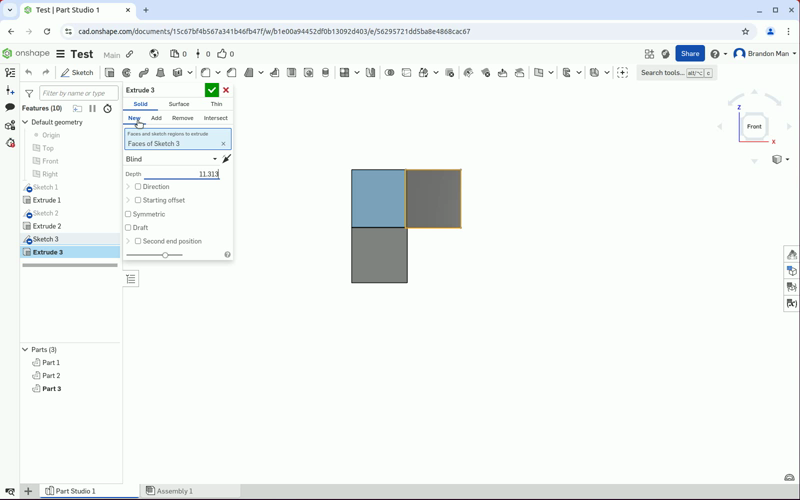
key(enter)
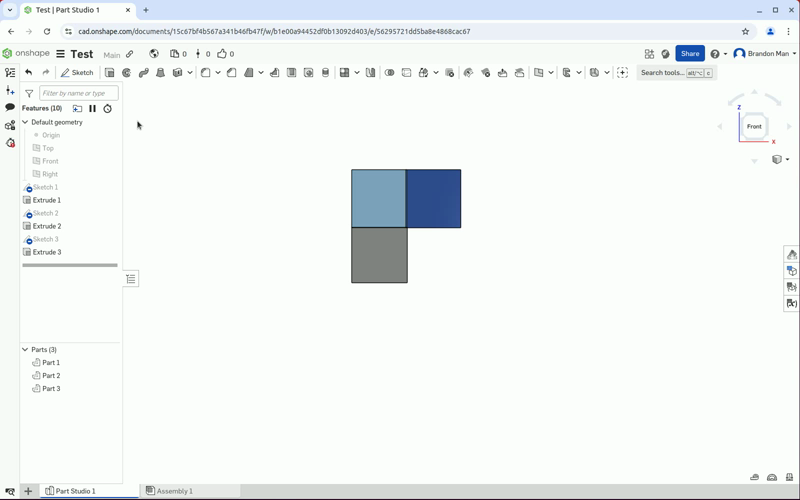
key(shift+h)
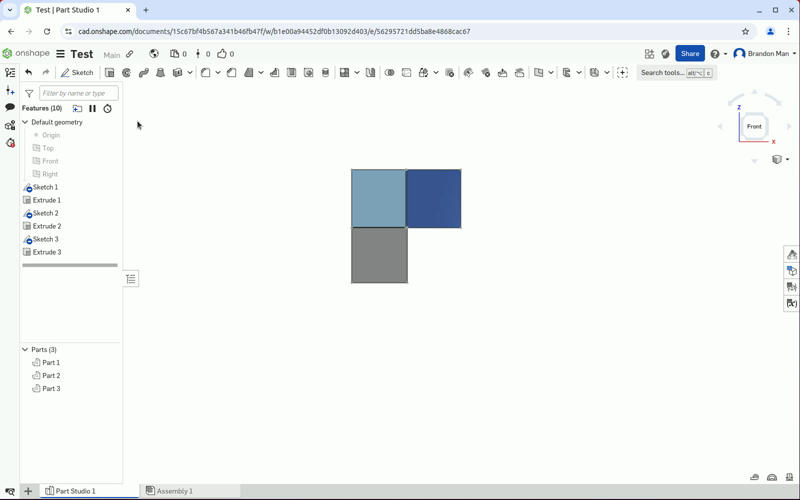
key(shift+h)
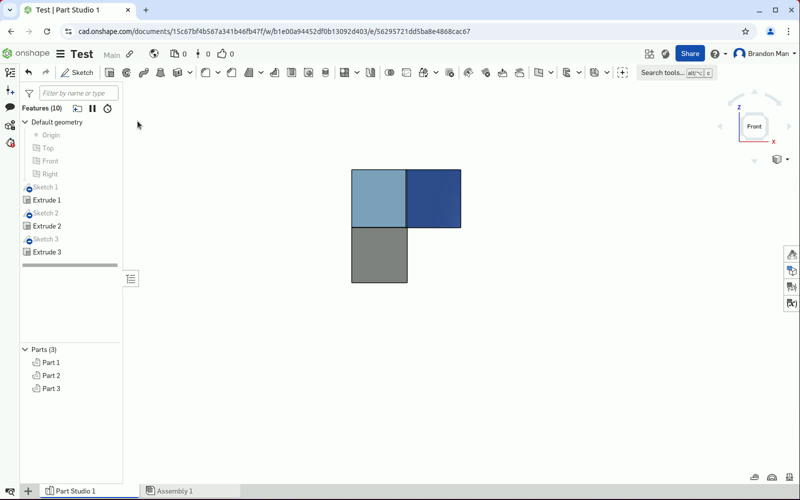
mouse_move(73, 189)
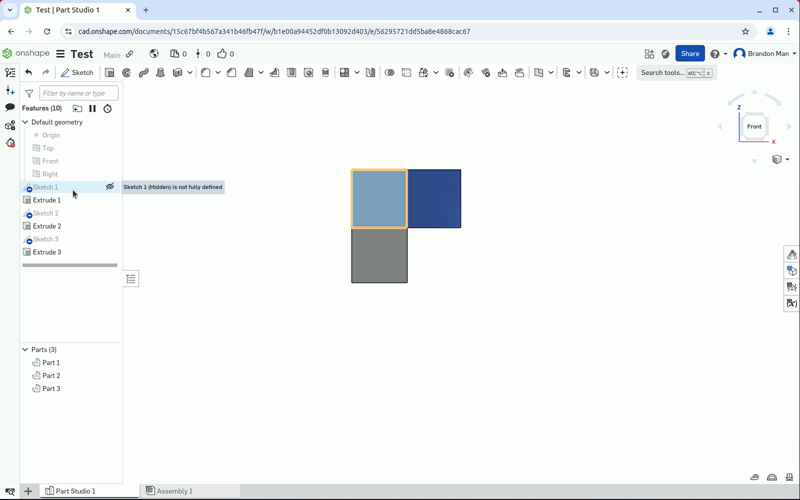
click(73, 189)
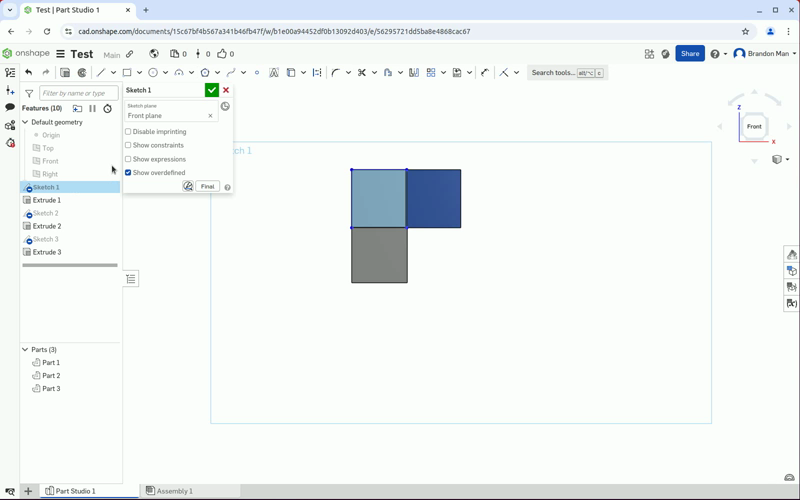
mouse_move(229, 92)
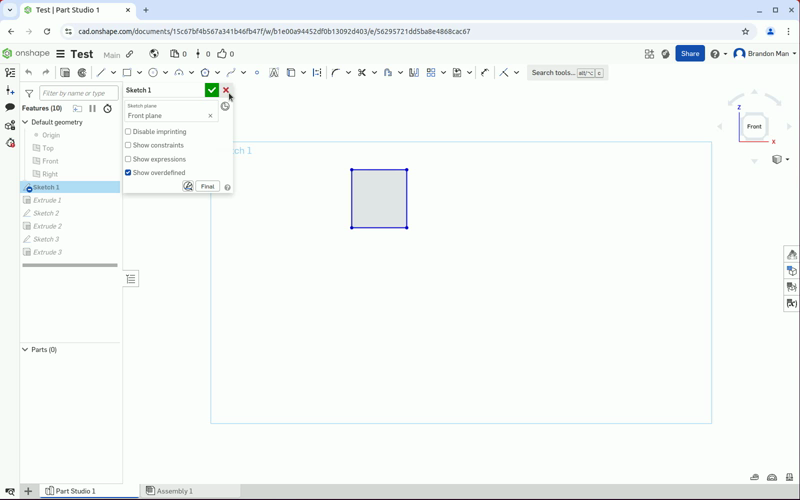
click(229, 92)
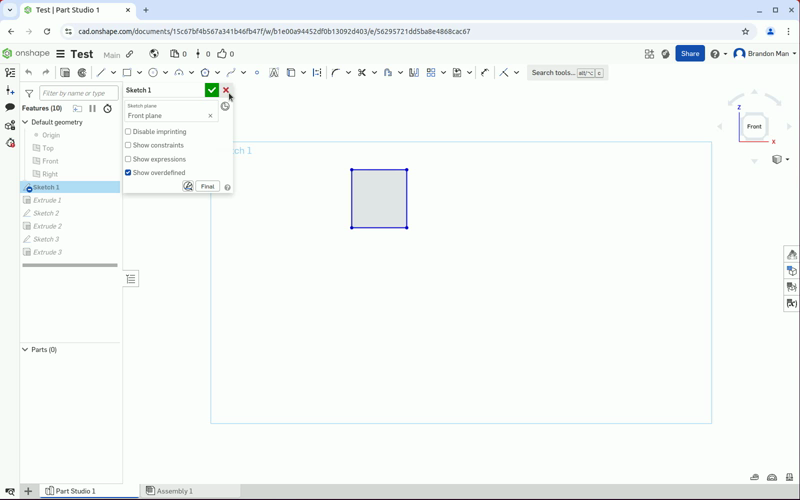
key(shift+s)
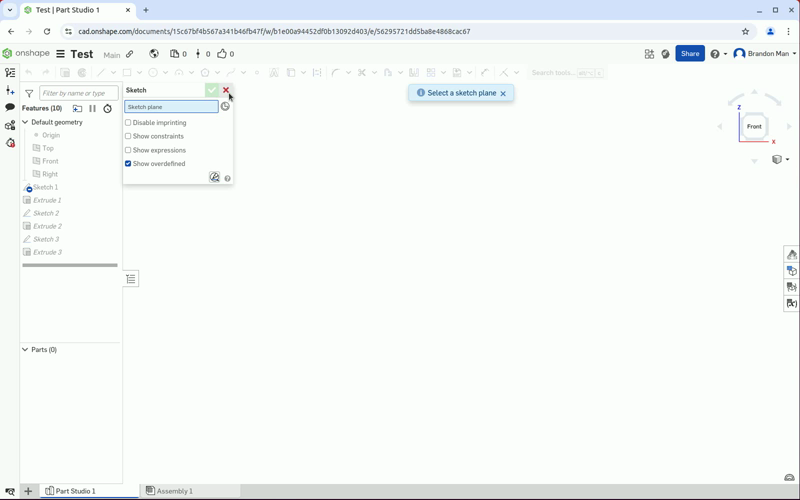
mouse_move(73, 163)
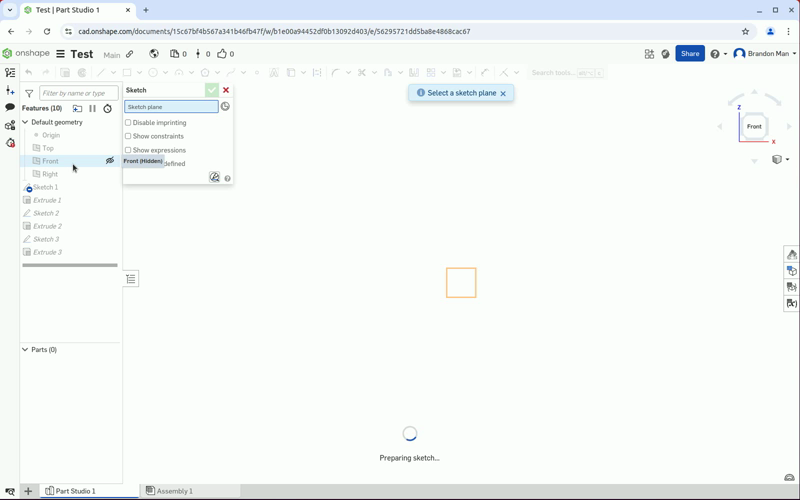
click(73, 163)
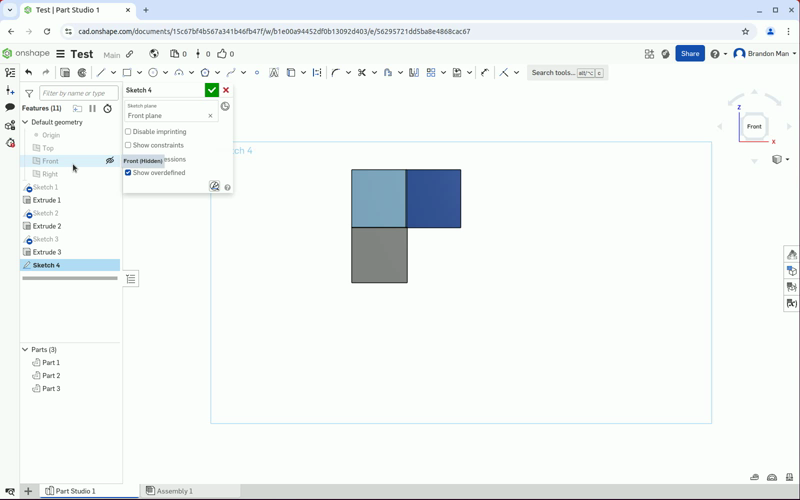
mouse_move(73, 352)
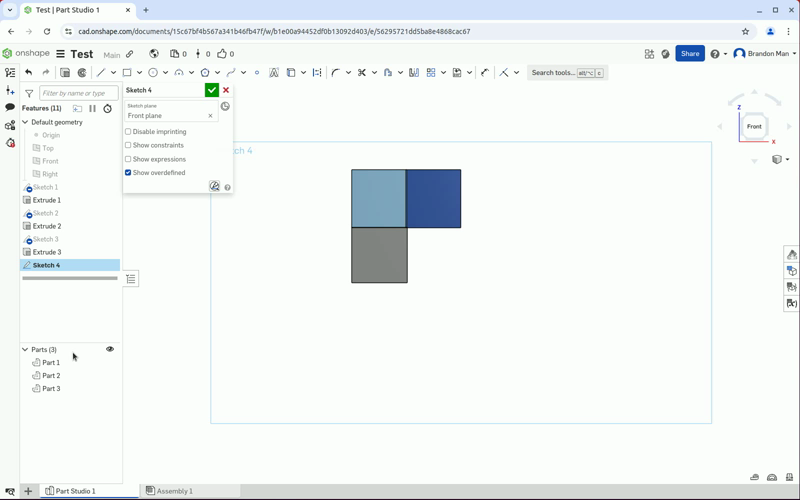
key(y)
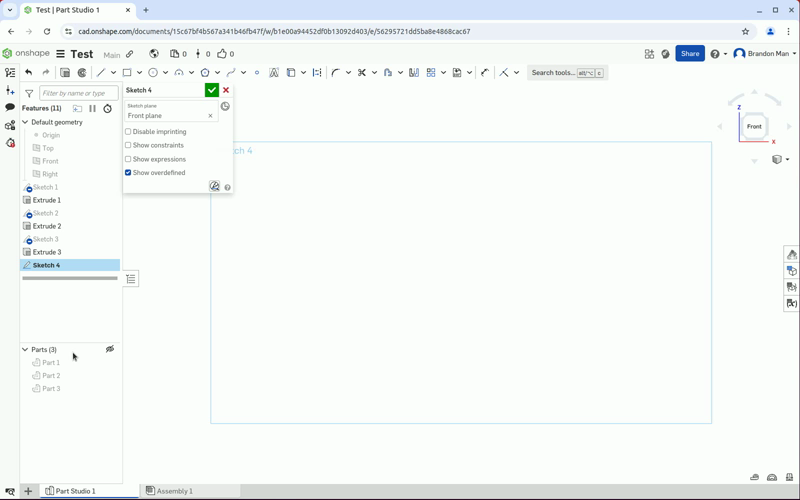
key(l)
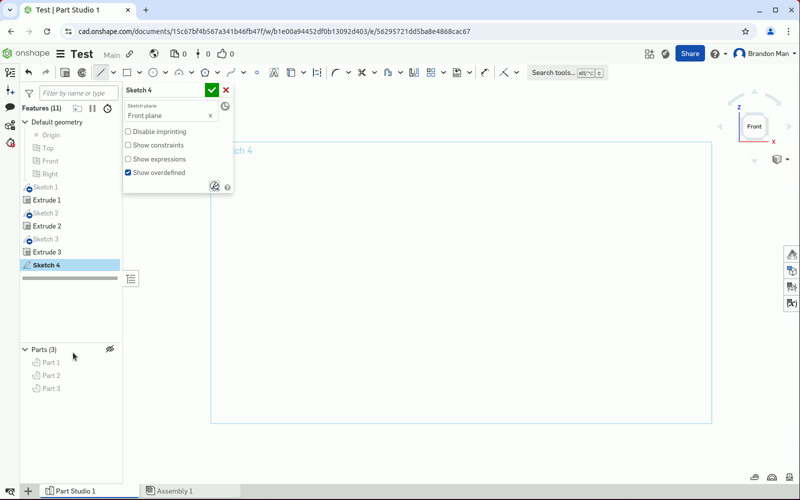
key_down(shift)
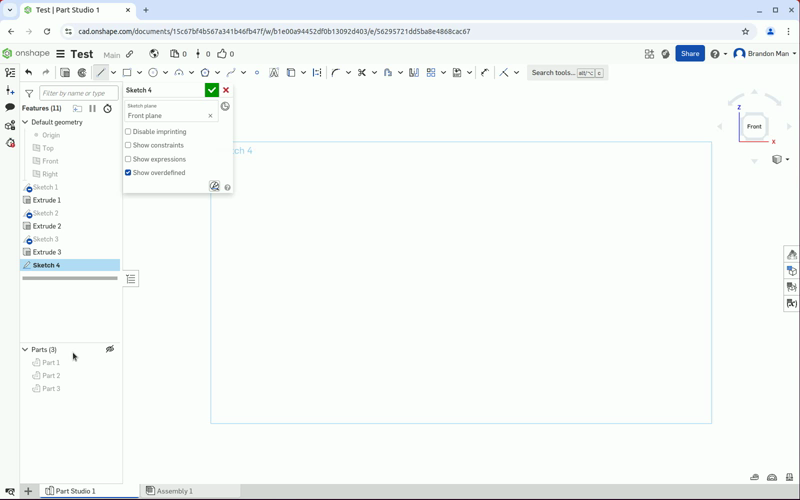
mouse_move(460, 227)
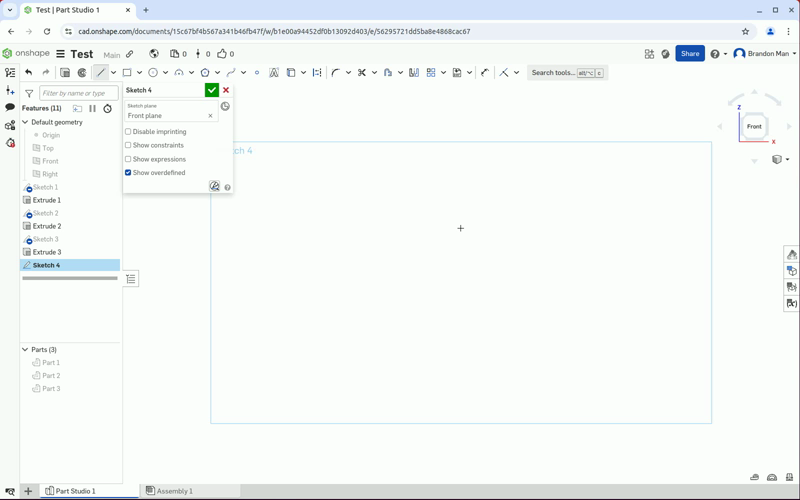
click(460, 227)
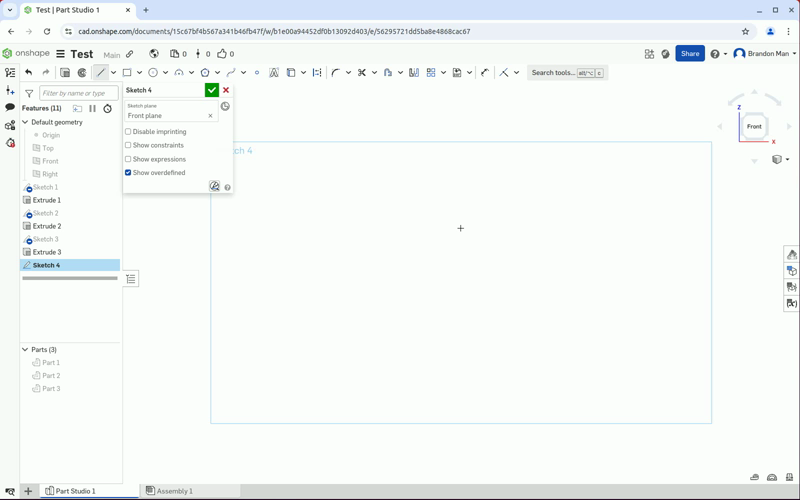
key_up(shift)
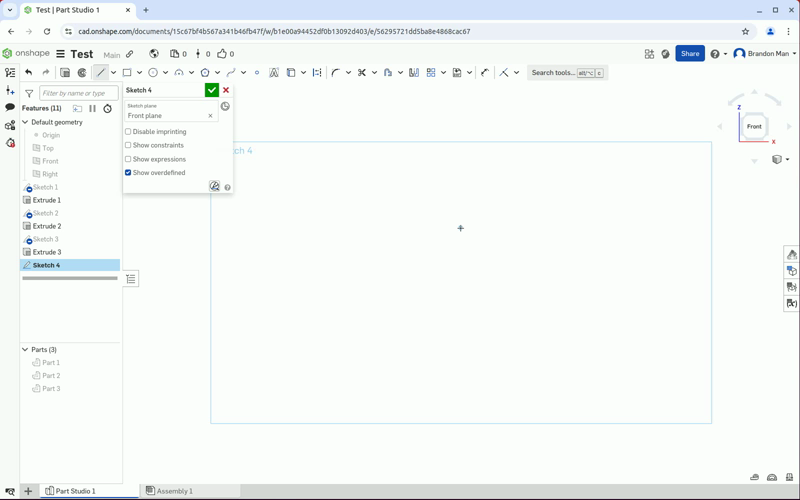
key_down(shift)
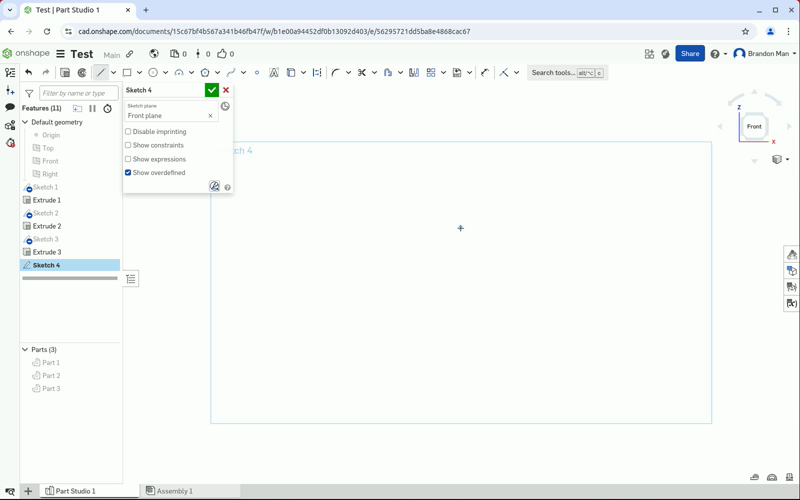
mouse_move(490, 227)
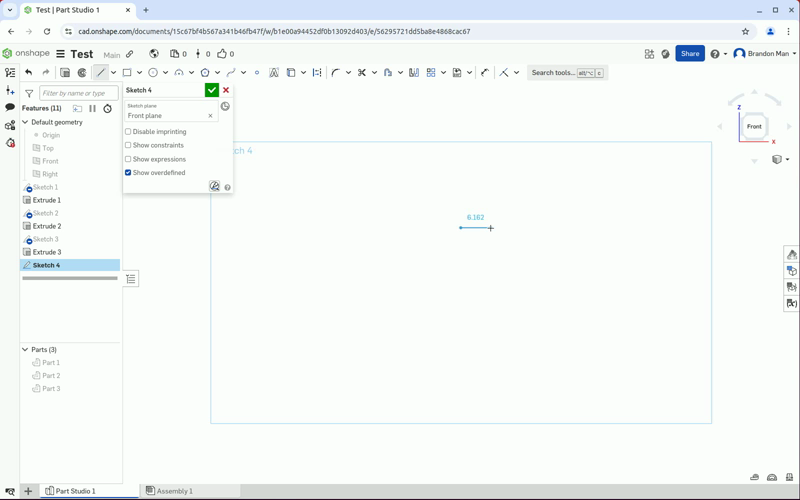
mouse_move(520, 227)
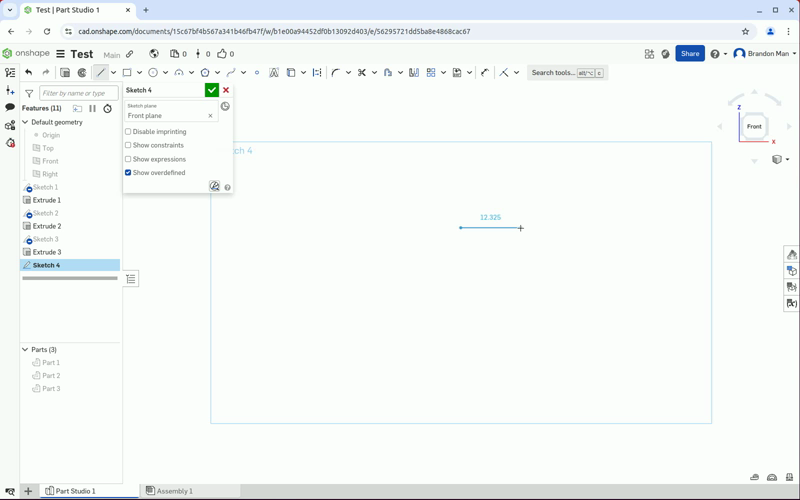
click(520, 227)
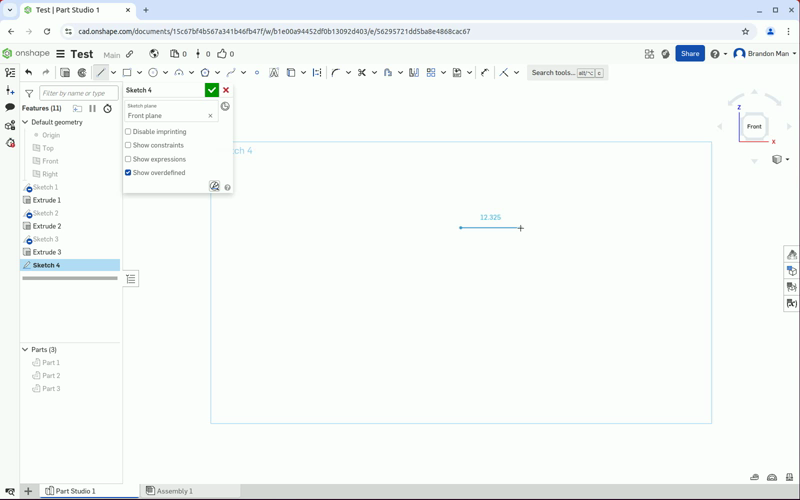
key_up(shift)
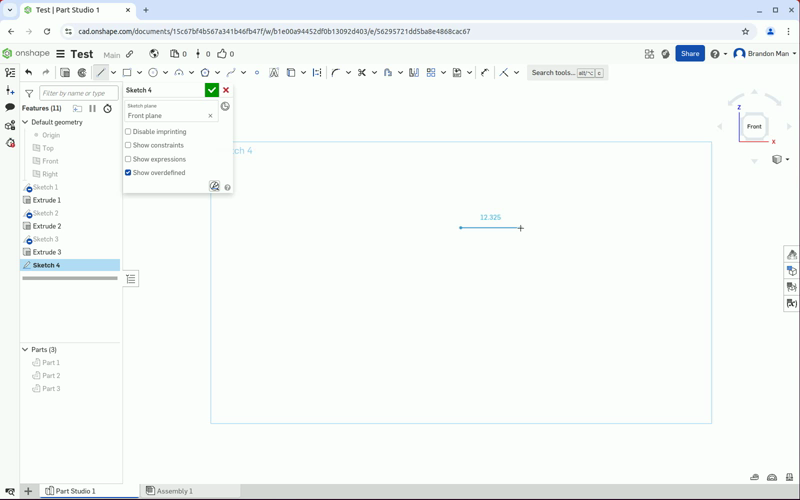
key_down(shift)
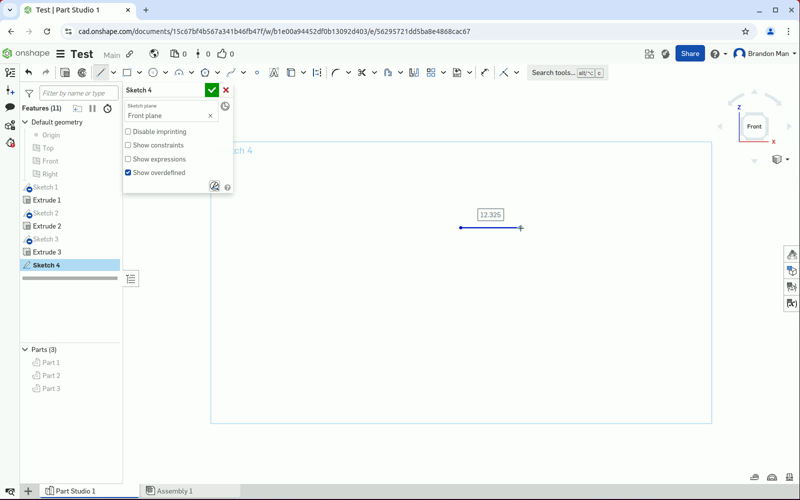
mouse_move(550, 227)
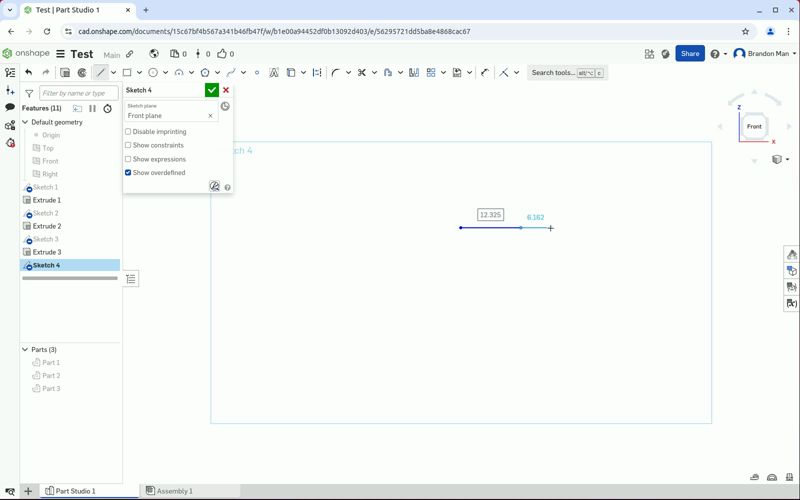
mouse_move(521, 227)
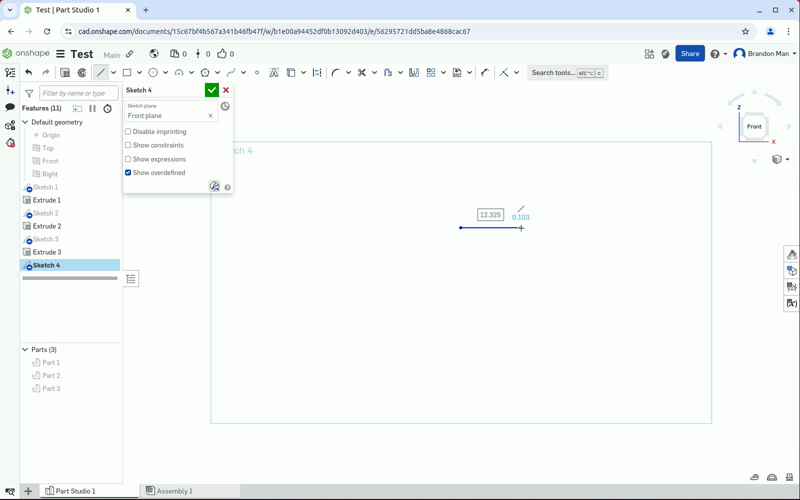
scroll(6)
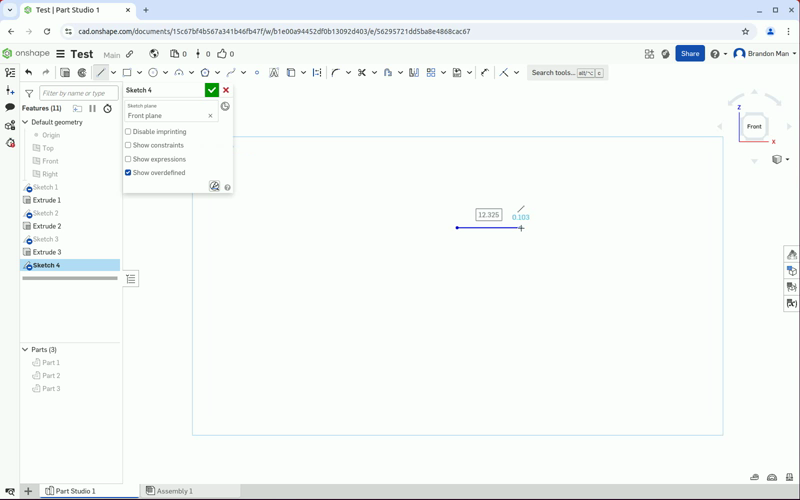
scroll(6)
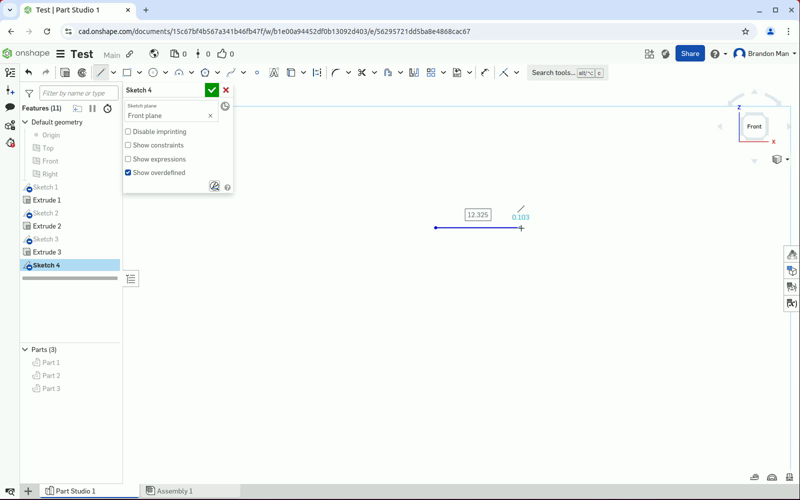
scroll(6)
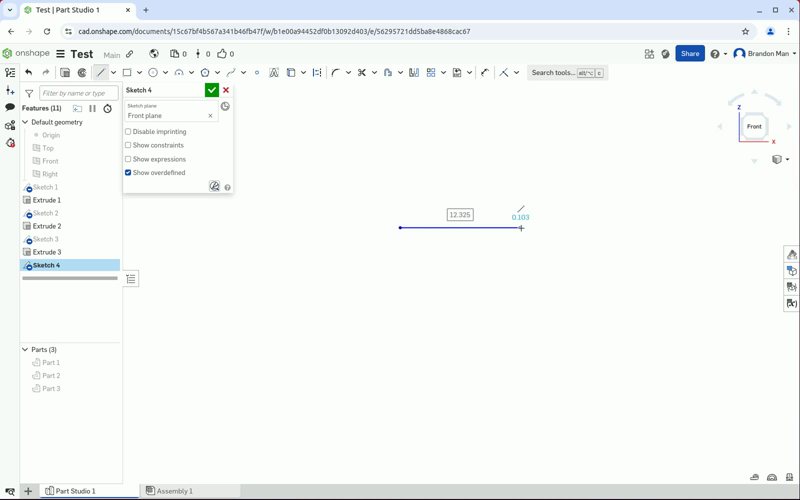
scroll(6)
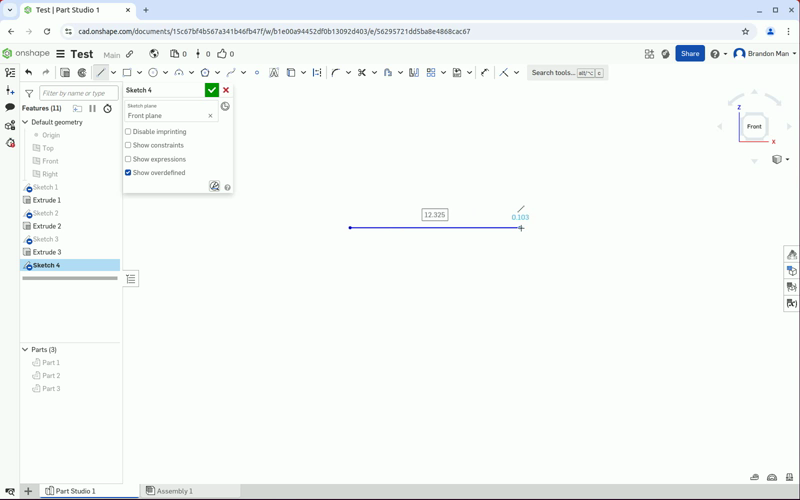
scroll(6)
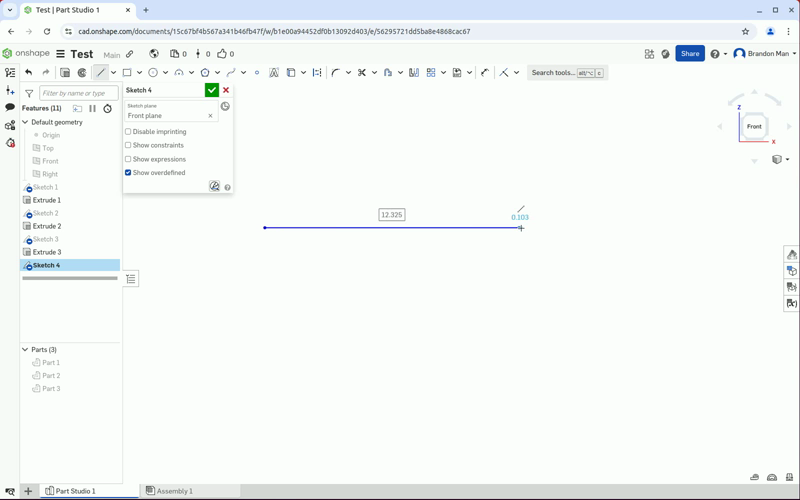
scroll(6)
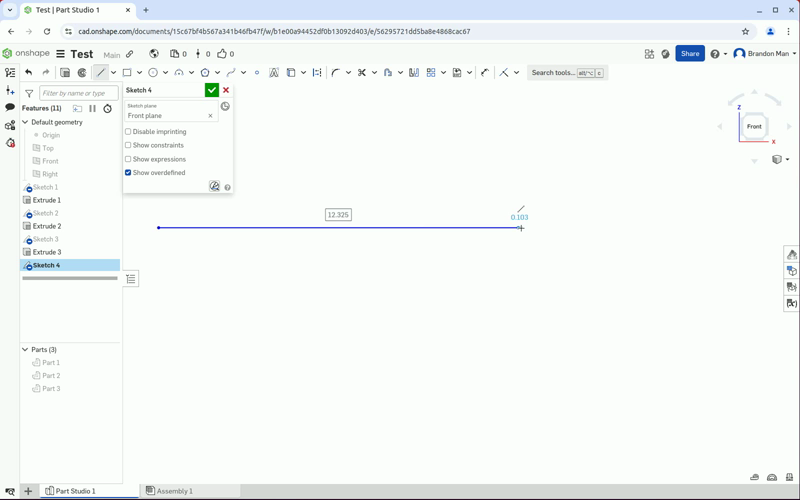
scroll(6)
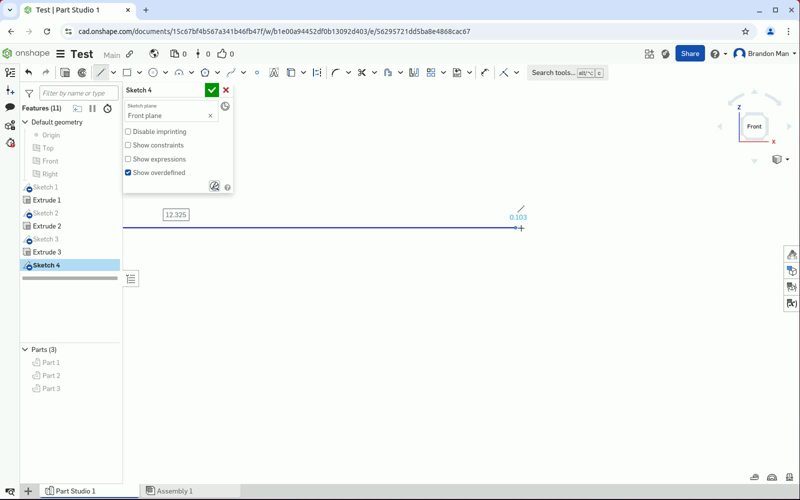
click(521, 227)
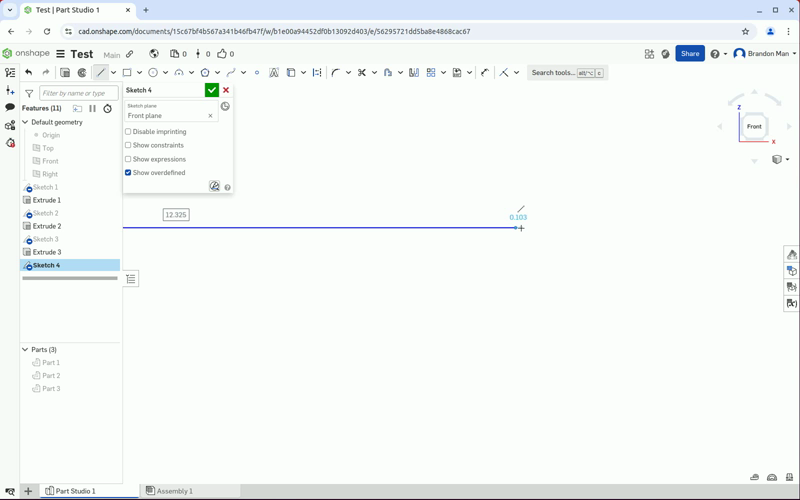
scroll(-6)
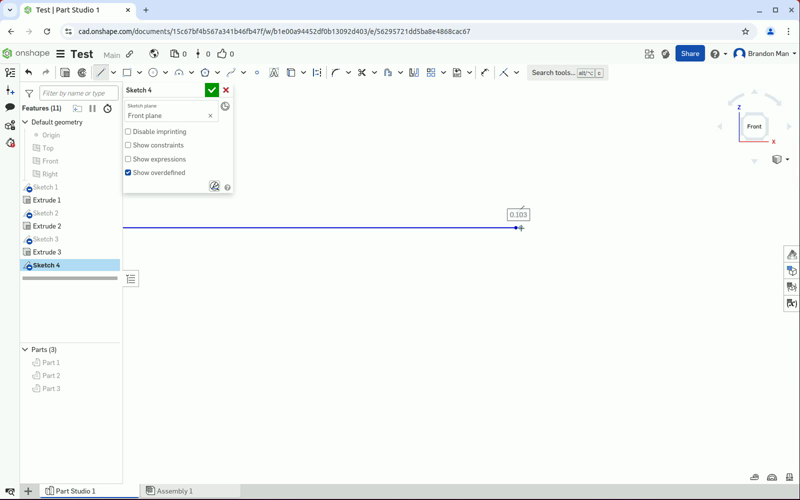
scroll(-6)
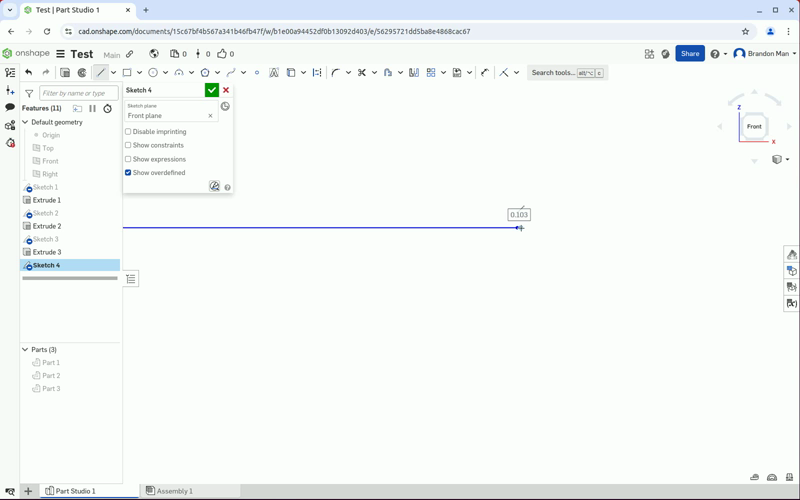
scroll(-6)
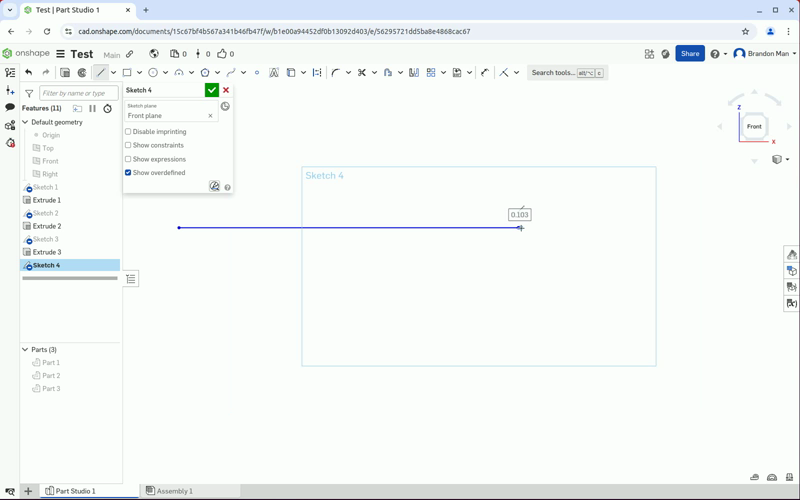
scroll(-6)
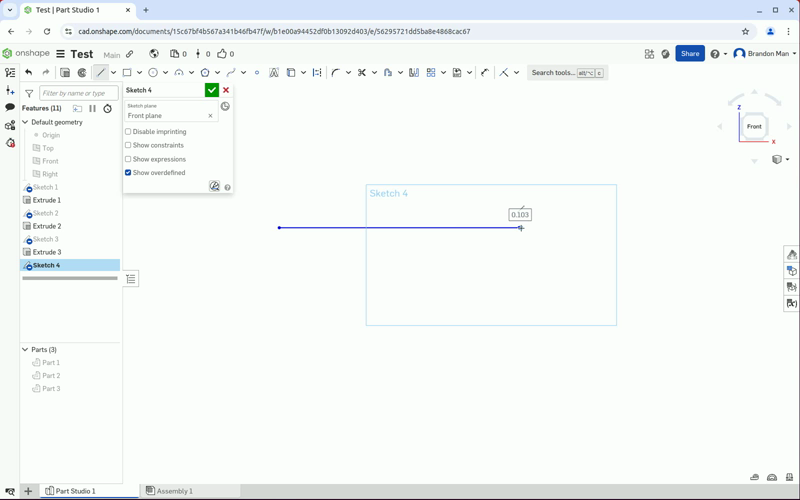
scroll(-6)
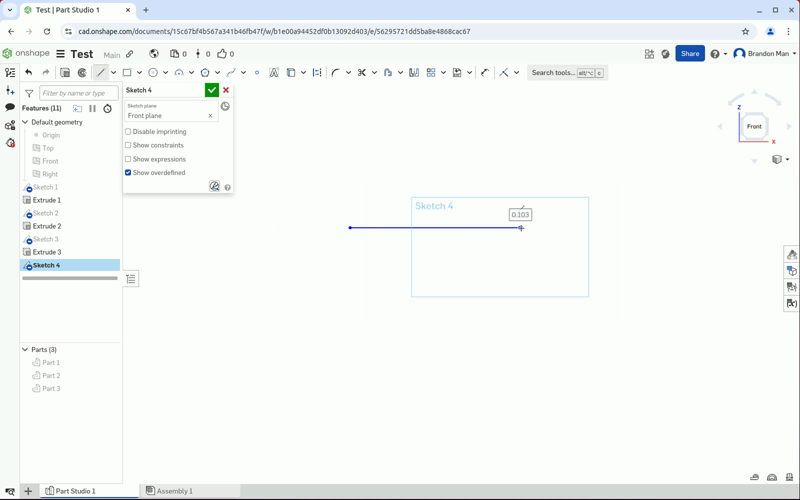
scroll(-6)
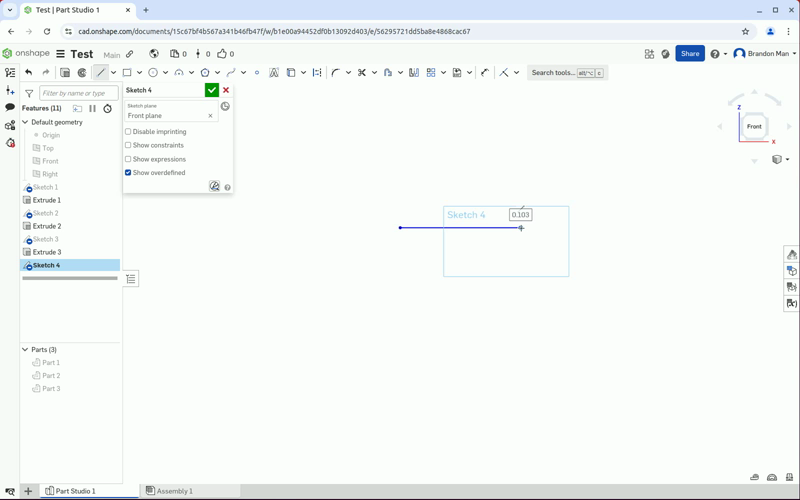
scroll(-6)
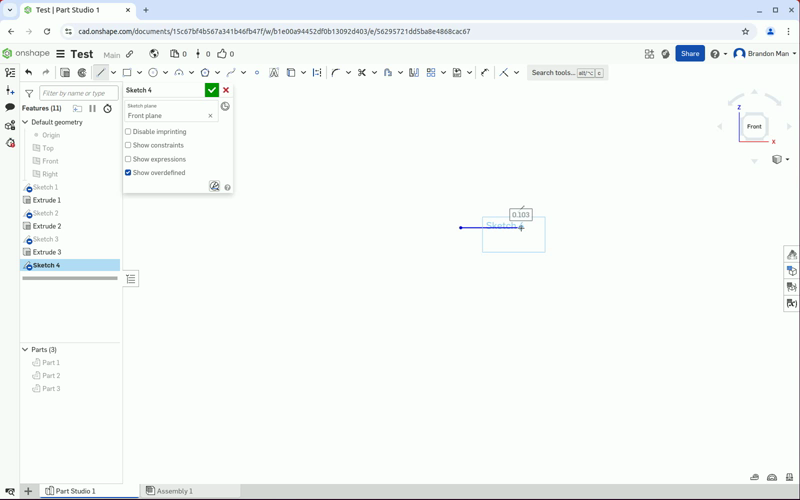
key_up(shift)
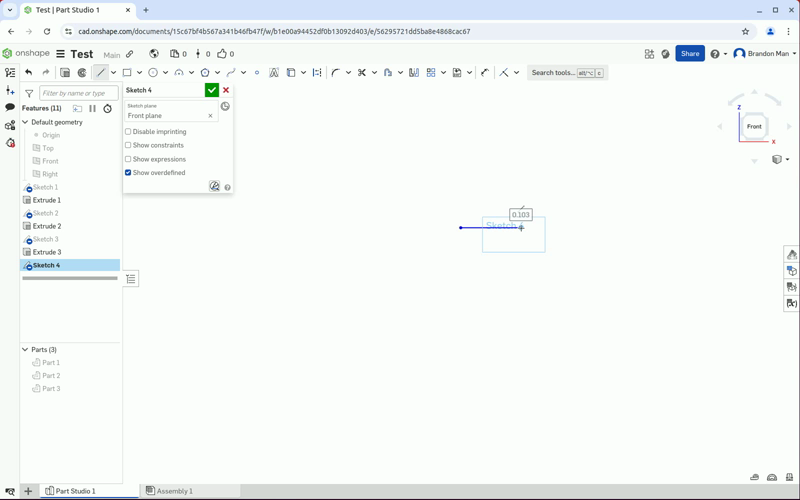
key_down(shift)
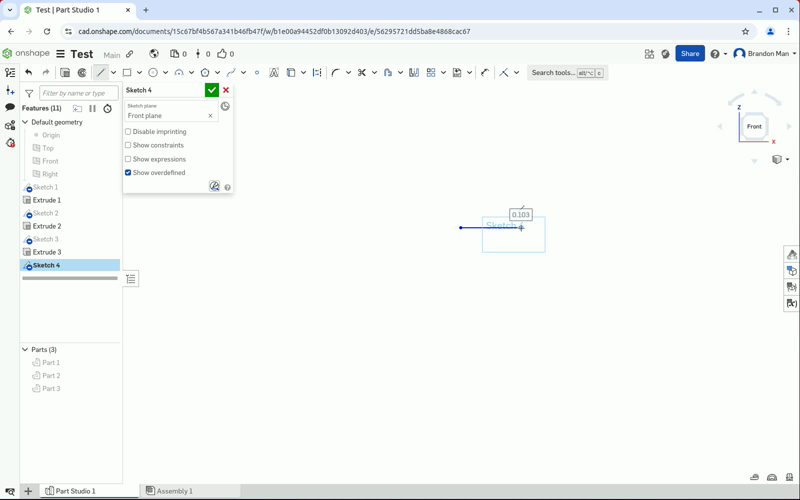
mouse_move(551, 227)
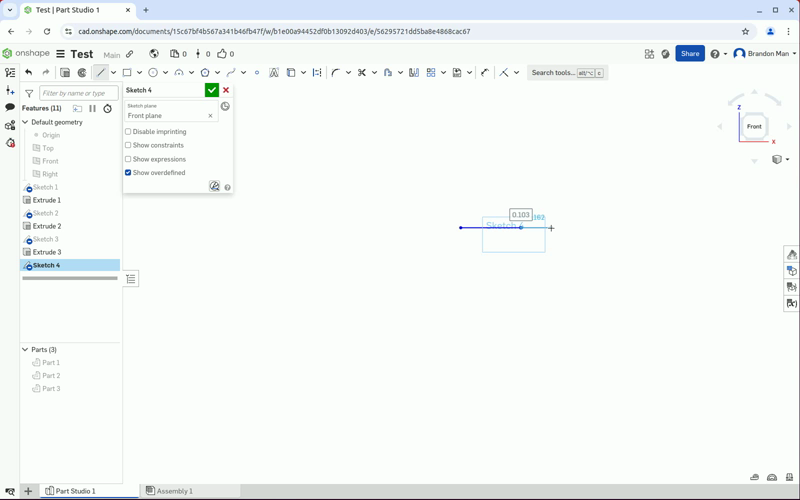
mouse_move(521, 169)
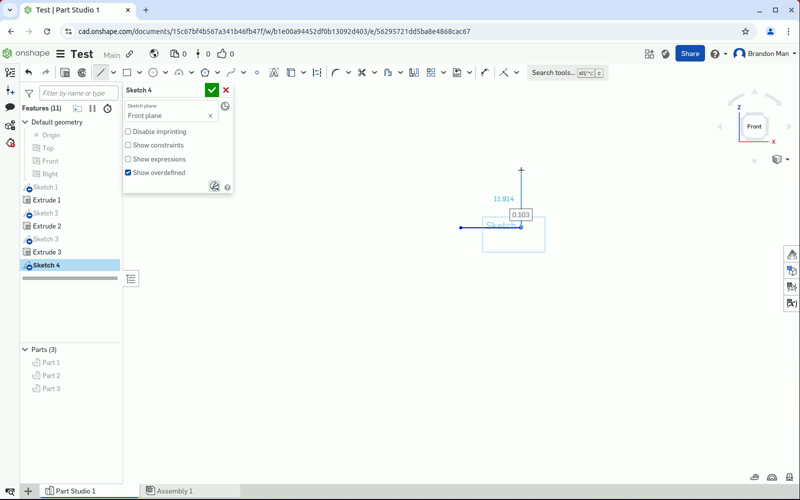
click(521, 169)
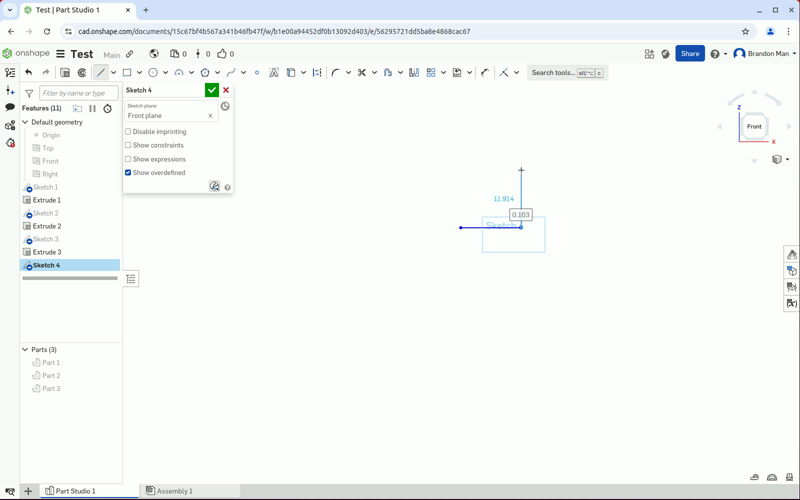
key_up(shift)
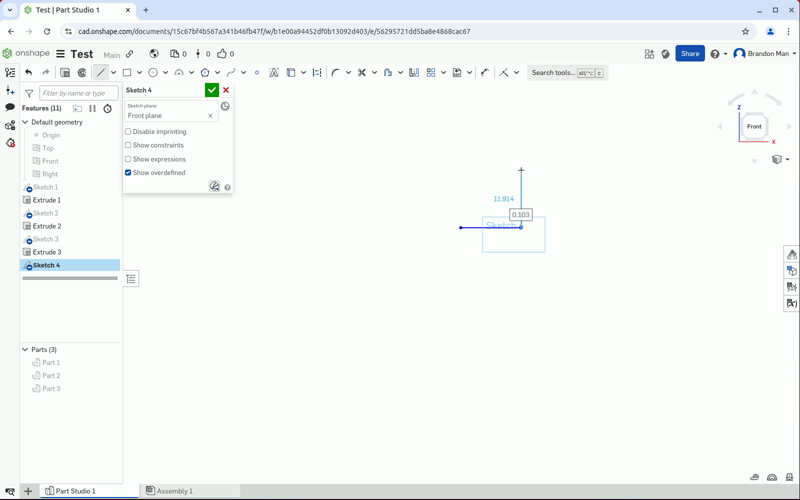
key_down(shift)
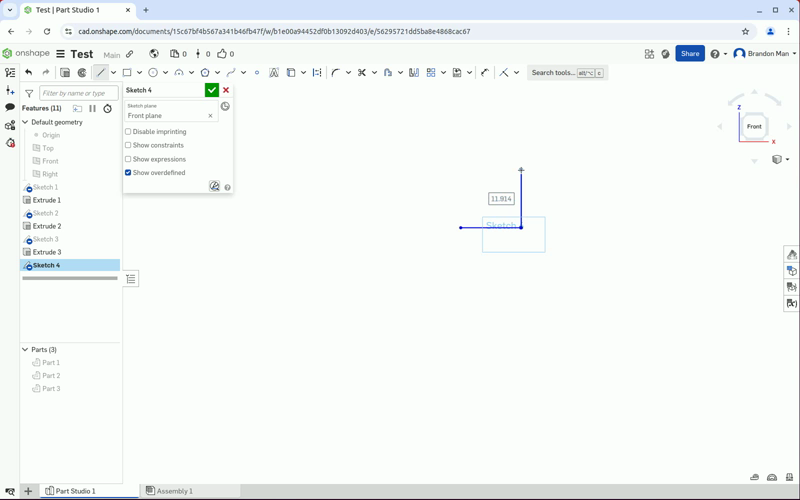
mouse_move(460, 169)
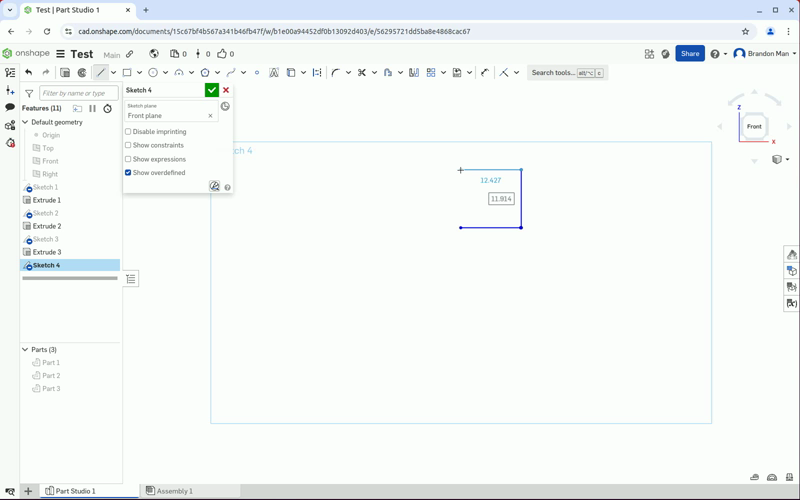
click(460, 169)
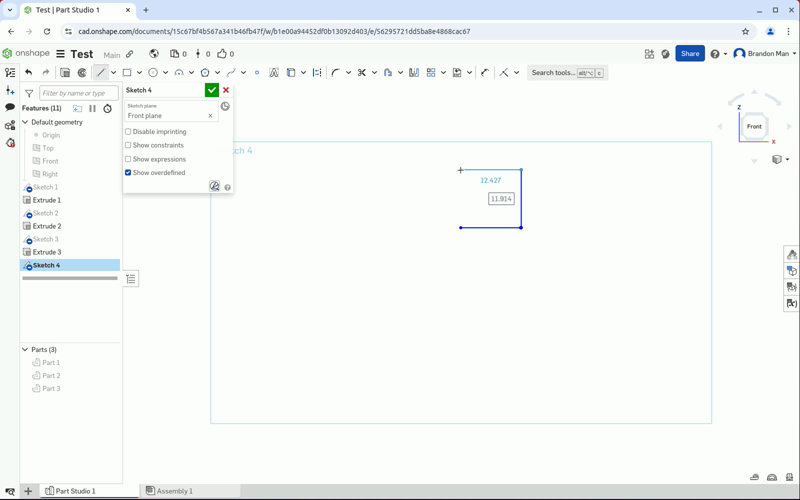
key_up(shift)
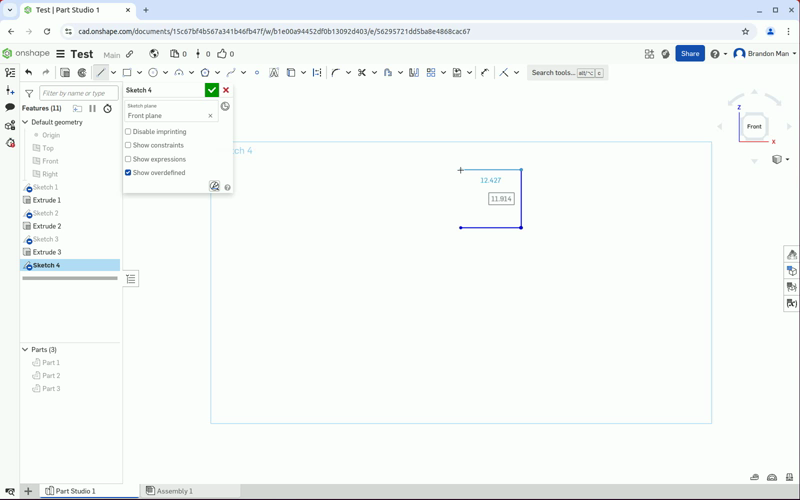
mouse_move(490, 169)
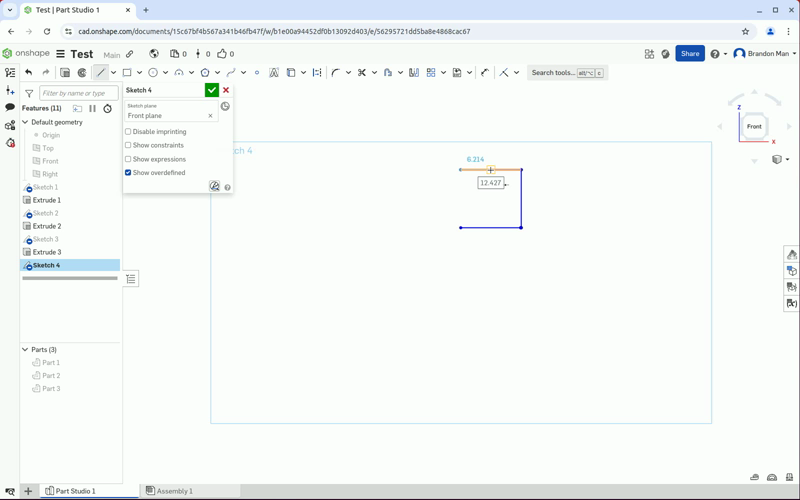
key_down(shift)
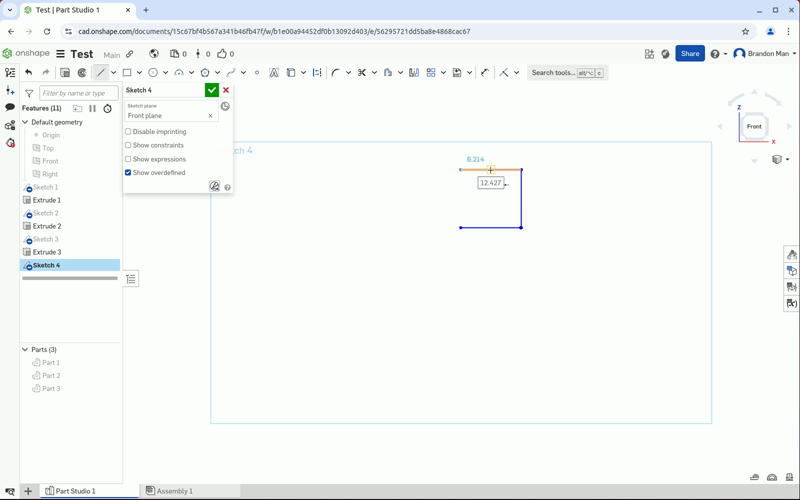
mouse_move(460, 227)
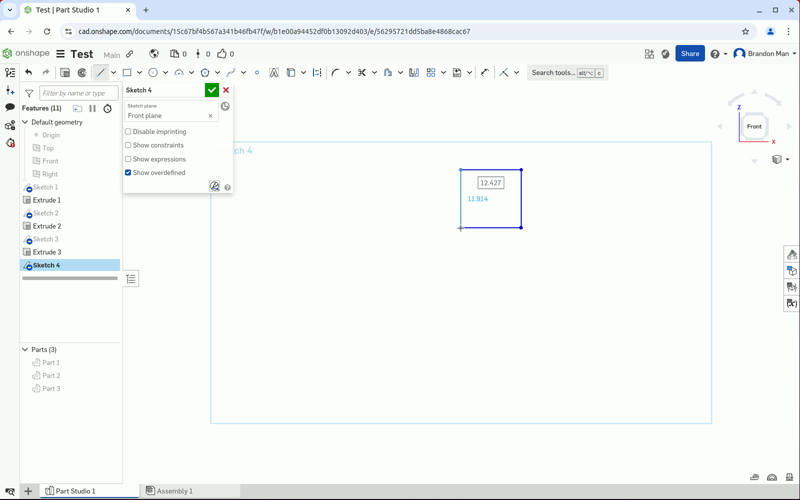
key_up(shift)
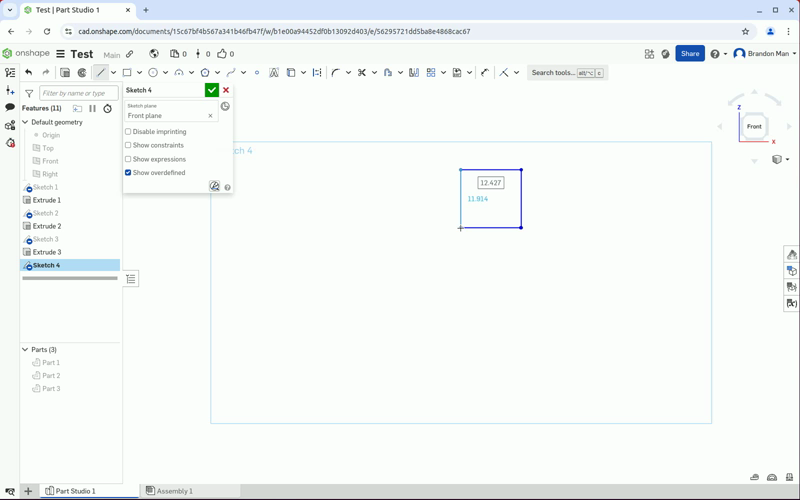
click(460, 227)
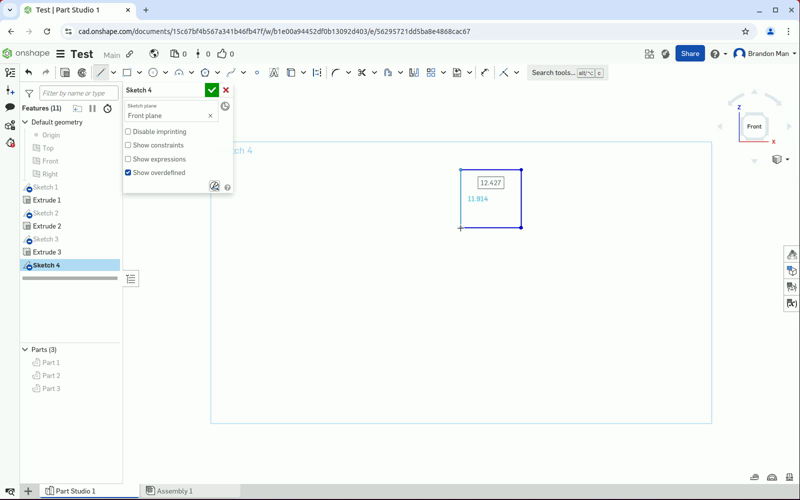
key(esc)
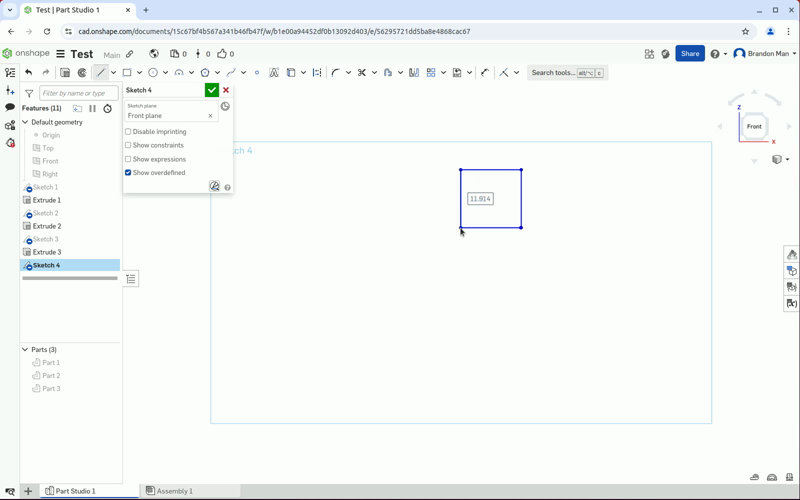
mouse_move(500, 172)
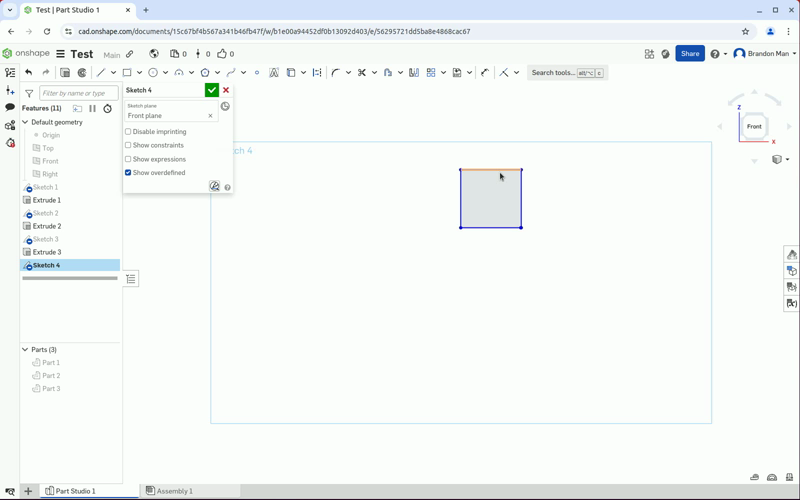
click(500, 172)
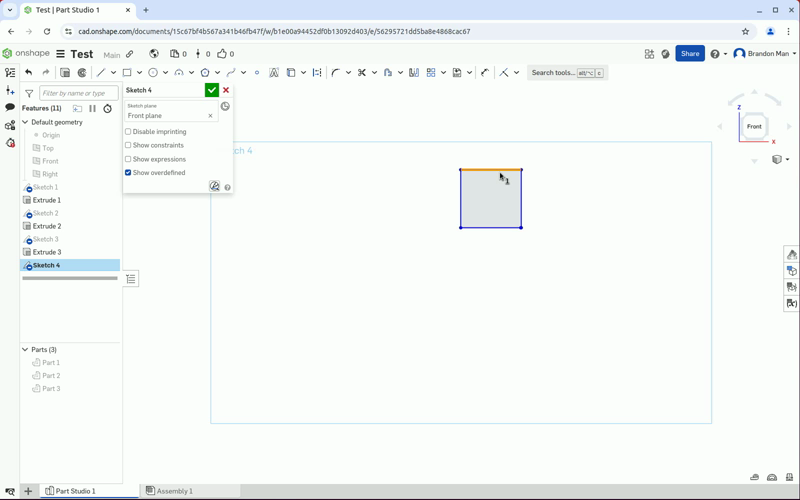
mouse_move(73, 352)
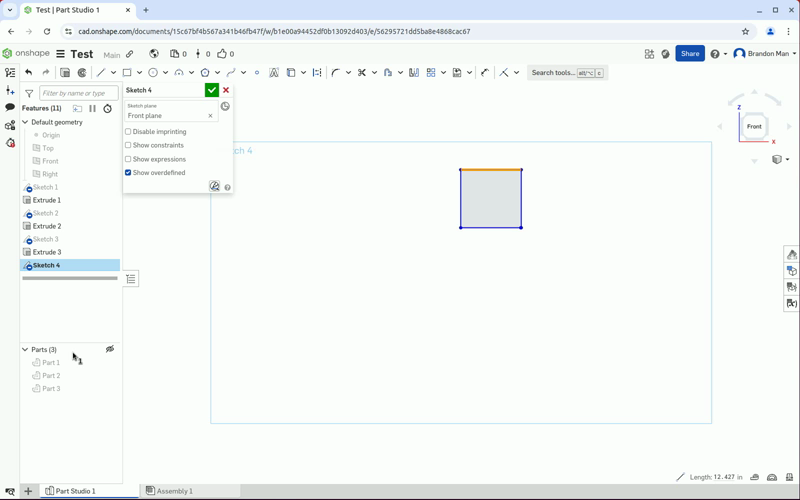
key(shift+y)
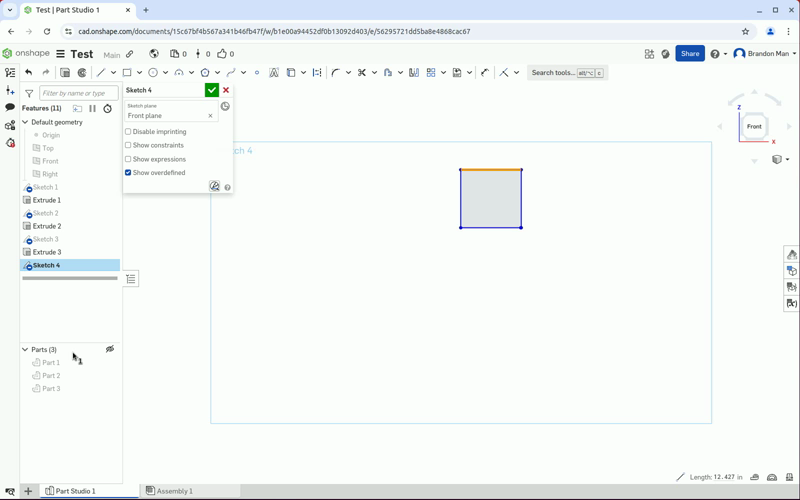
key(shift+e)
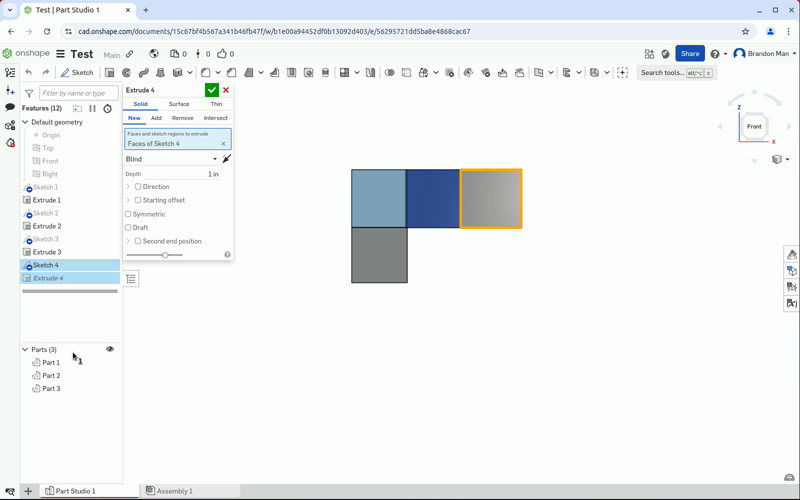
mouse_move(143, 106)
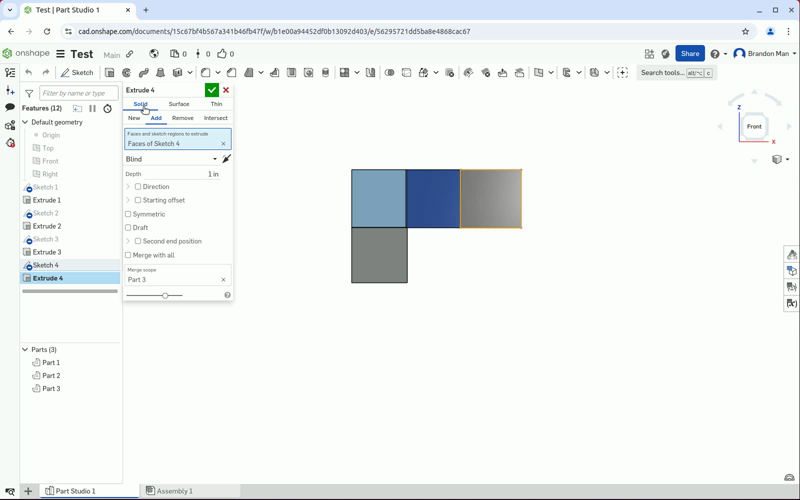
click(143, 106)
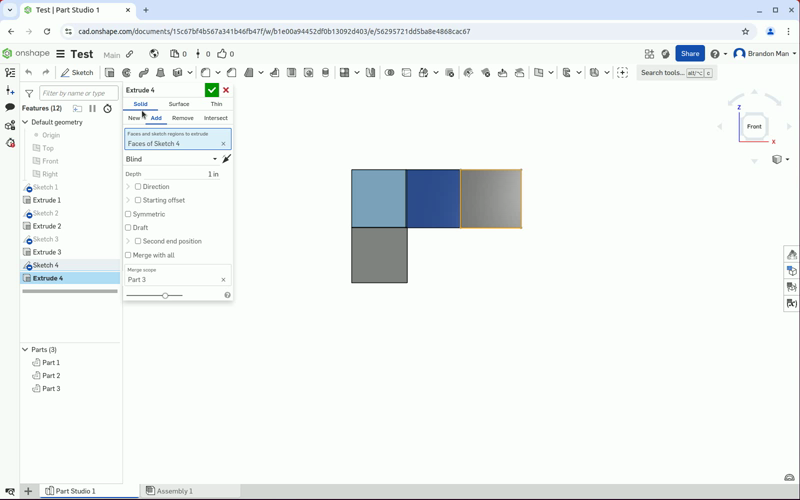
mouse_move(137, 120)
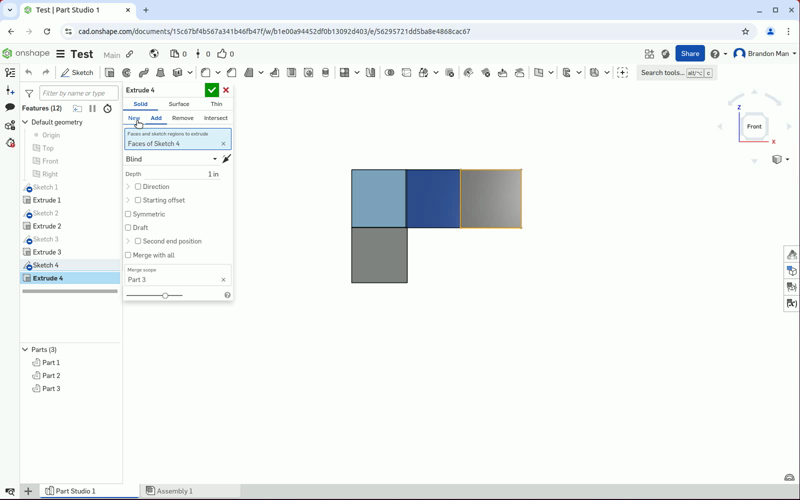
click(137, 120)
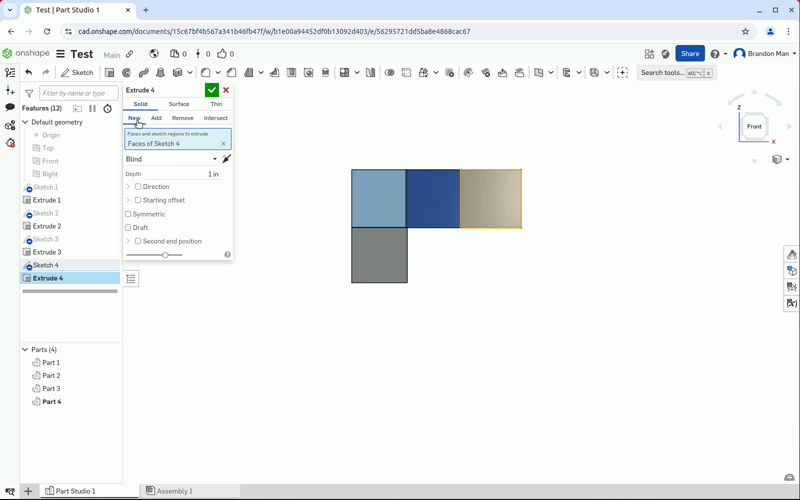
key(tab, 4)
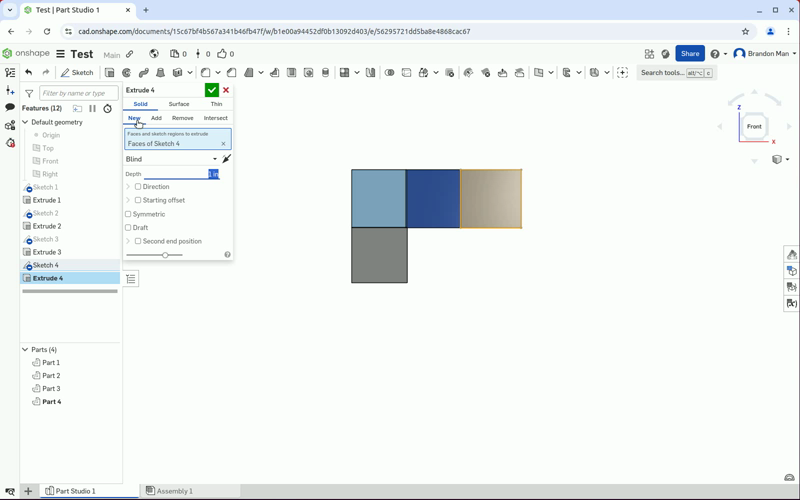
text(11.313)
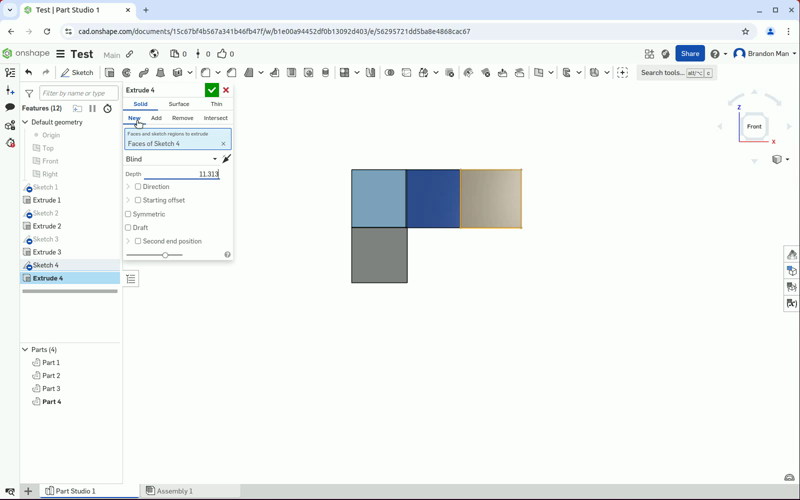
key(enter)
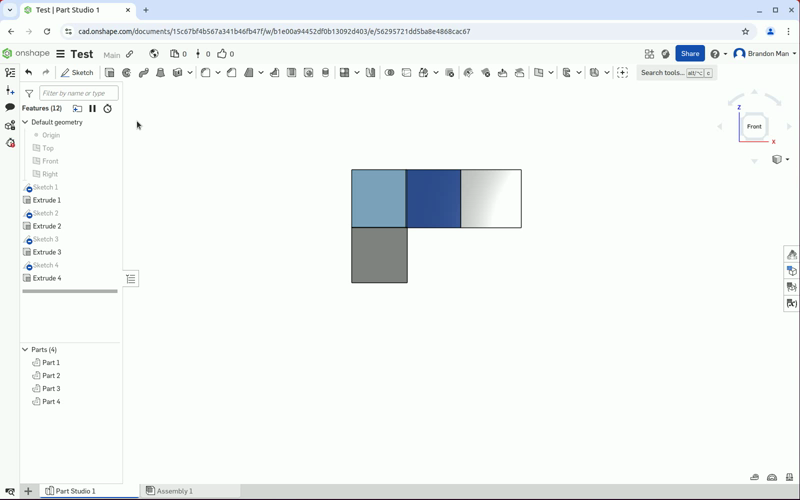
key(shift+h)
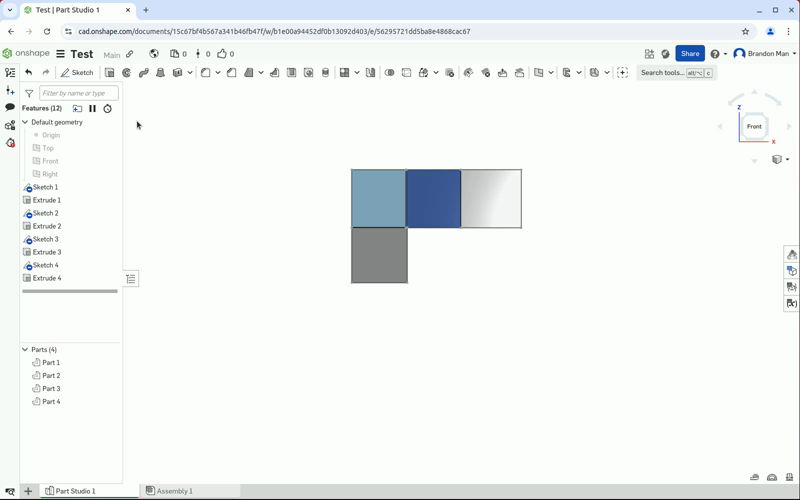
key(shift+h)
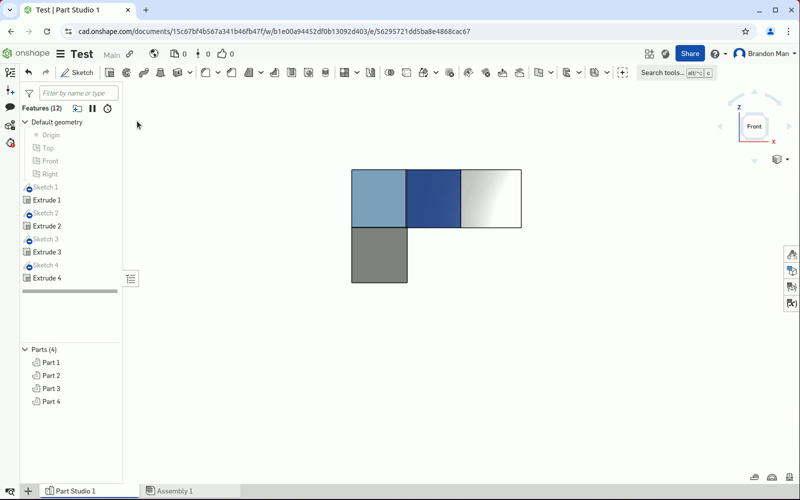
mouse_move(73, 189)
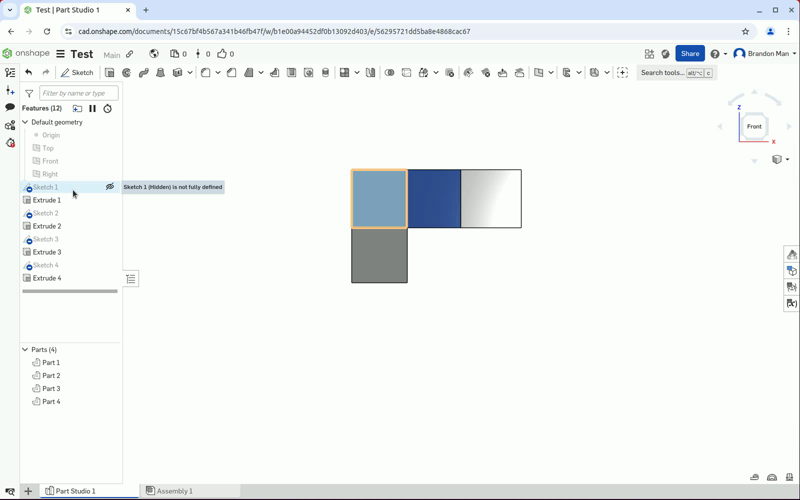
click(73, 189)
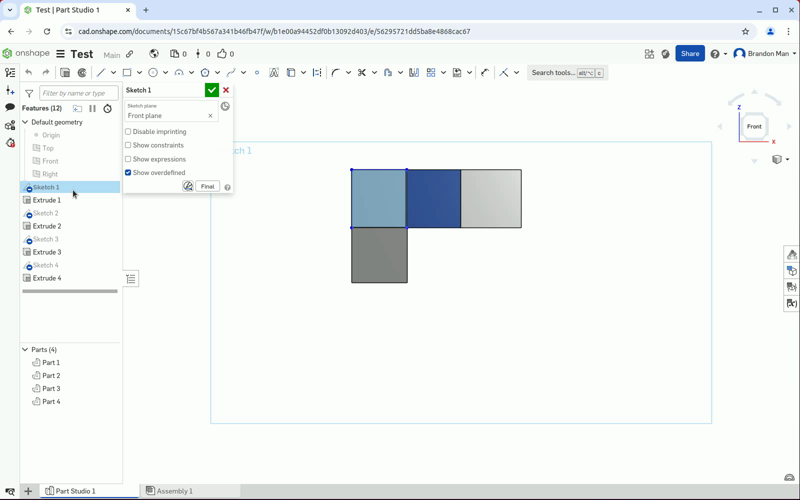
mouse_move(229, 92)
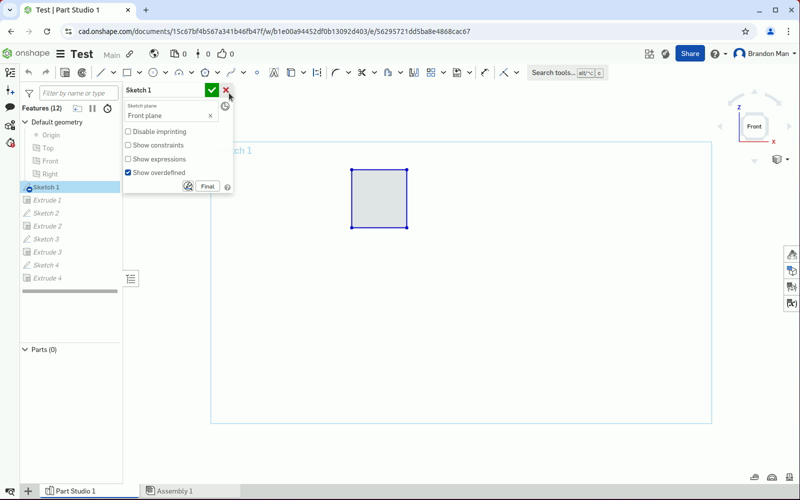
click(229, 92)
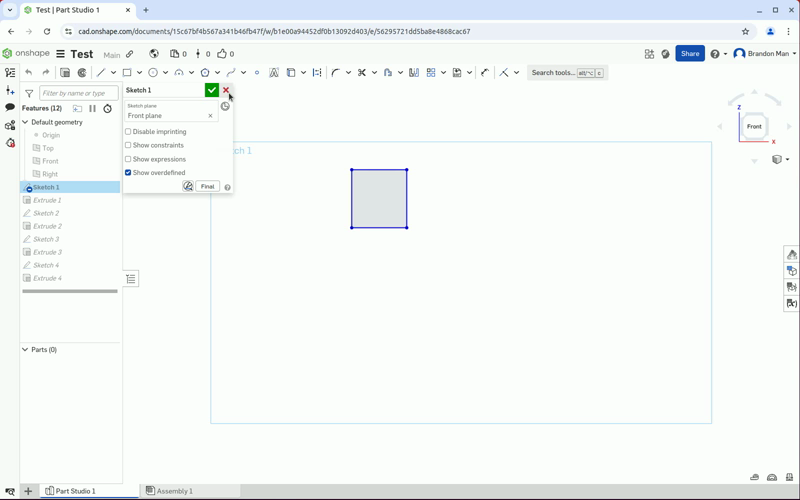
key(shift+s)
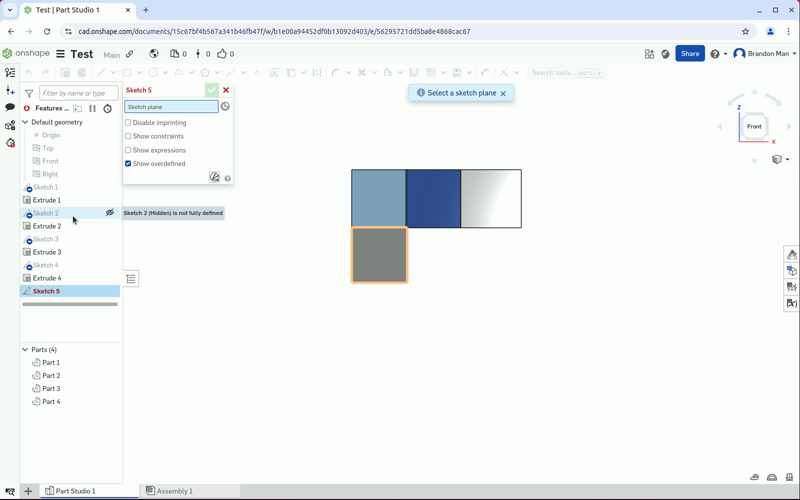
scroll(3)
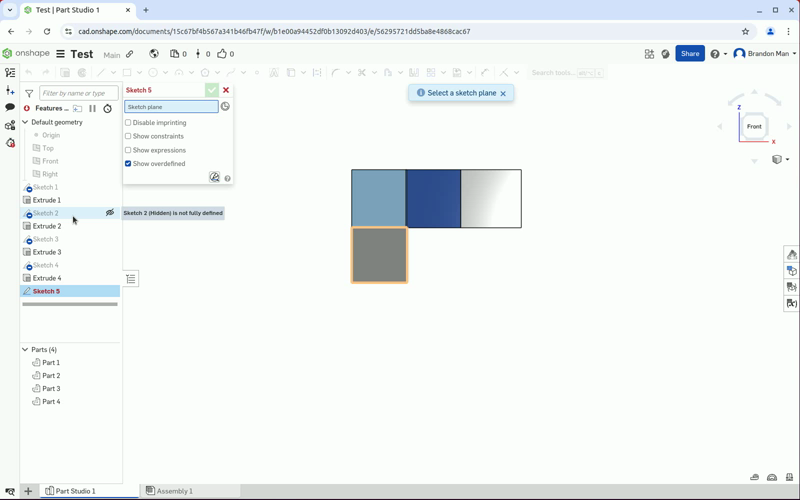
mouse_move(73, 163)
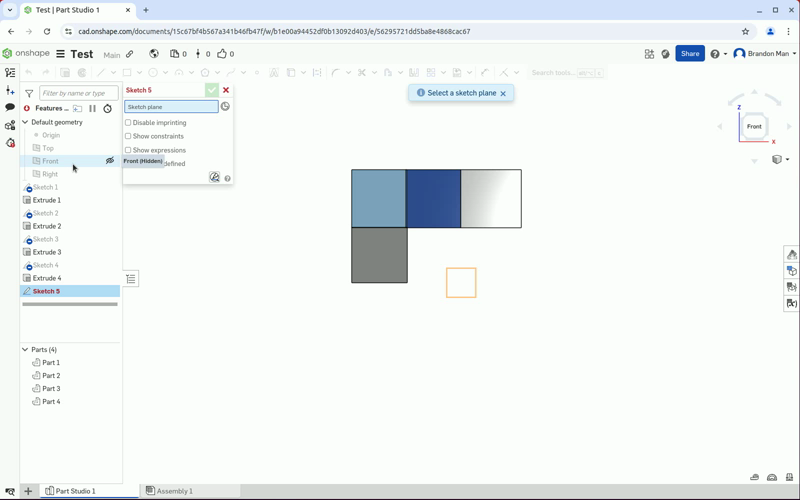
click(73, 163)
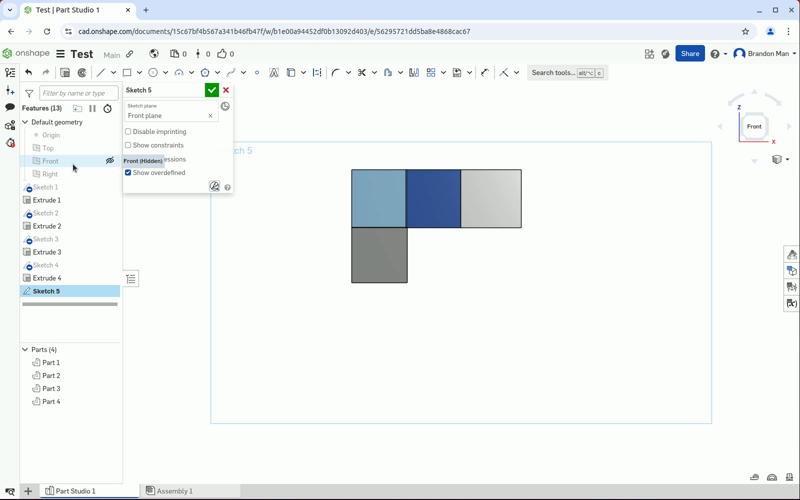
mouse_move(73, 352)
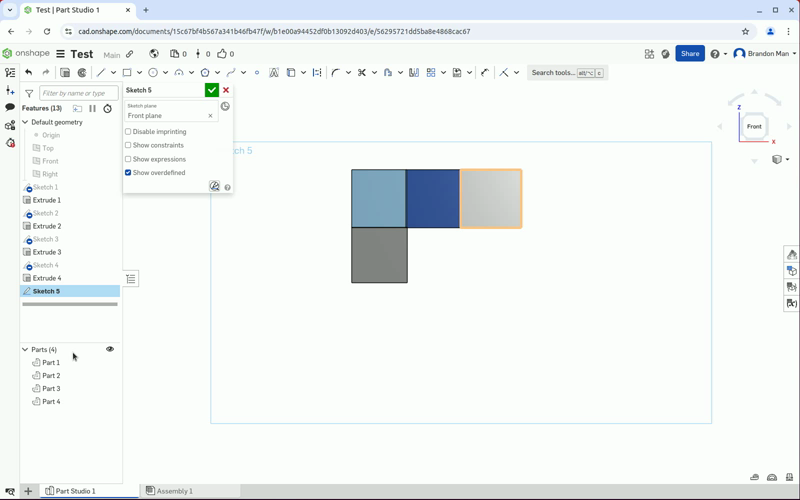
key(y)
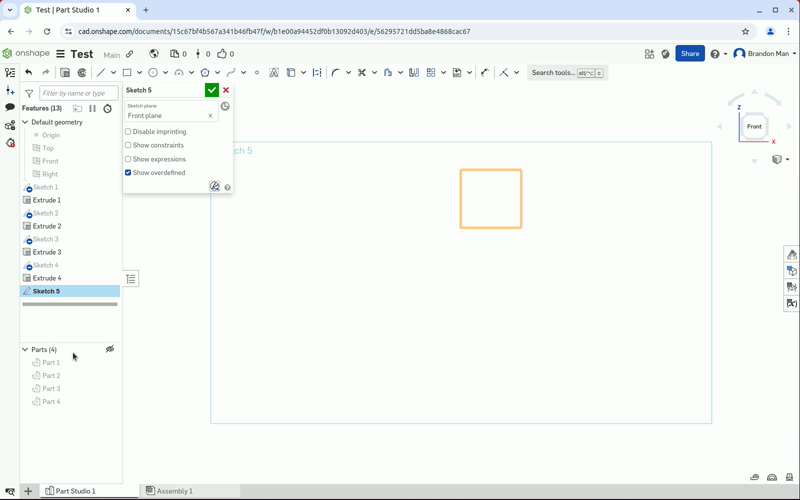
key(l)
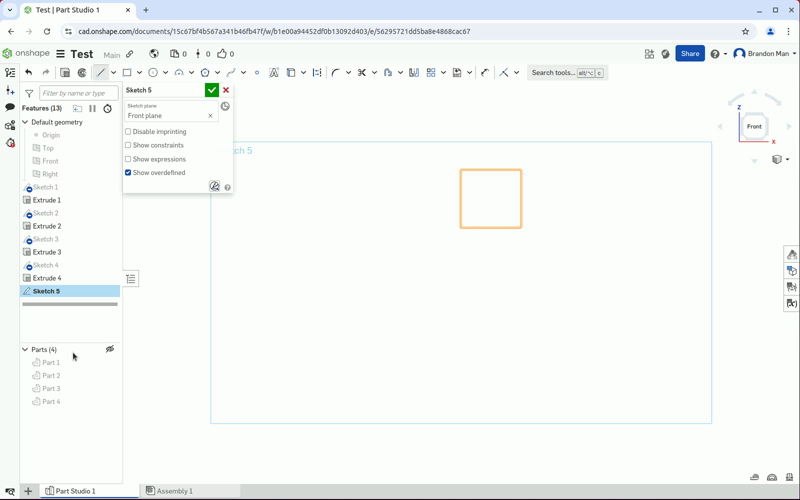
key_down(shift)
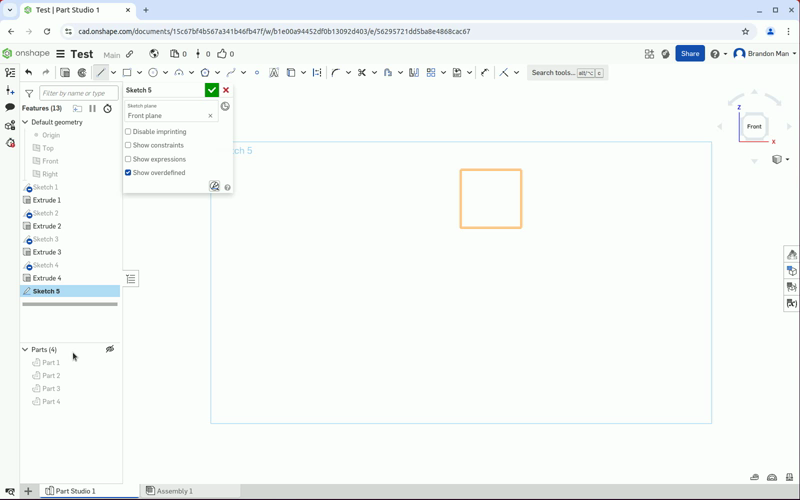
mouse_move(460, 282)
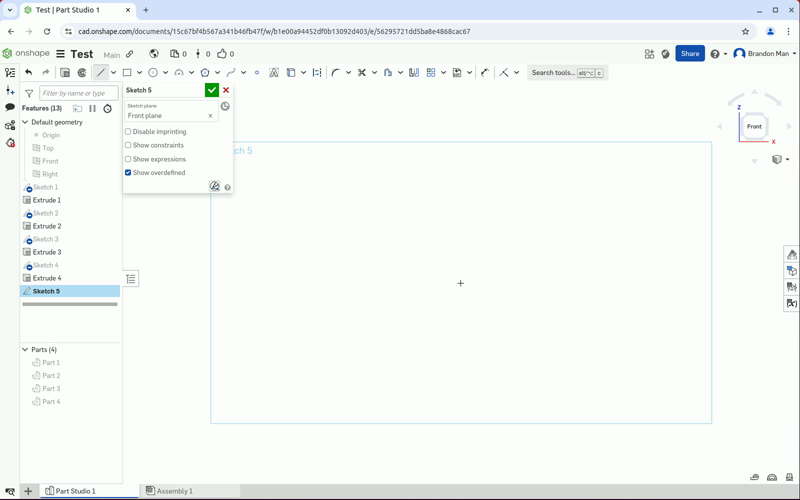
click(460, 282)
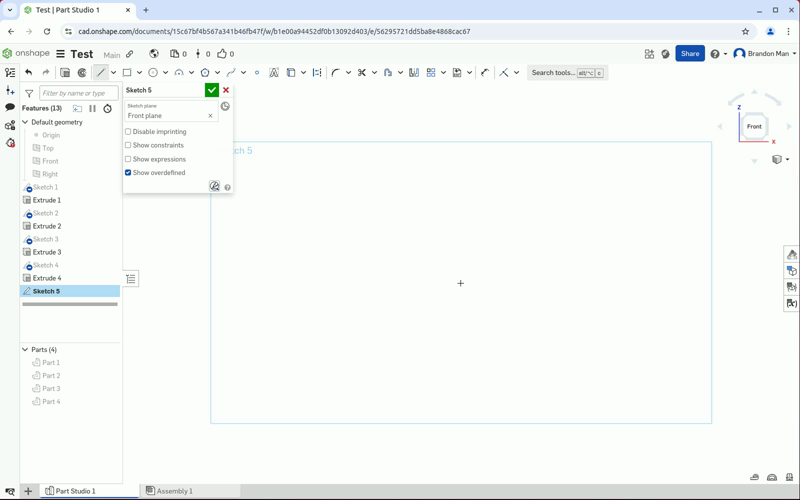
key_up(shift)
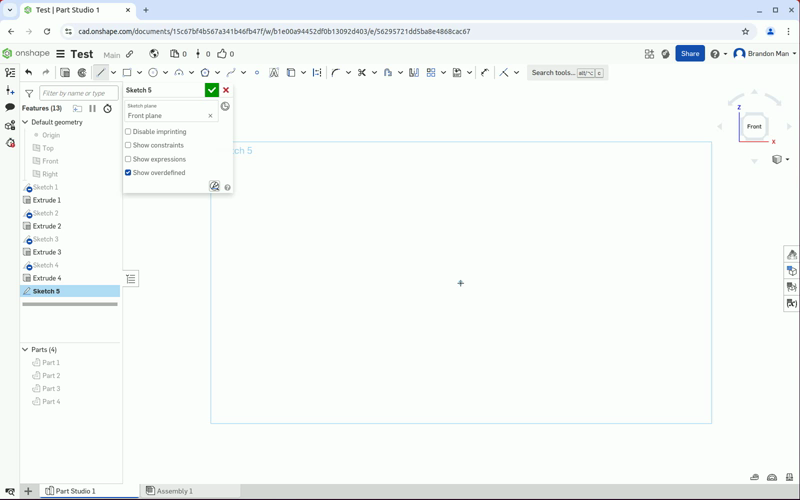
key_down(shift)
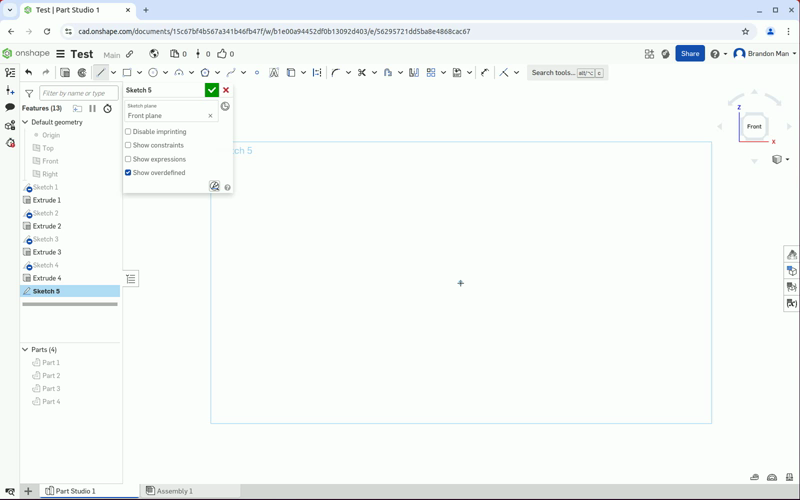
mouse_move(490, 282)
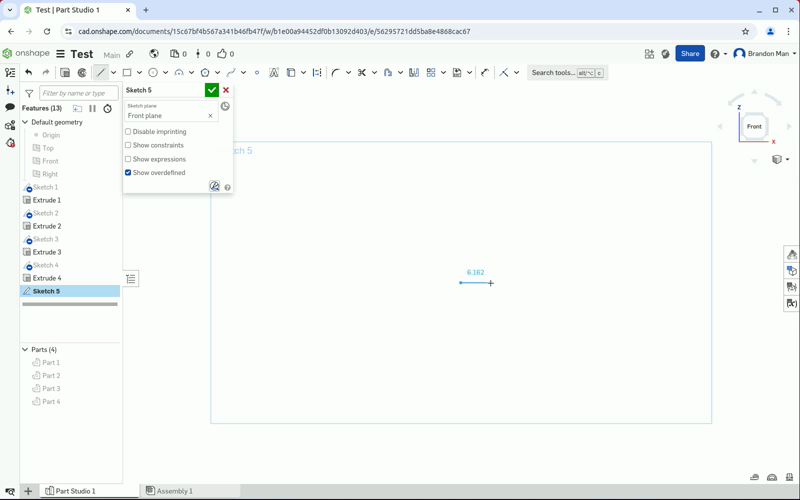
mouse_move(519, 282)
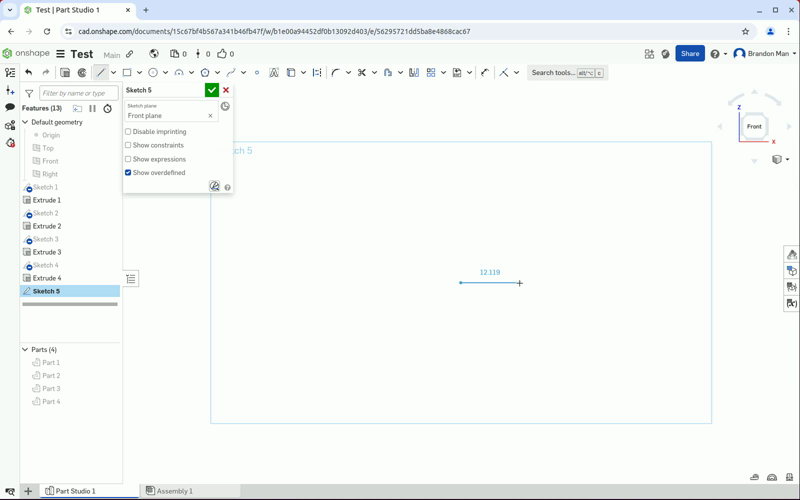
click(519, 282)
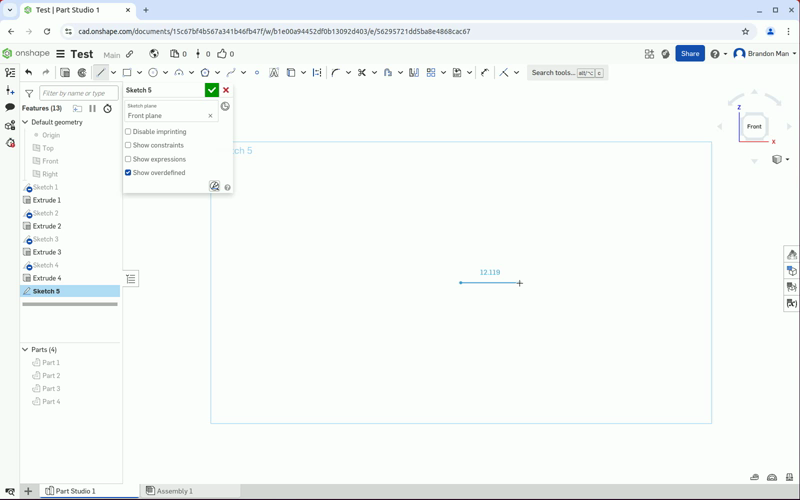
key_up(shift)
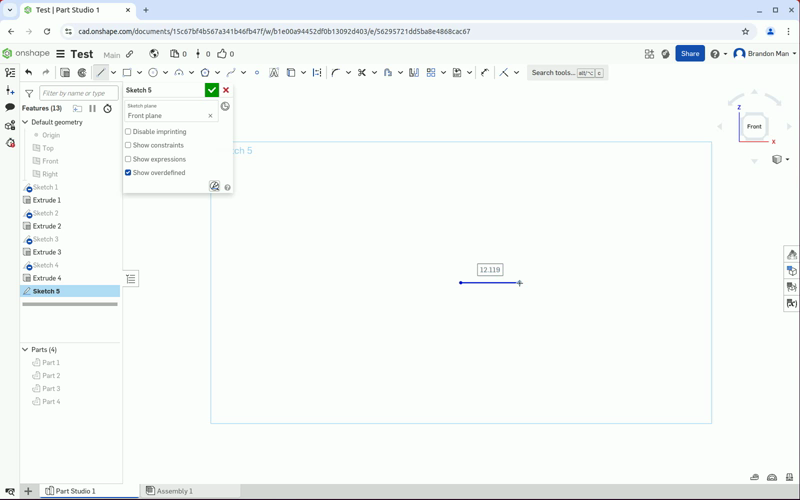
key_down(shift)
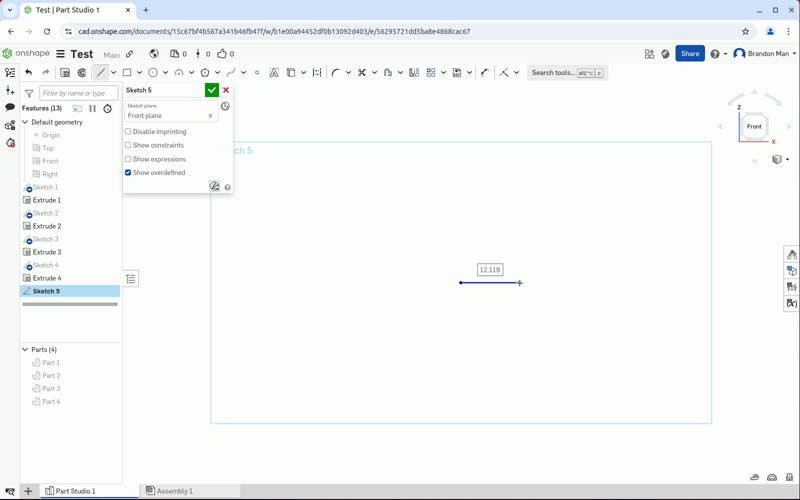
mouse_move(549, 282)
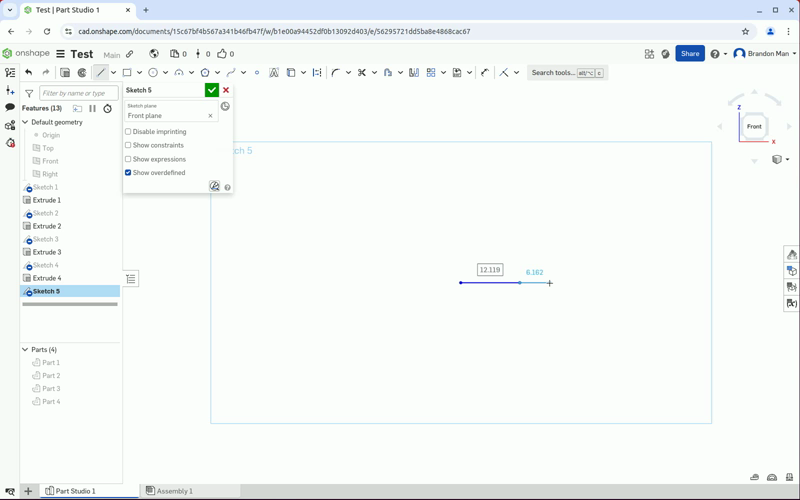
mouse_move(519, 228)
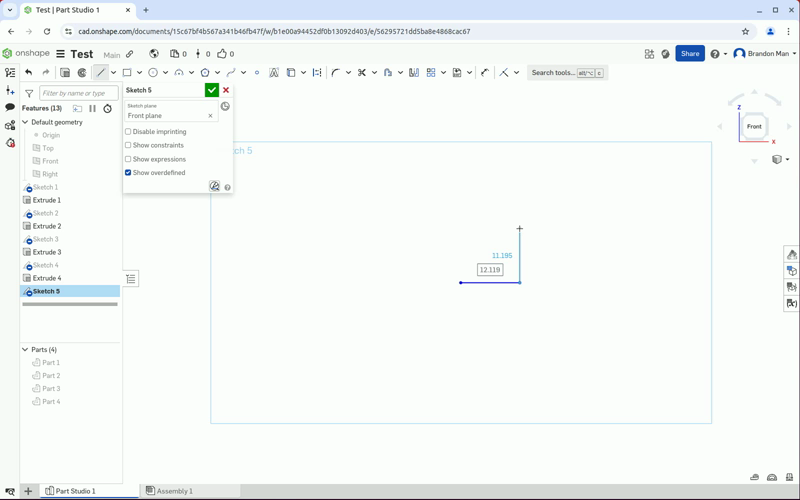
click(519, 228)
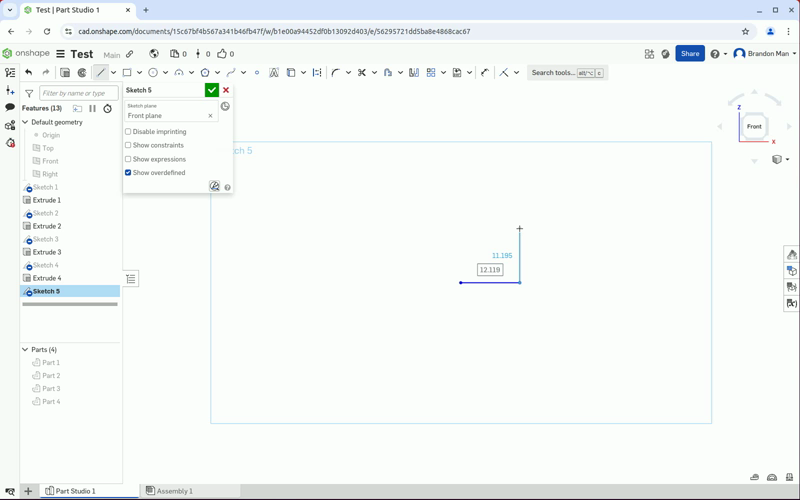
key_up(shift)
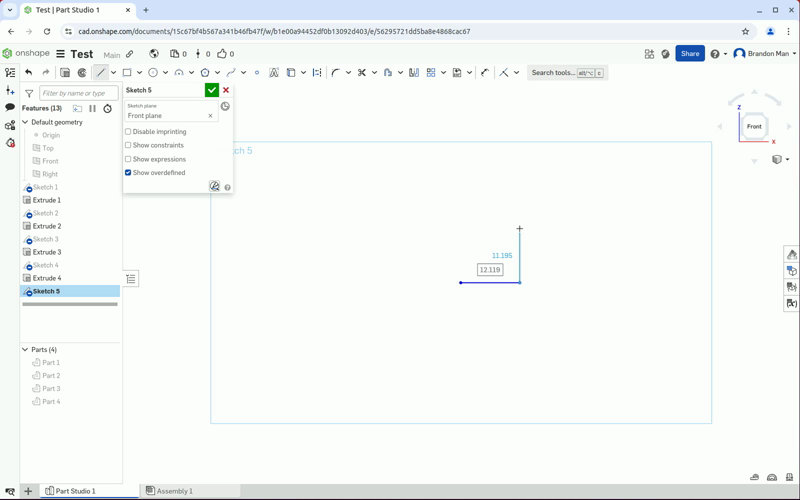
key_down(shift)
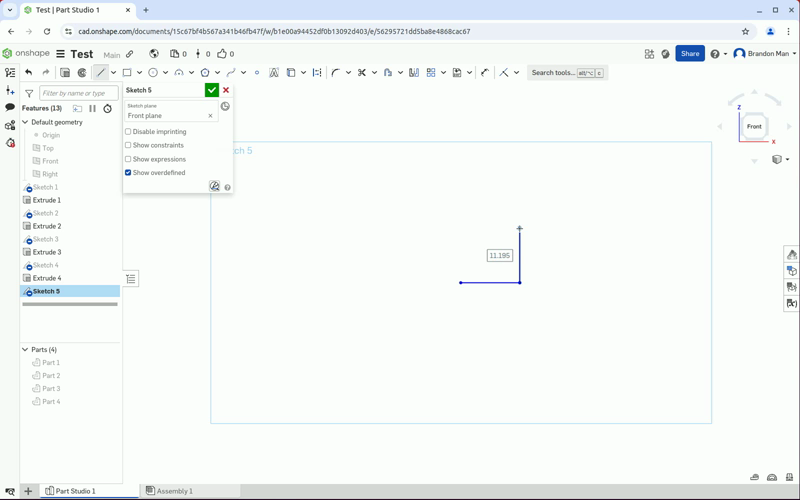
mouse_move(549, 228)
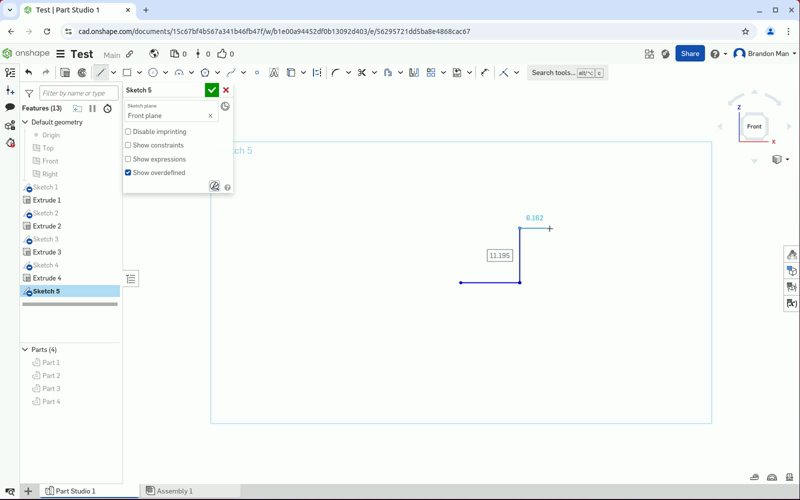
mouse_move(460, 228)
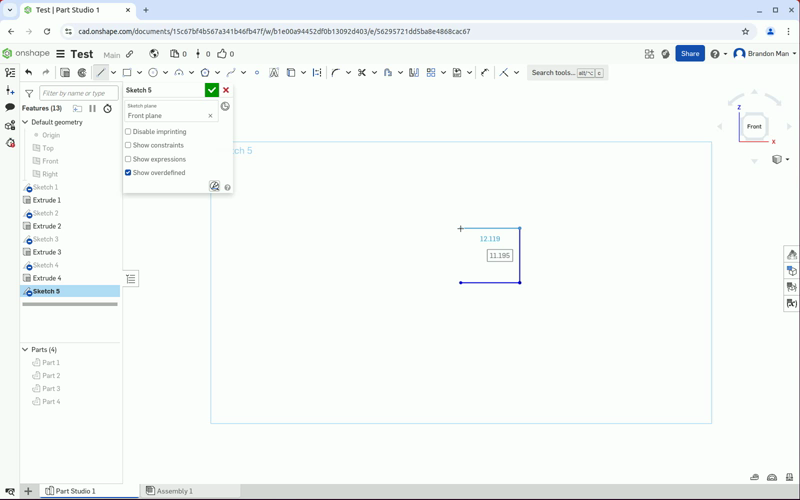
click(460, 228)
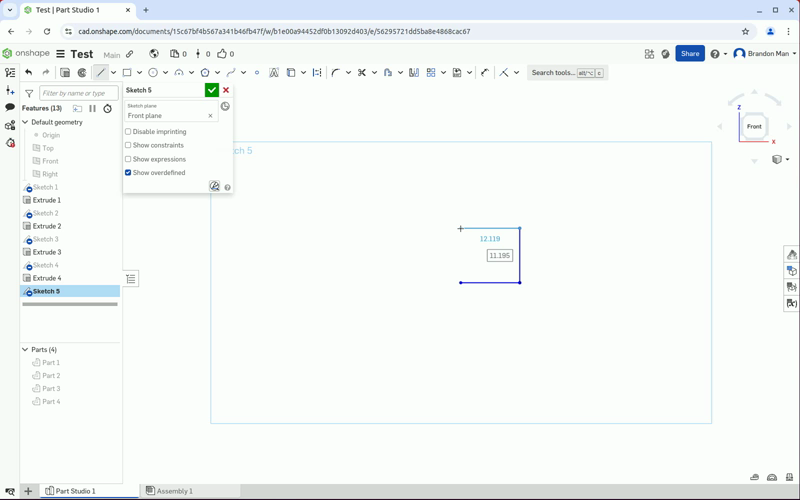
key_up(shift)
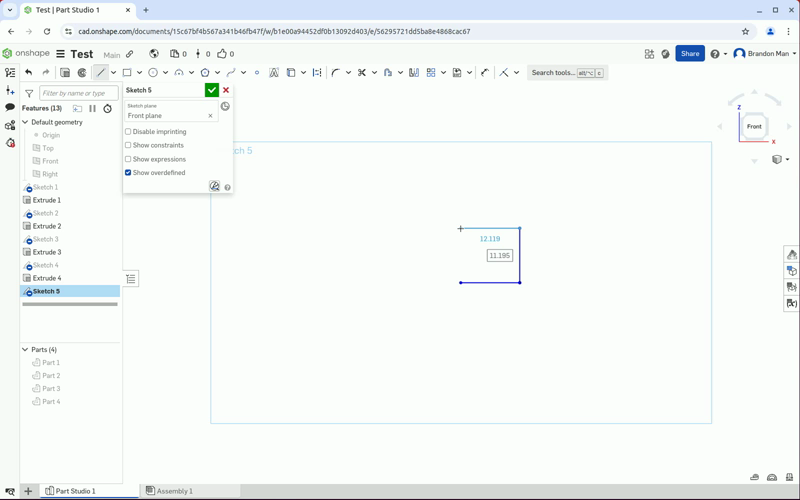
mouse_move(490, 228)
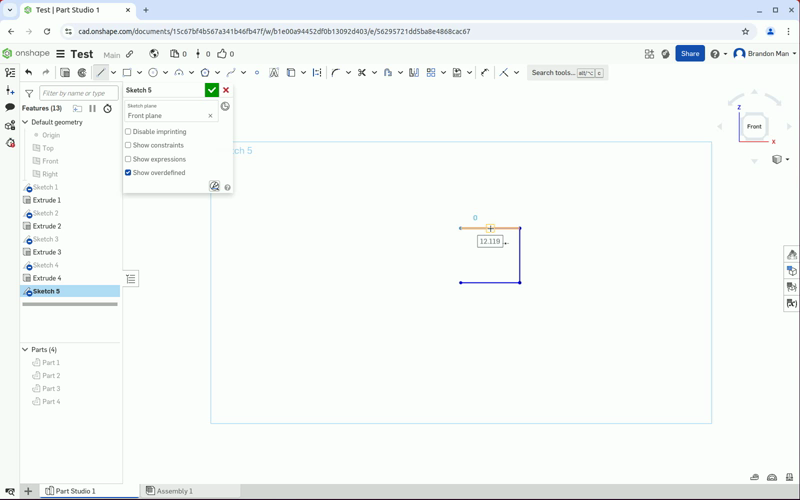
key_down(shift)
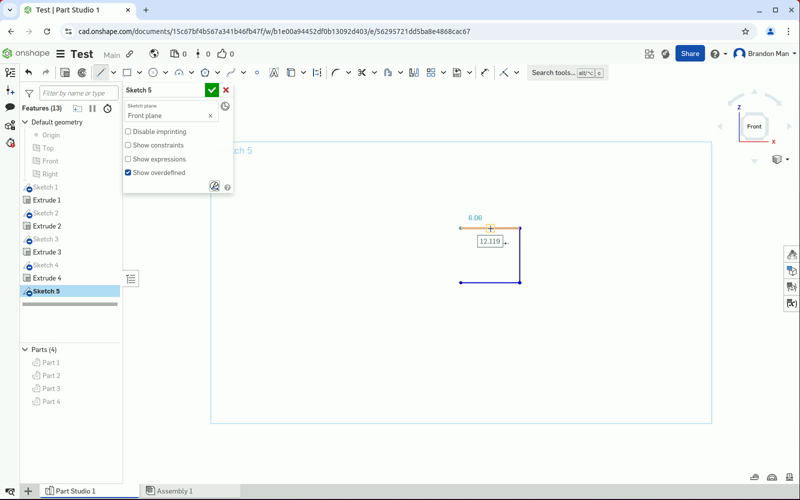
mouse_move(460, 282)
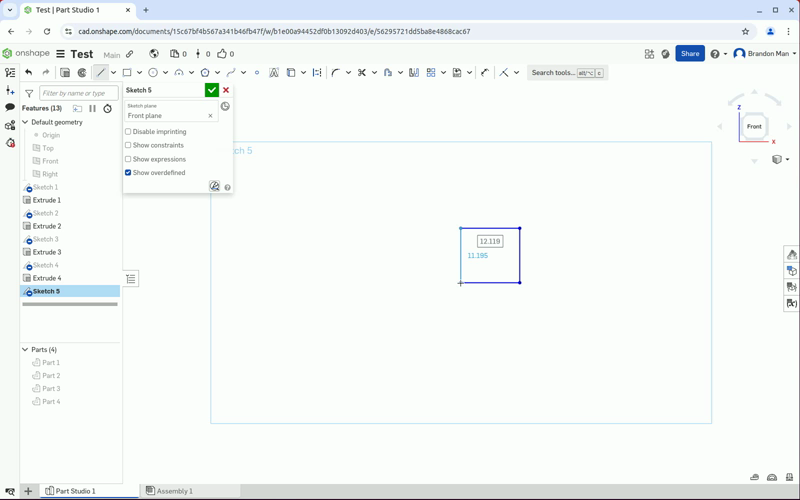
key_up(shift)
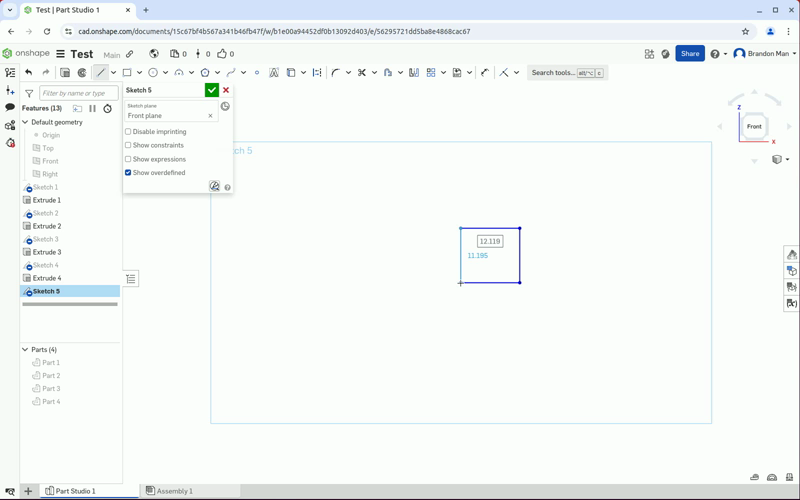
click(460, 282)
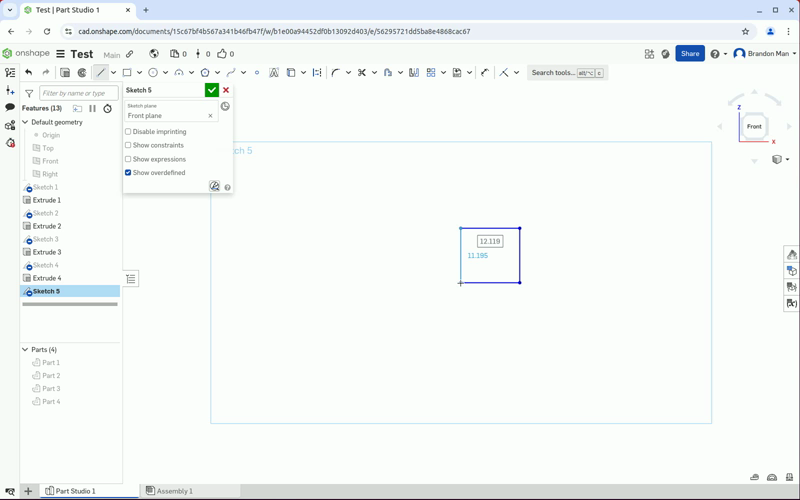
key(esc)
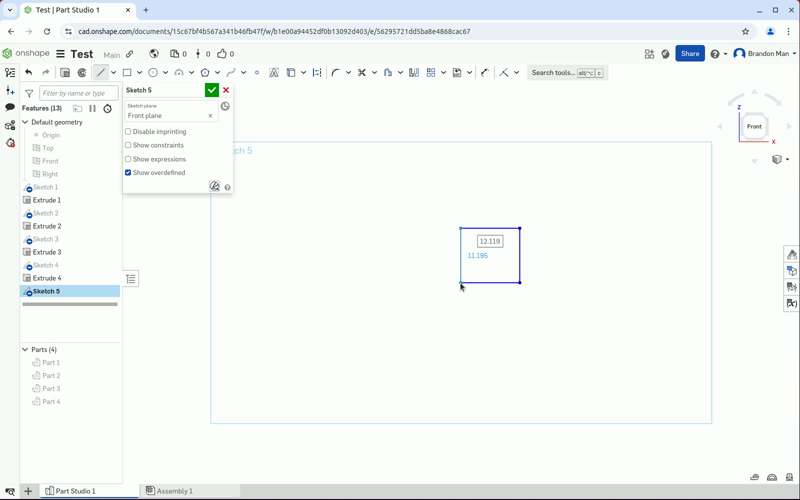
mouse_move(486, 252)
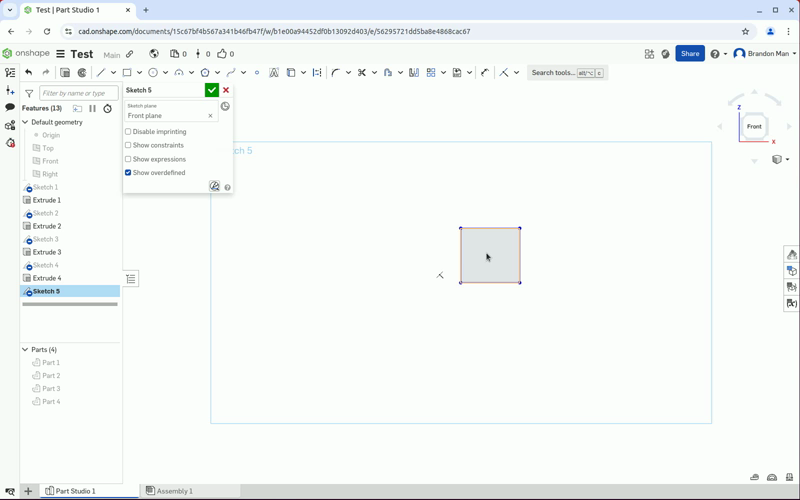
click(486, 252)
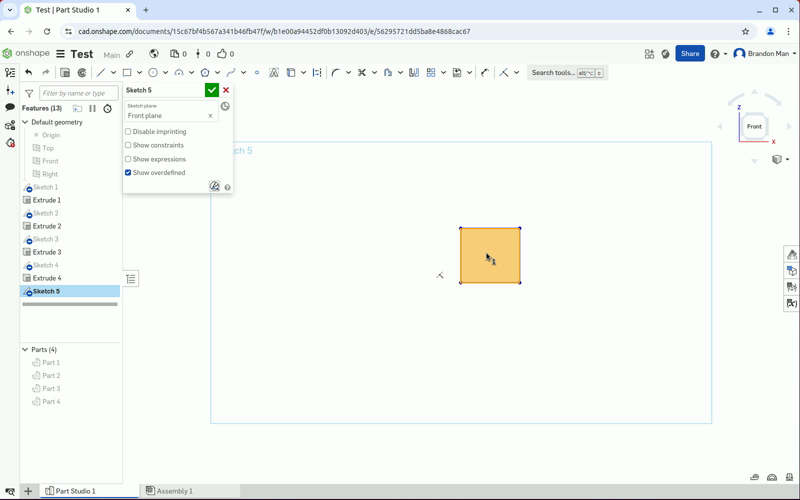
mouse_move(73, 352)
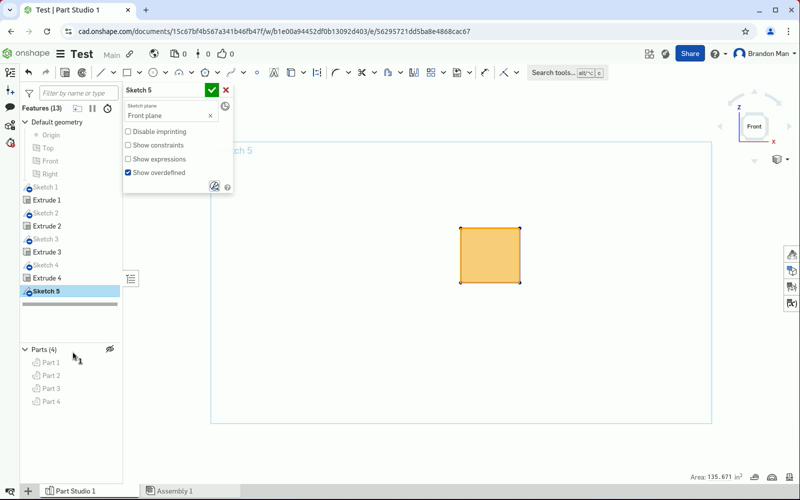
key(shift+y)
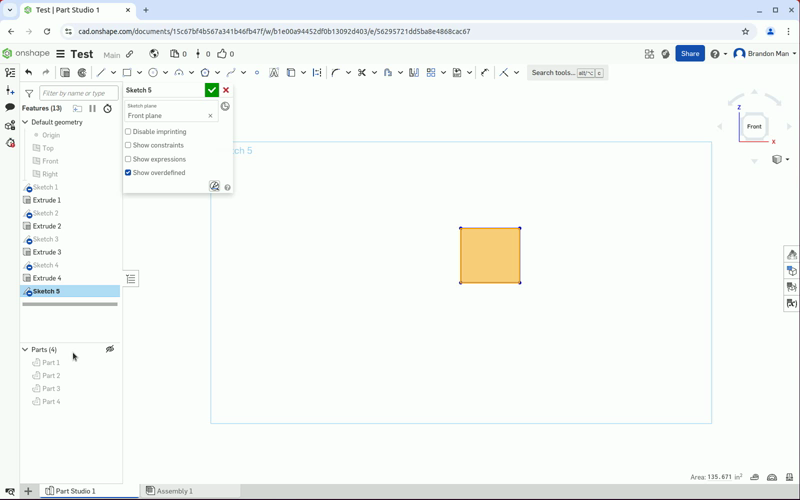
key(shift+e)
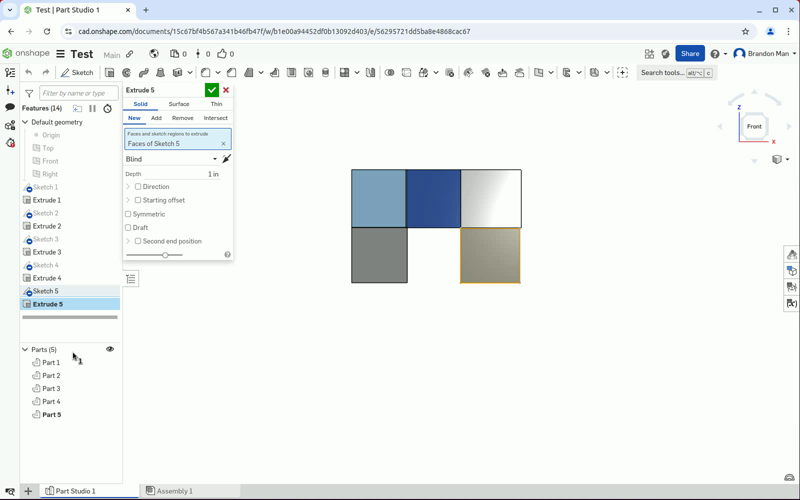
mouse_move(143, 106)
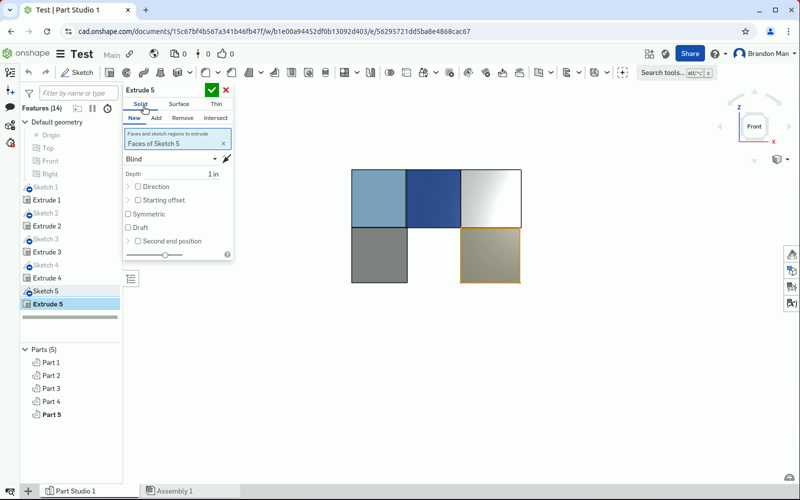
click(143, 106)
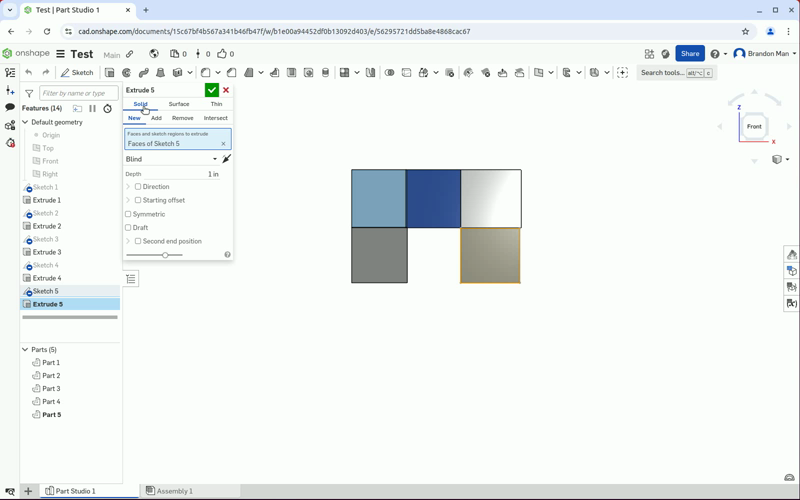
mouse_move(137, 120)
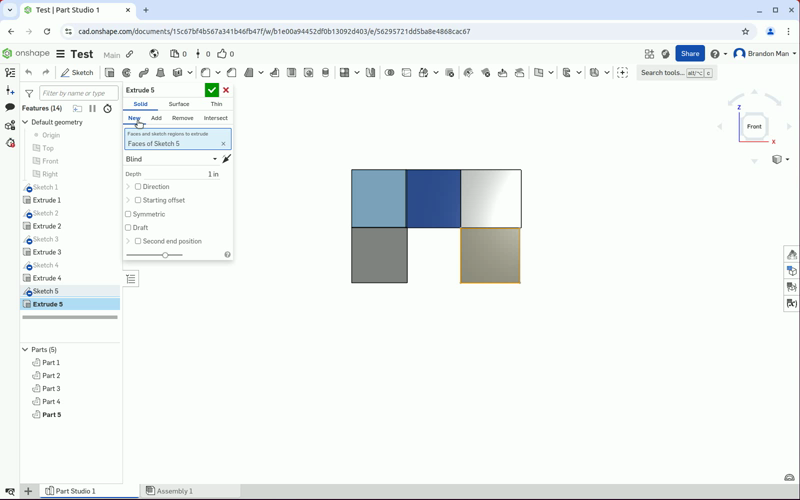
click(137, 120)
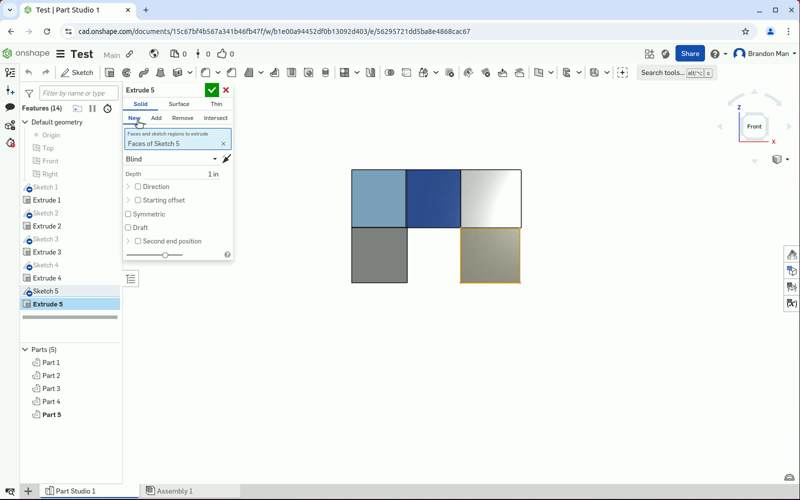
key(tab, 4)
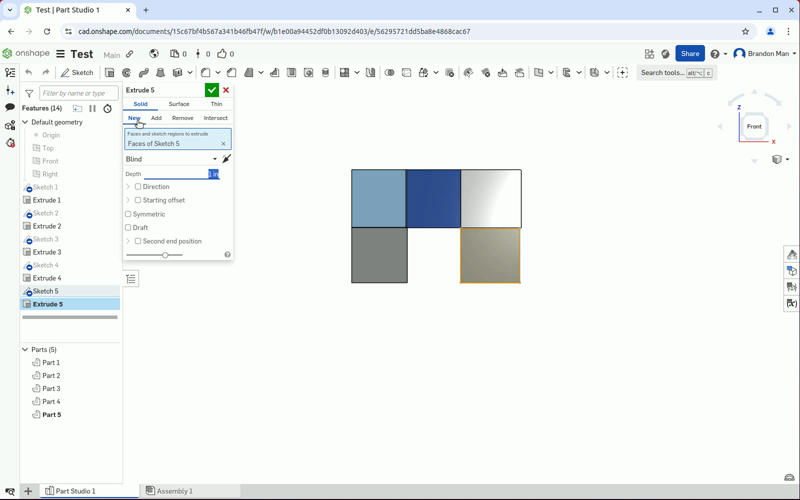
text(11.313)
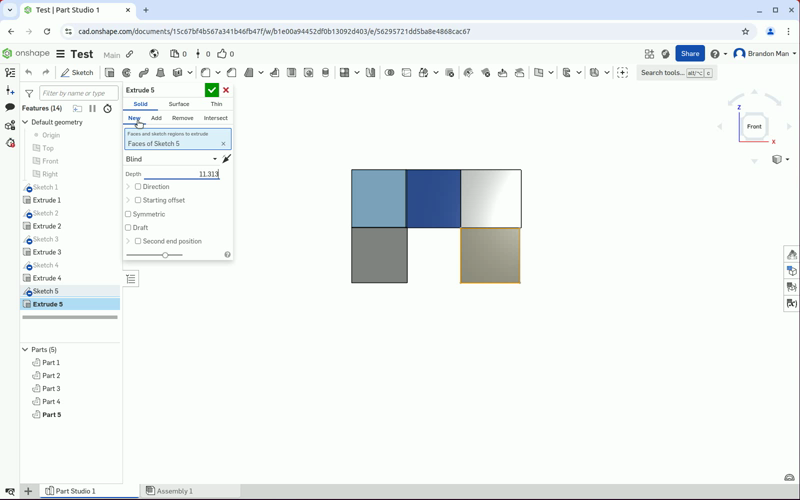
key(enter)
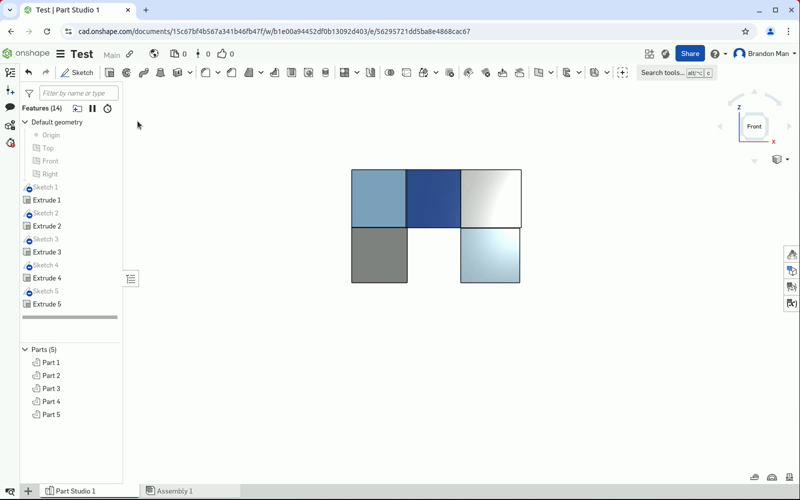
key(shift+h)
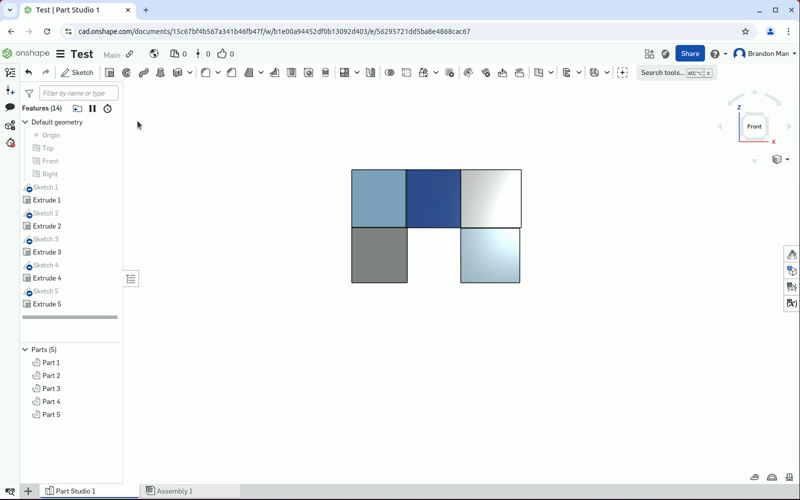
key(shift+h)
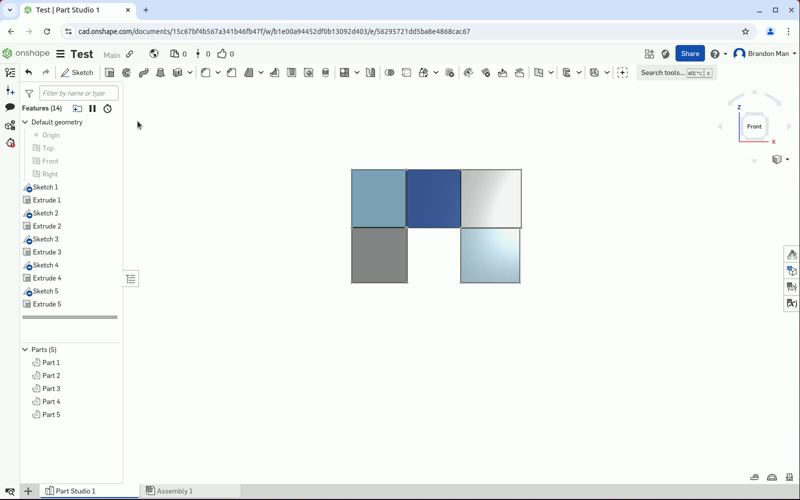
key(shift+7)
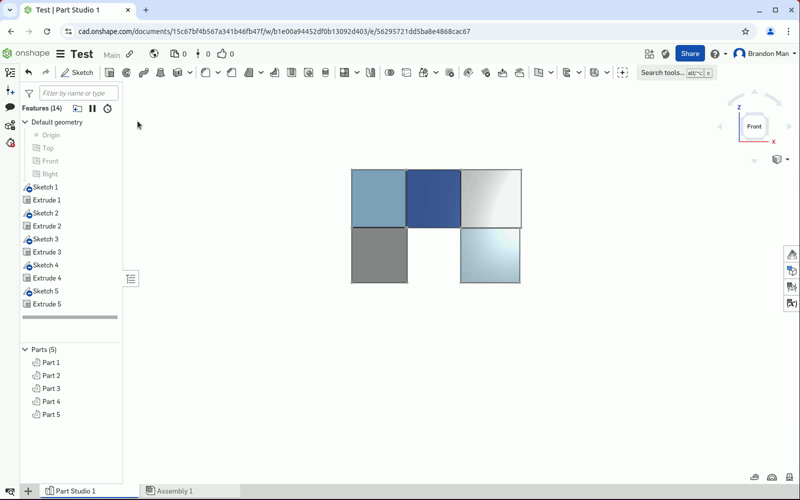
key(left, 2)
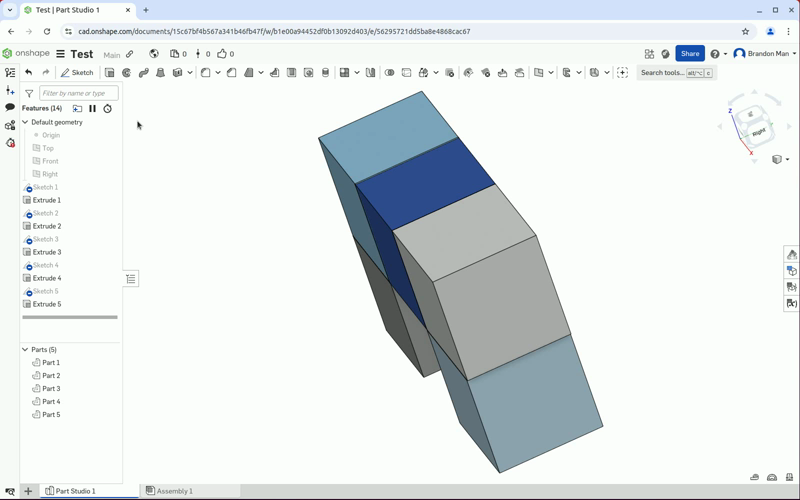
key(down, 2)
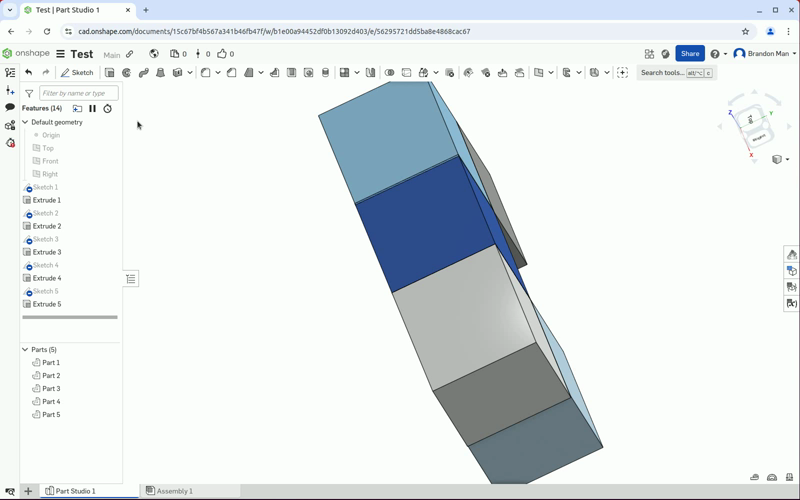
key(up, 2)
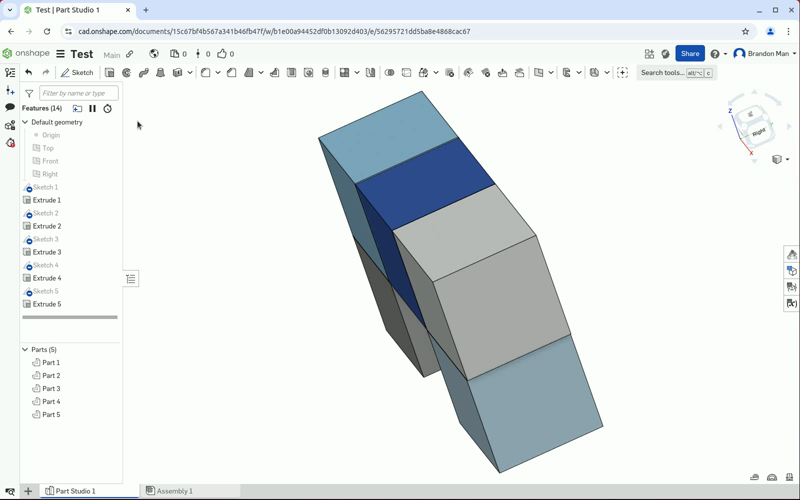
key(right, 2)
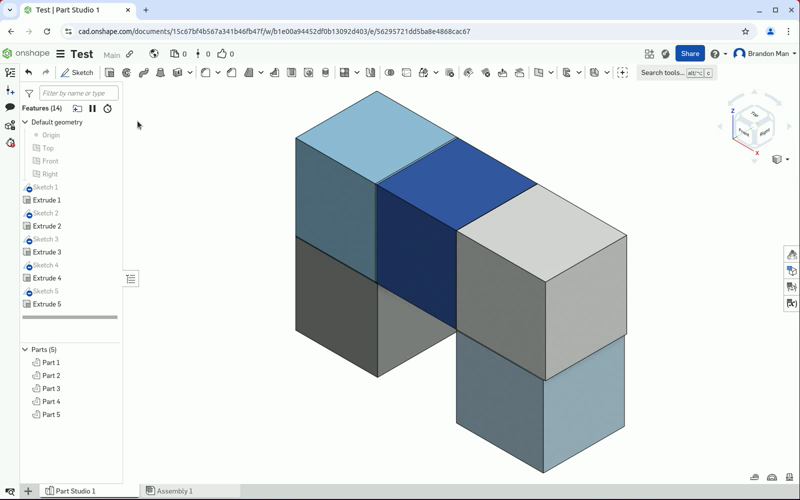
mouse_move(73, 189)
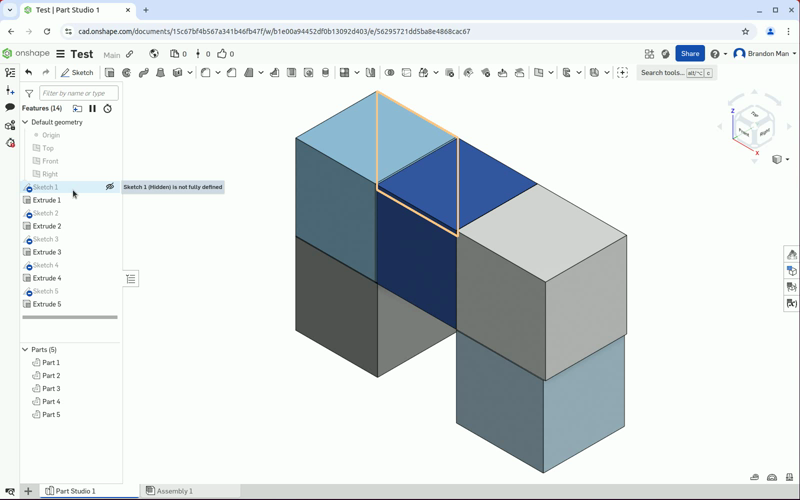
click(73, 189)